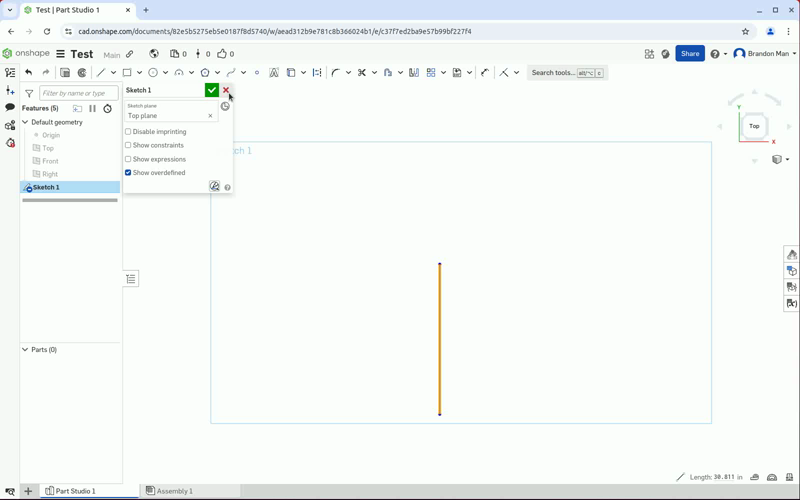
key(shift+h)
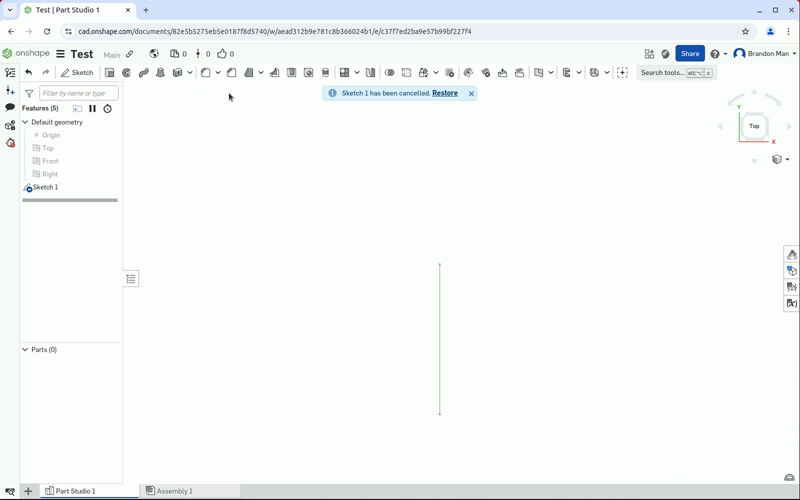
key(shift+s)
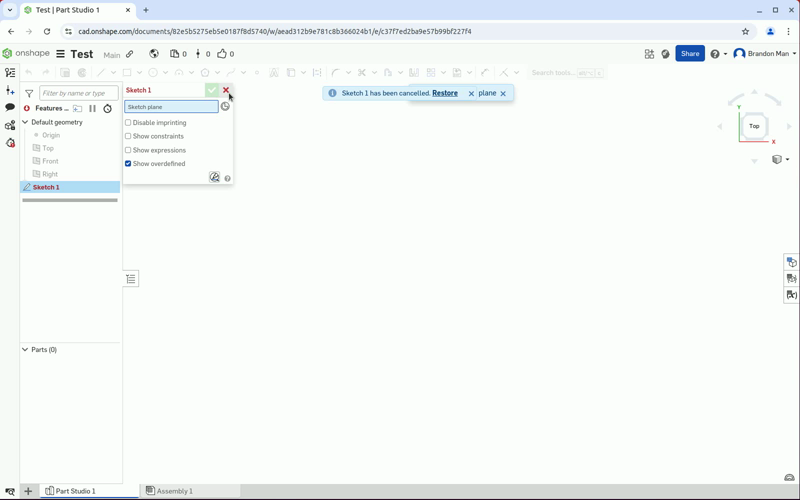
mouse_move(73, 150)
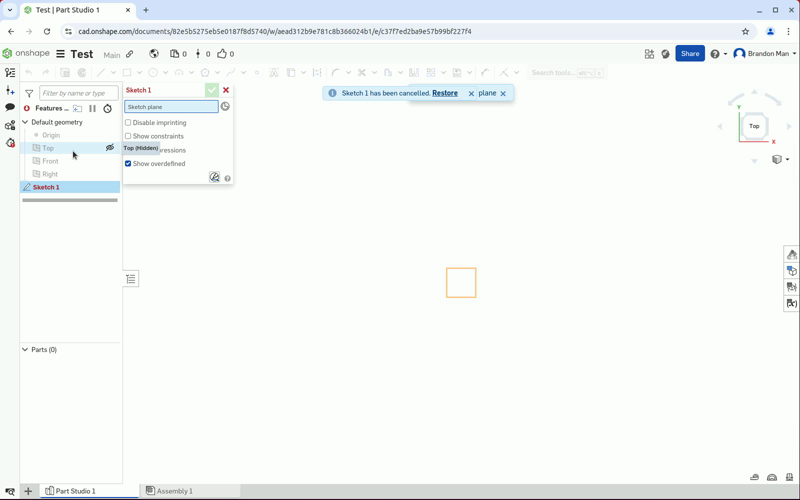
click(73, 150)
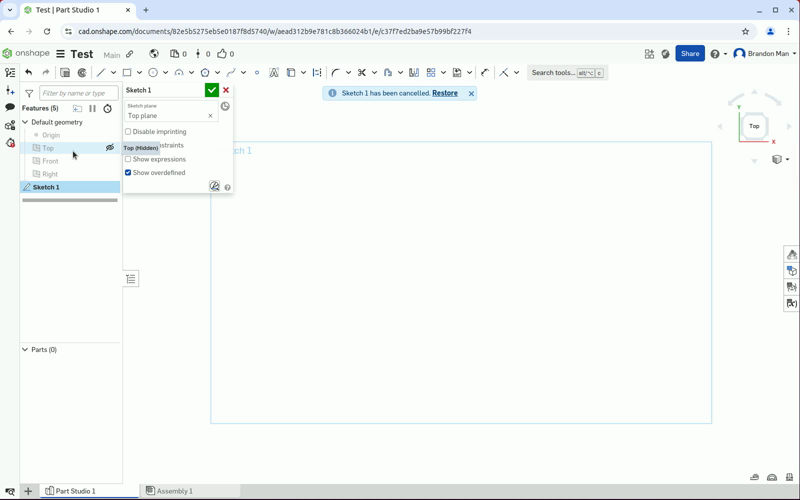
mouse_move(73, 352)
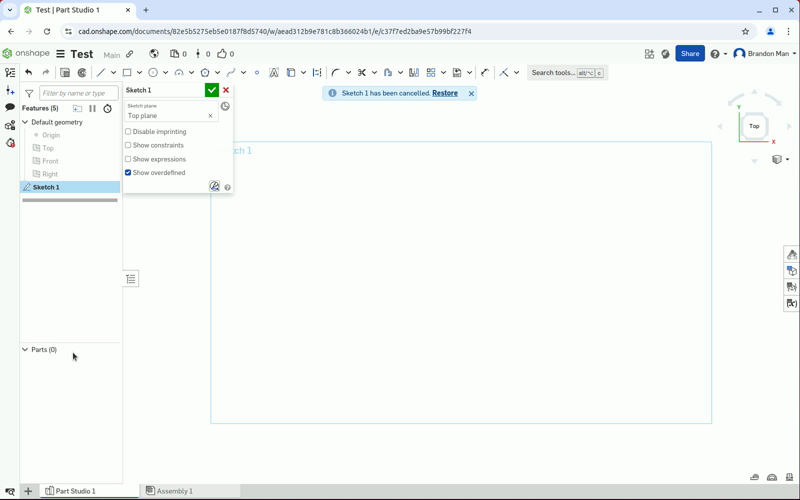
key(y)
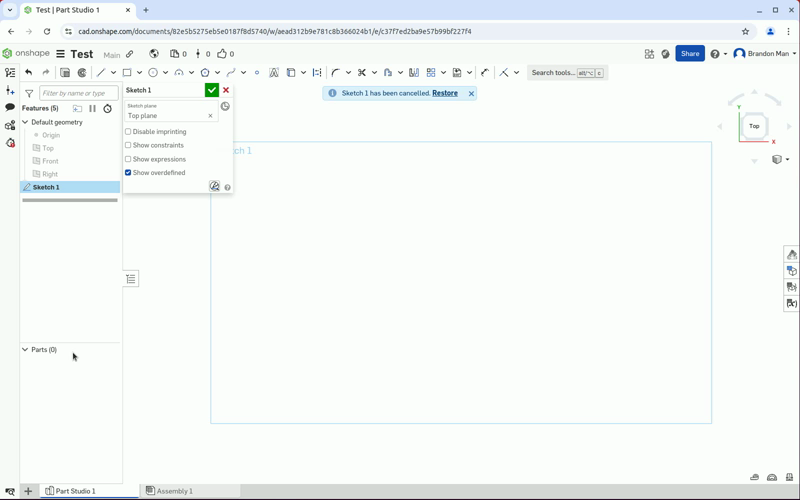
key(l)
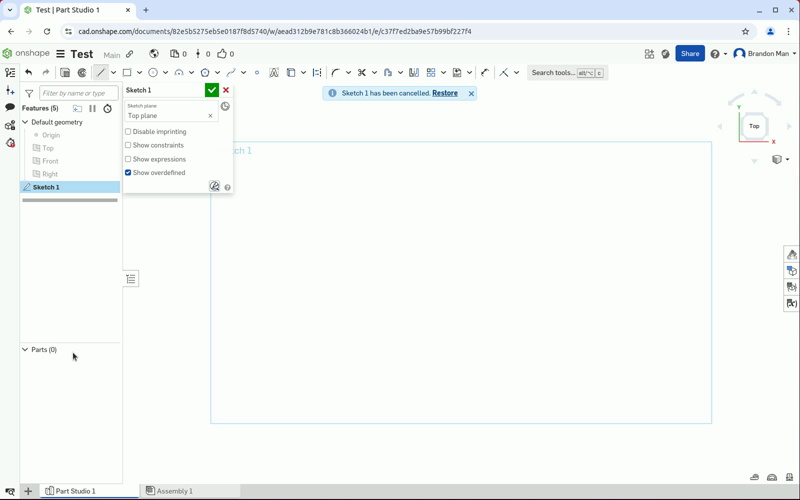
key_down(shift)
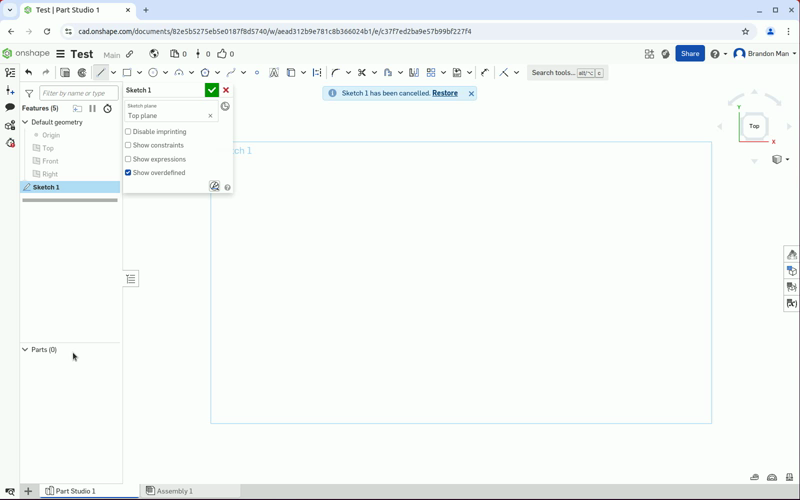
mouse_move(375, 366)
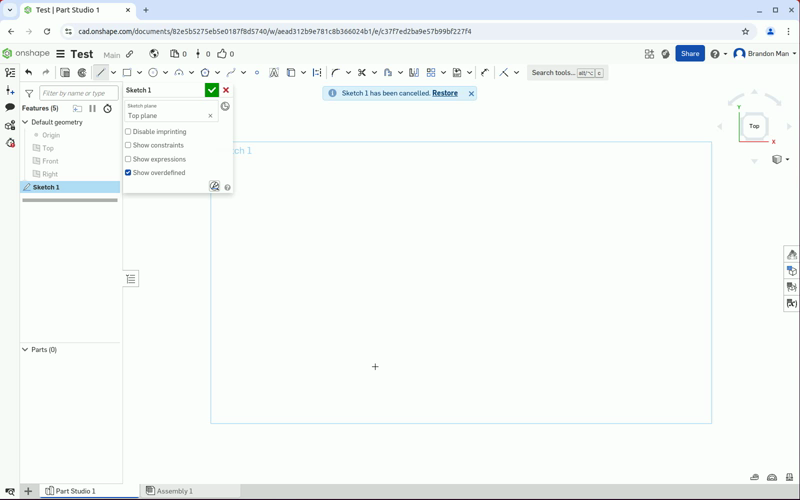
click(375, 366)
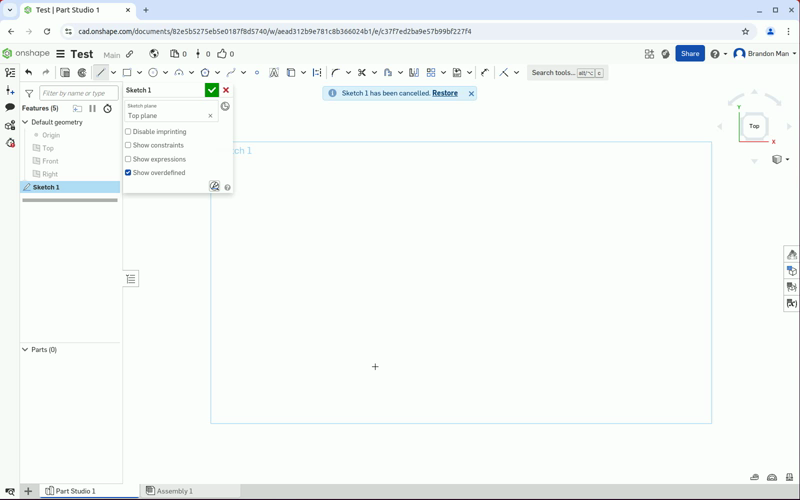
key_up(shift)
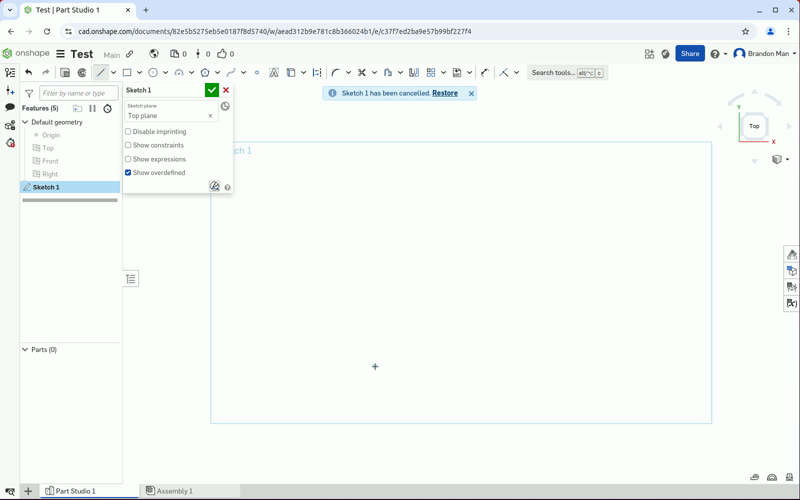
key_down(shift)
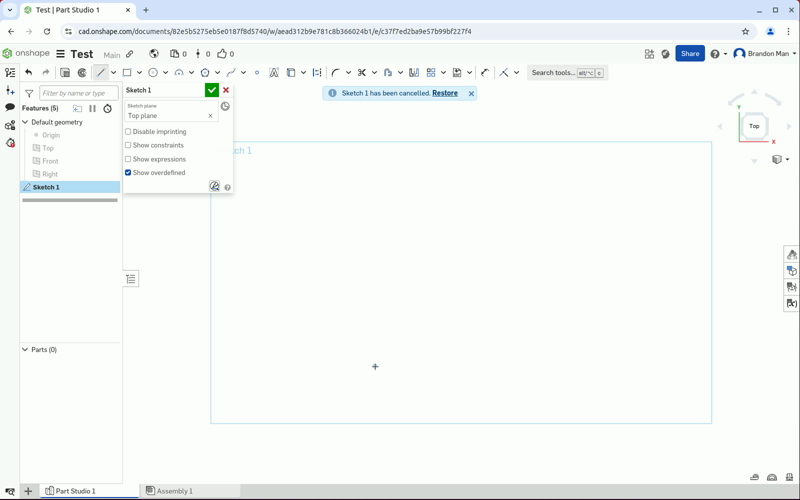
mouse_move(405, 366)
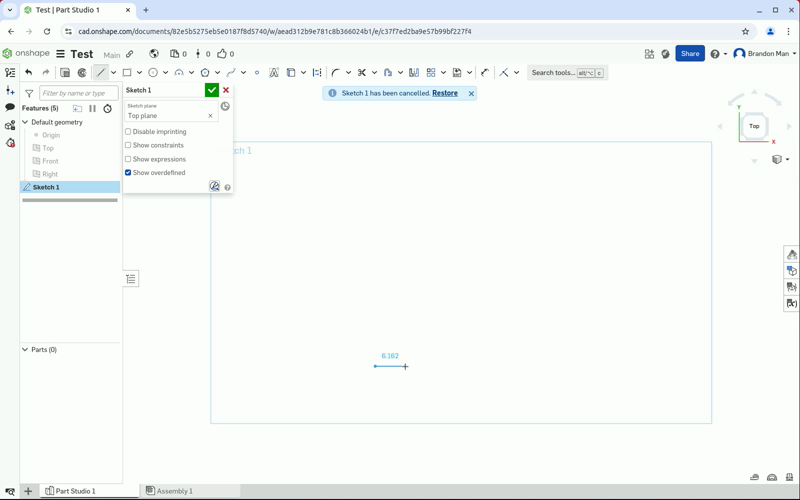
mouse_move(406, 396)
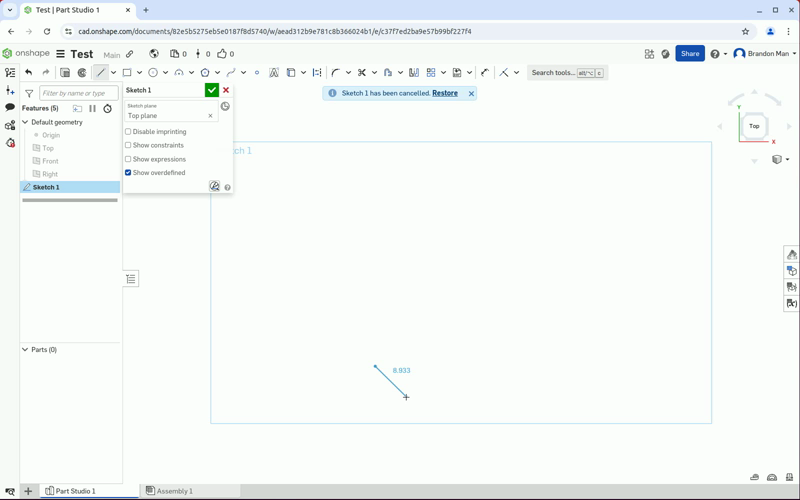
click(406, 396)
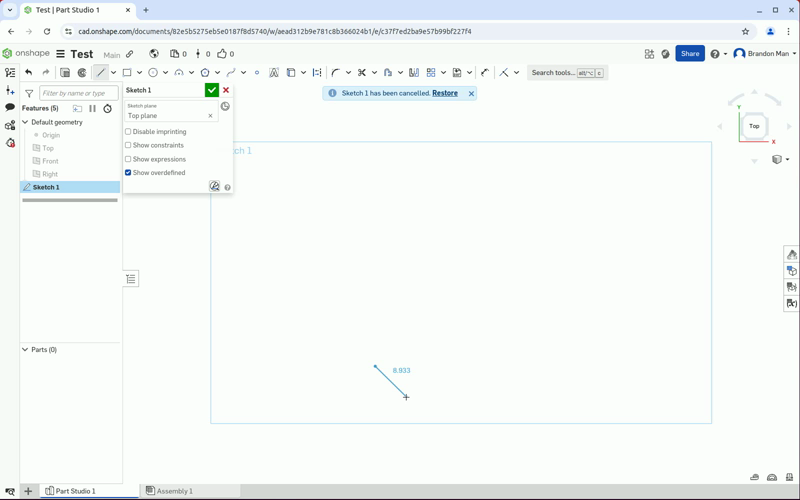
key_up(shift)
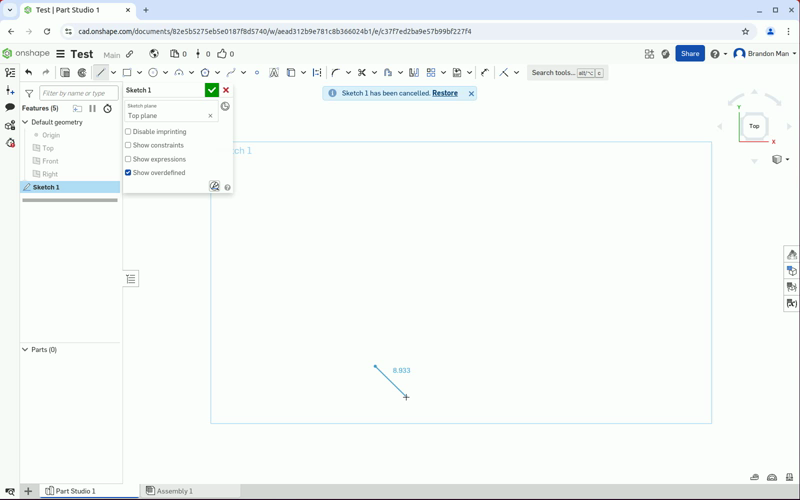
key_down(shift)
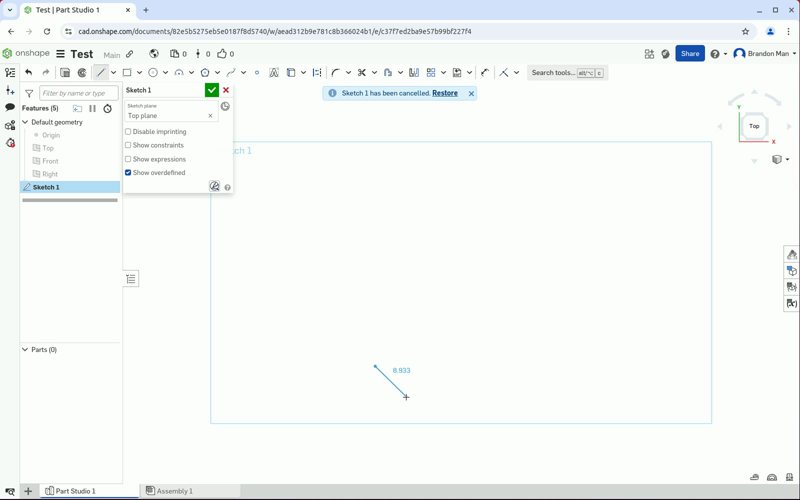
mouse_move(436, 396)
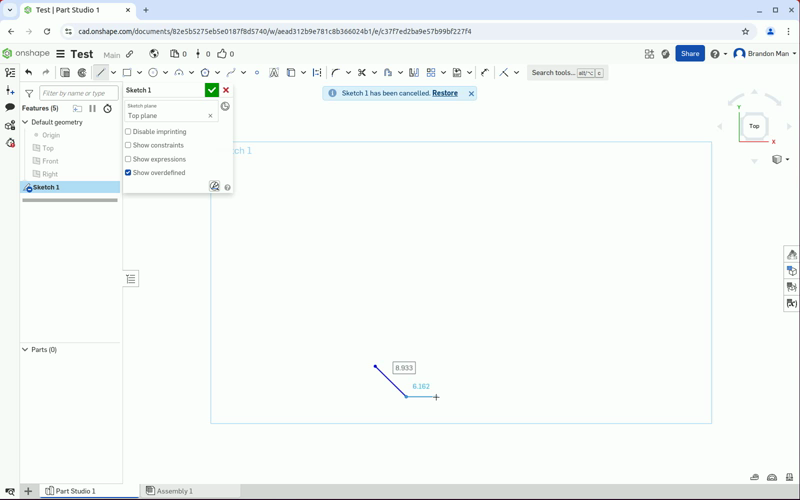
mouse_move(461, 396)
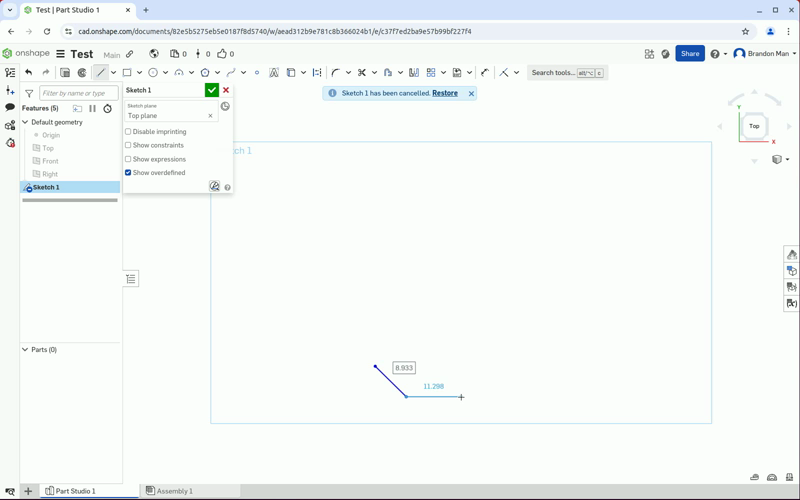
click(461, 396)
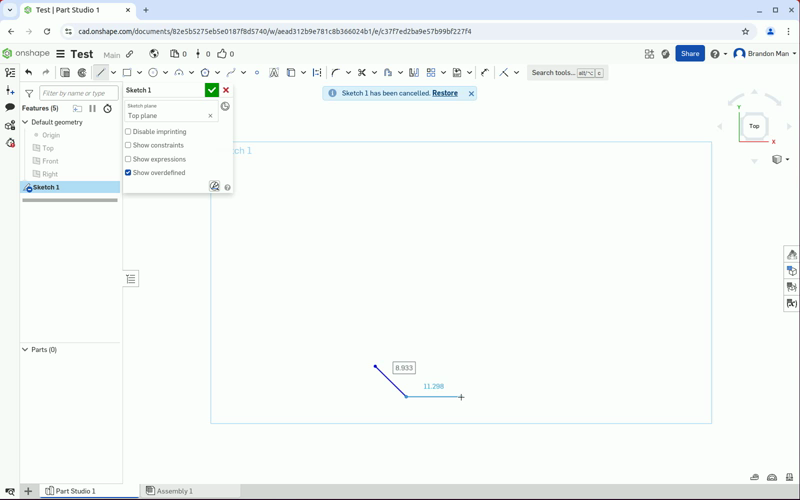
key_up(shift)
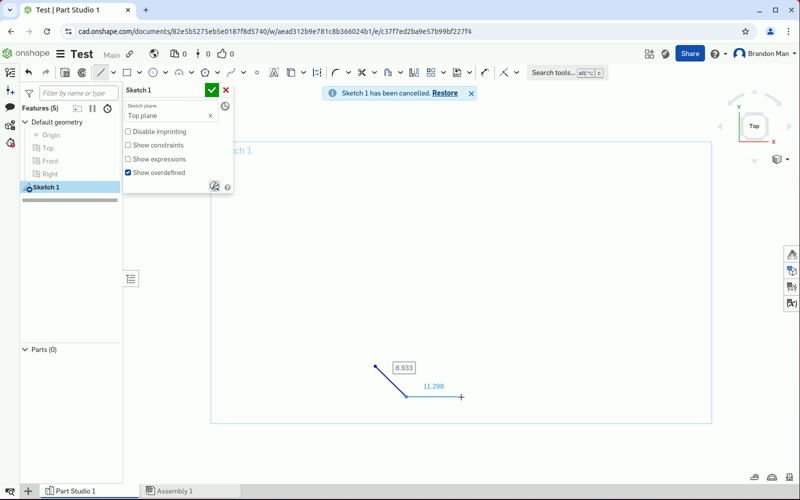
key_down(shift)
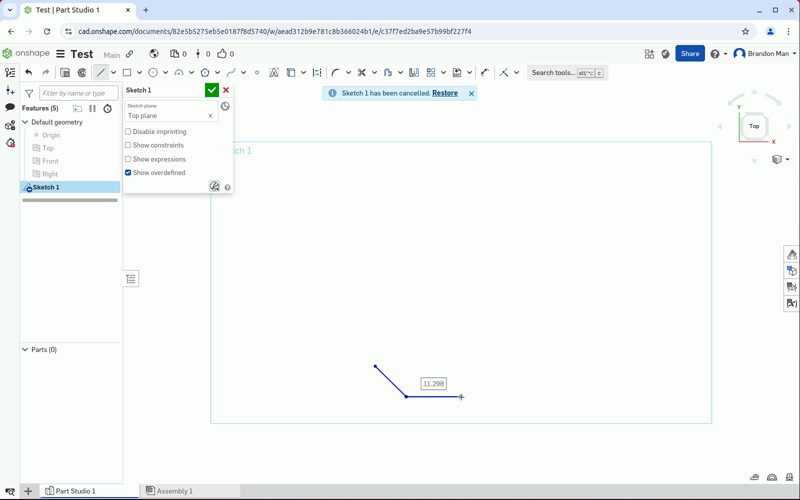
mouse_move(491, 396)
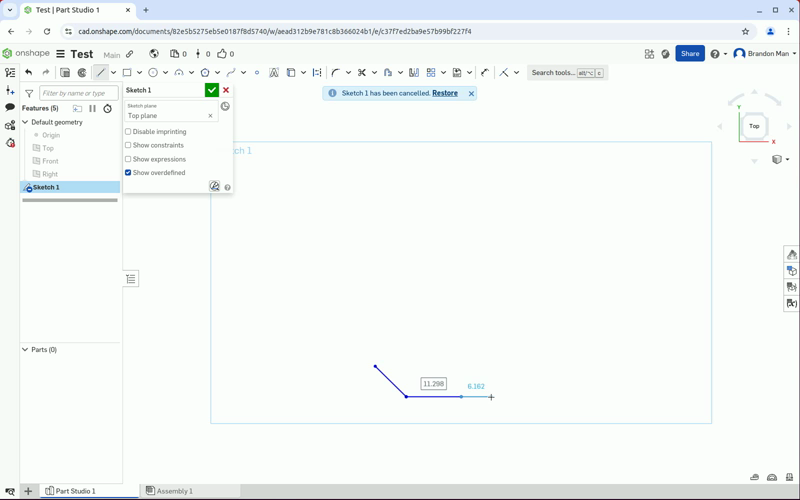
mouse_move(516, 396)
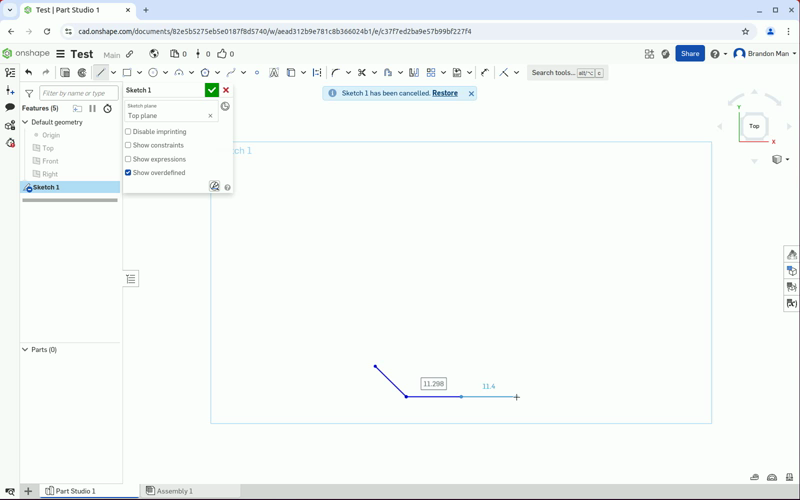
click(516, 396)
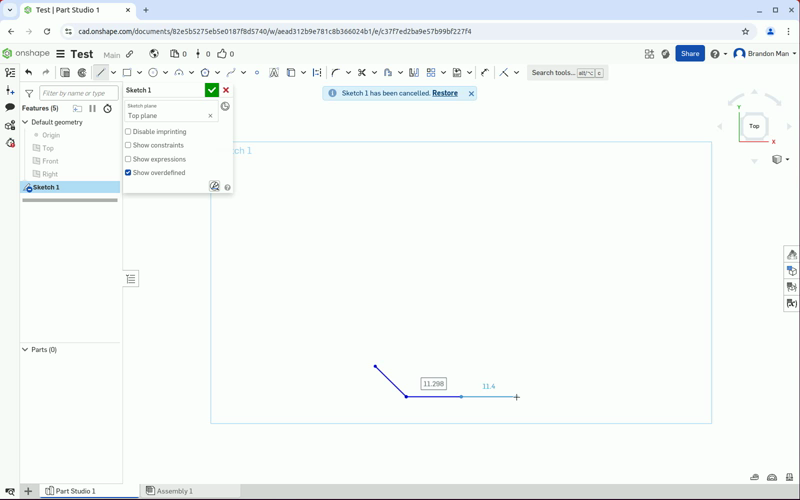
key_up(shift)
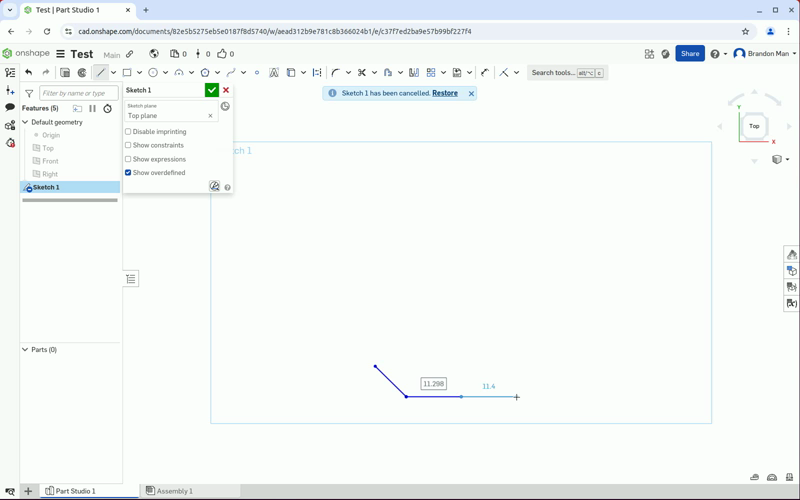
key_down(shift)
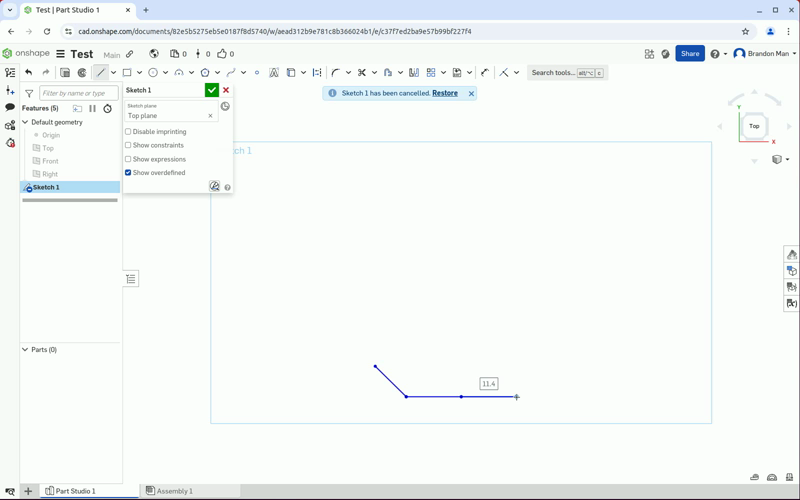
mouse_move(546, 396)
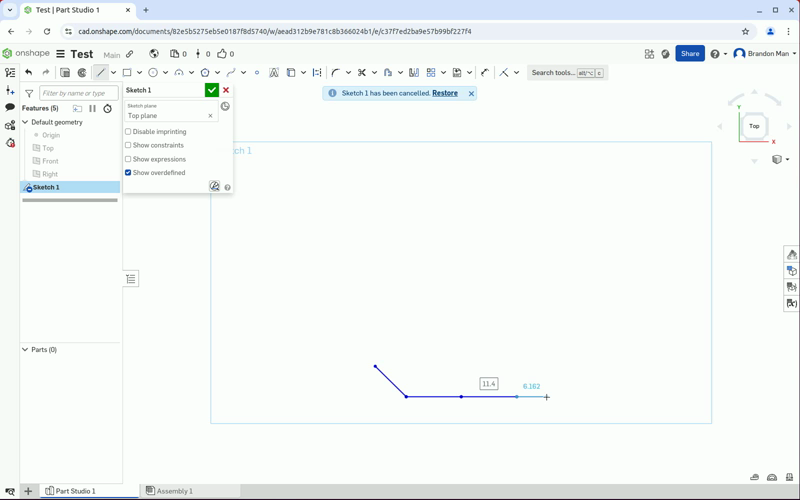
mouse_move(547, 366)
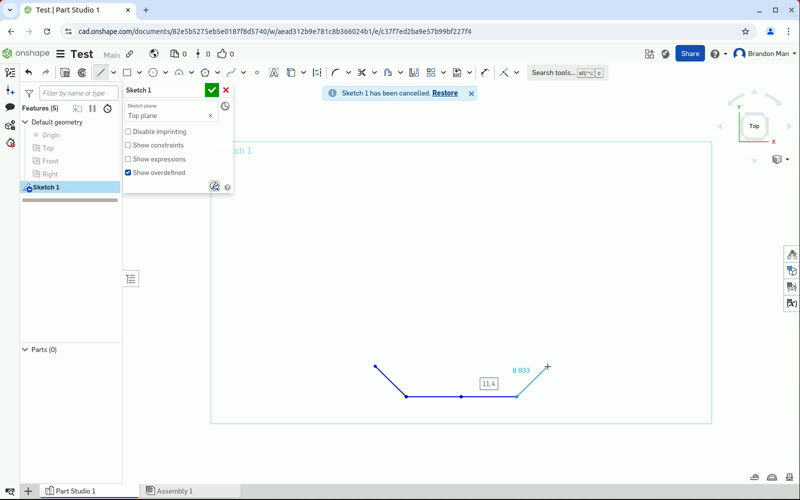
click(547, 366)
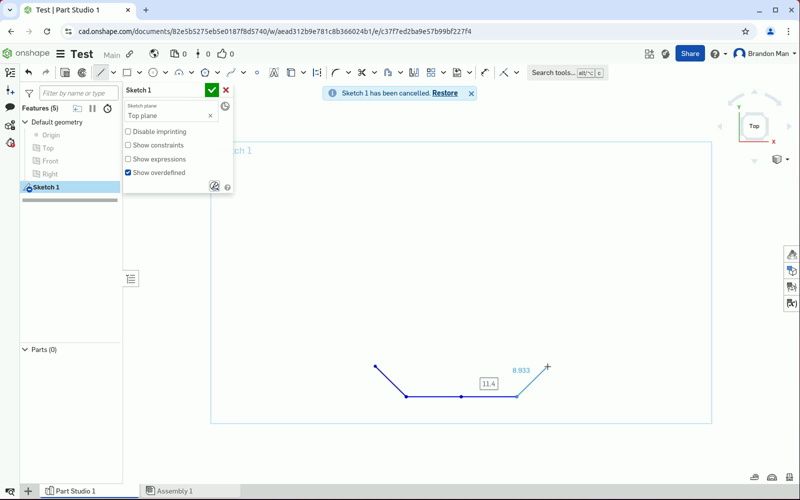
key_up(shift)
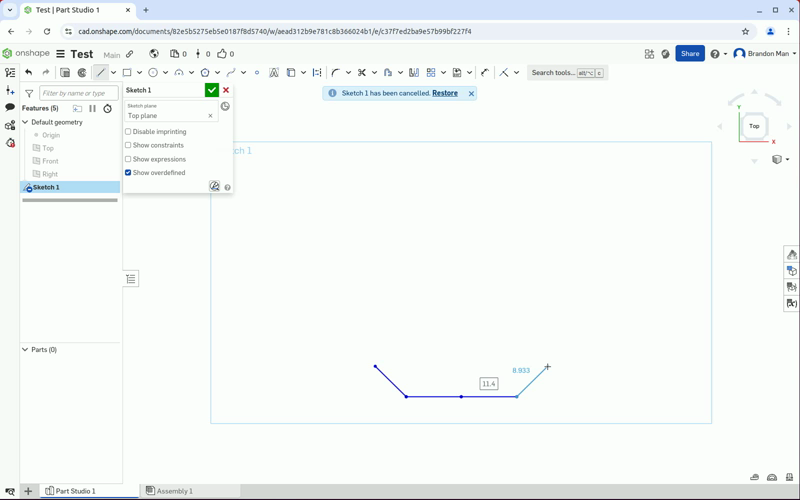
key_down(shift)
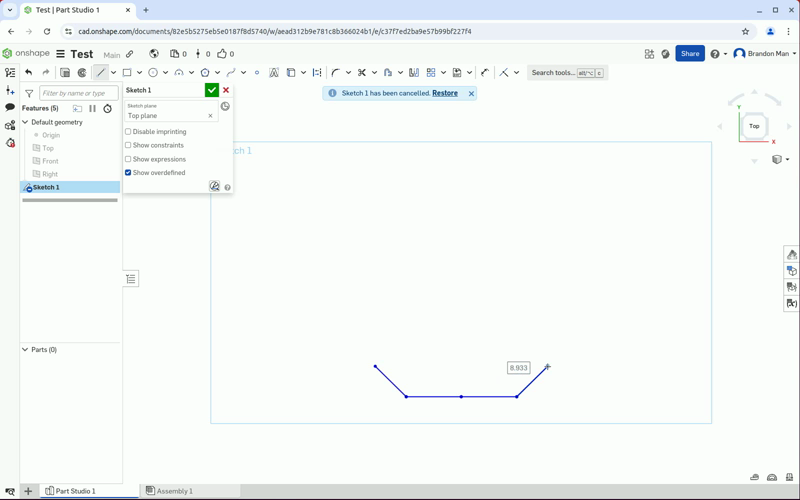
mouse_move(547, 202)
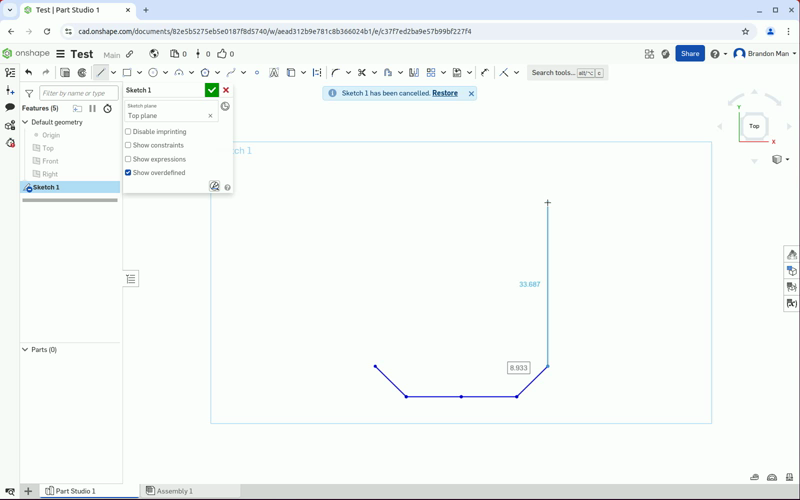
click(547, 202)
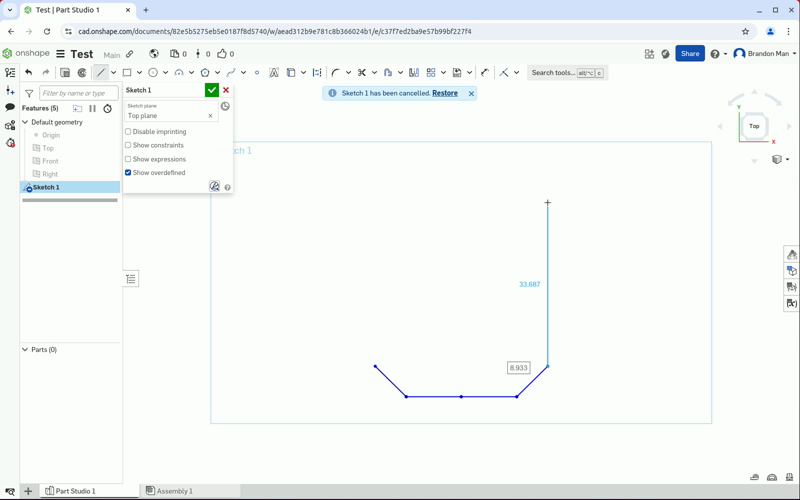
key_up(shift)
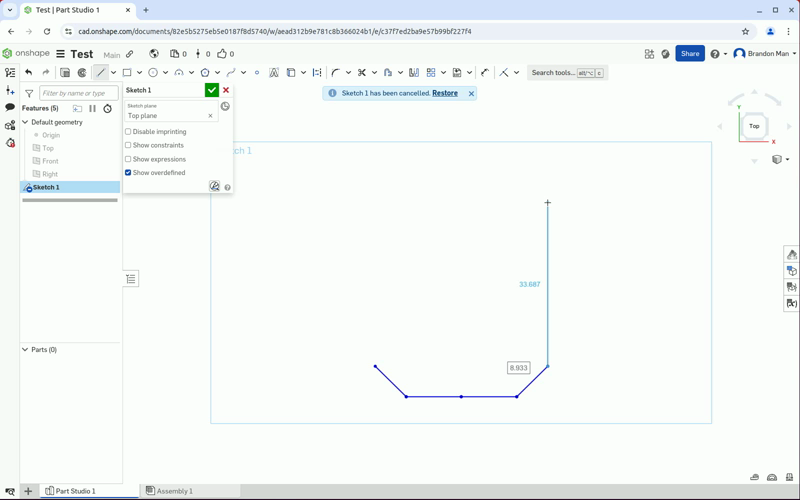
key_down(shift)
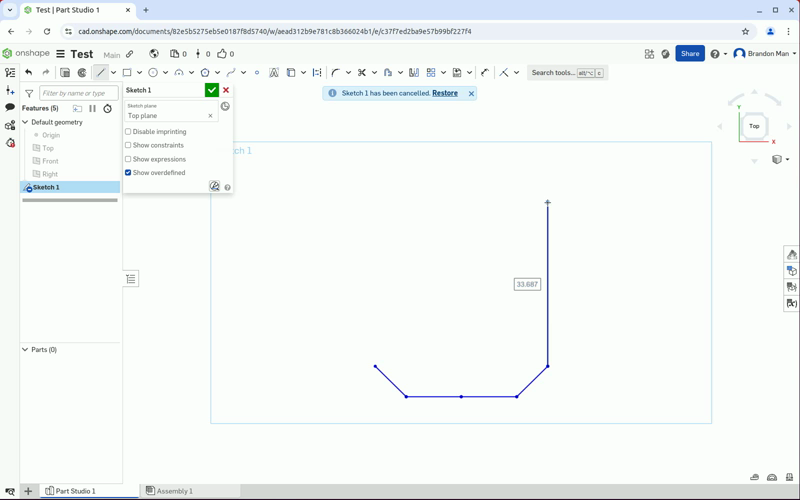
mouse_move(577, 202)
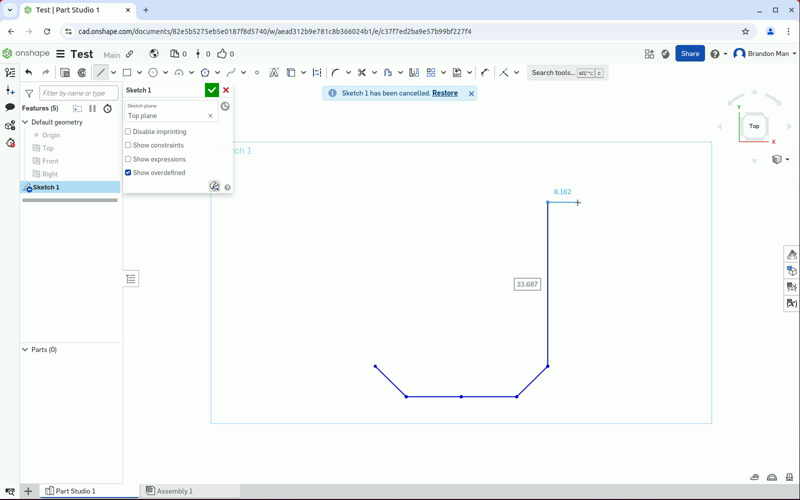
mouse_move(516, 171)
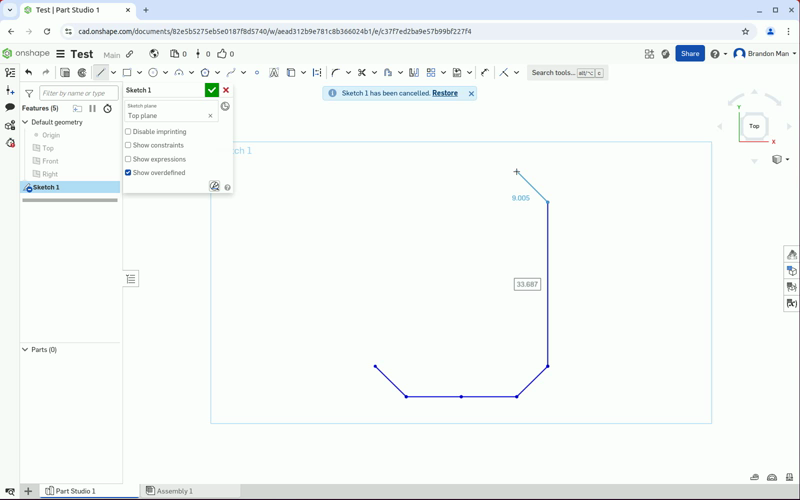
click(516, 171)
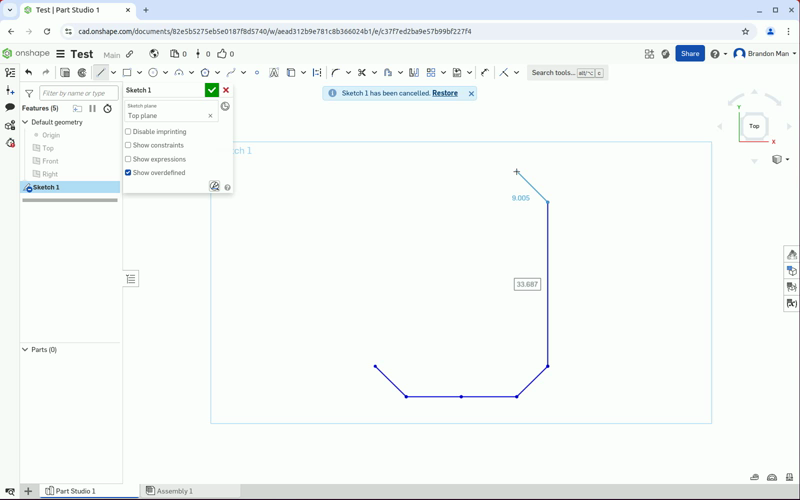
key_up(shift)
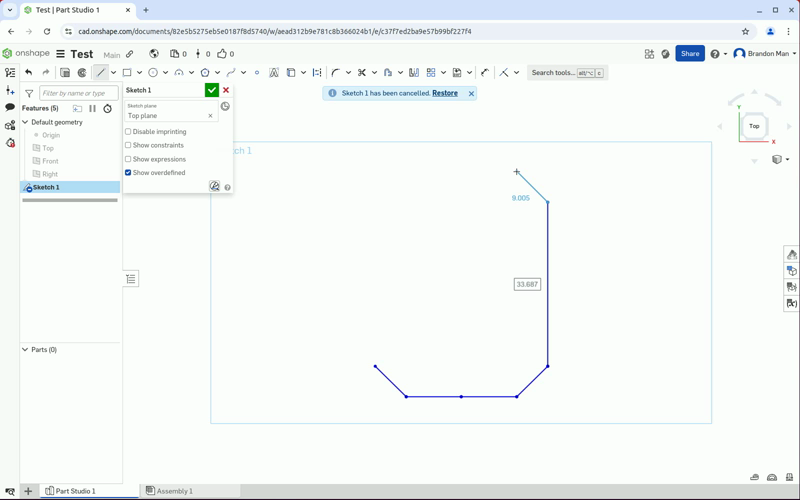
key_down(shift)
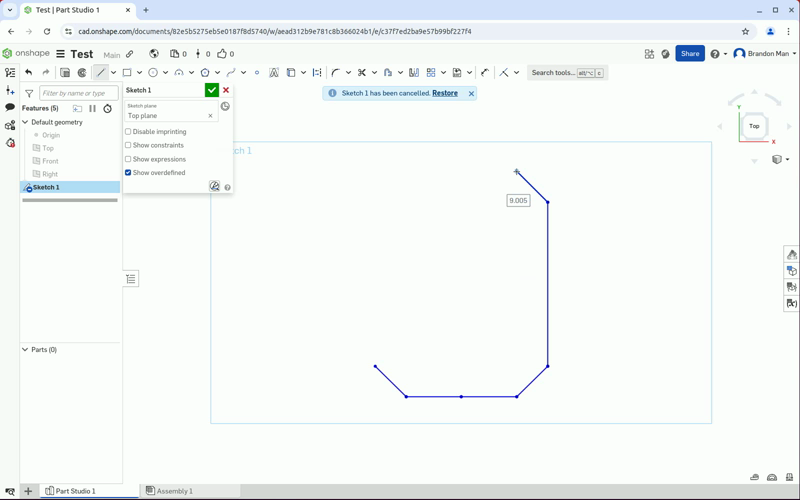
mouse_move(546, 171)
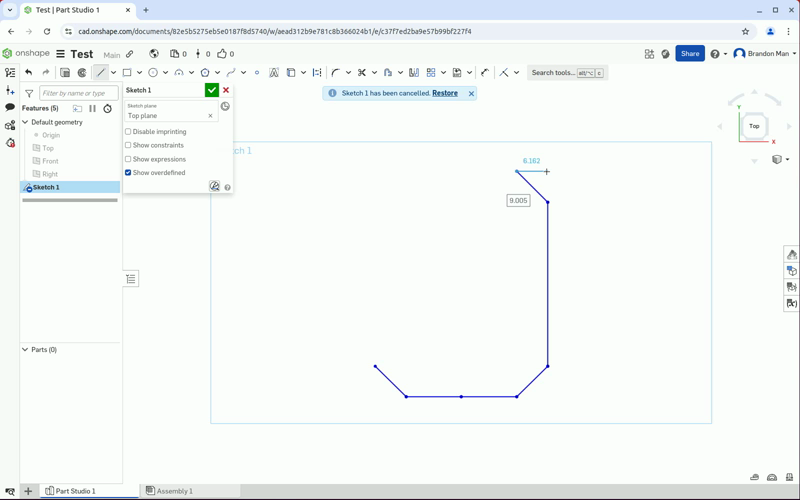
mouse_move(461, 171)
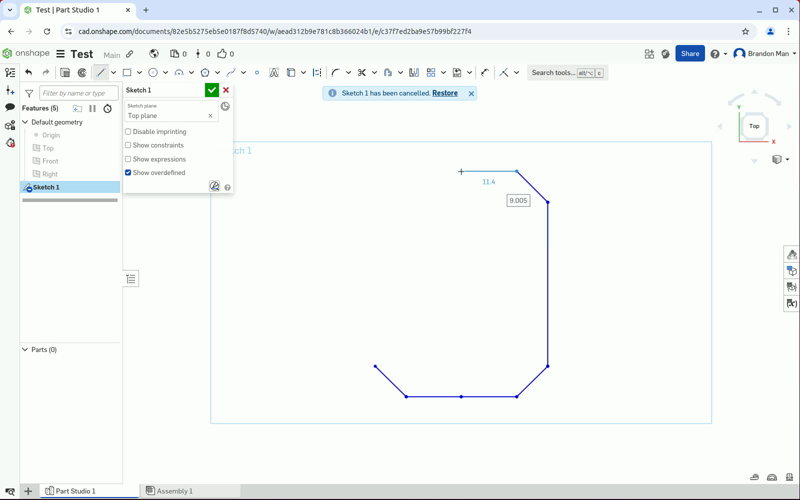
click(461, 171)
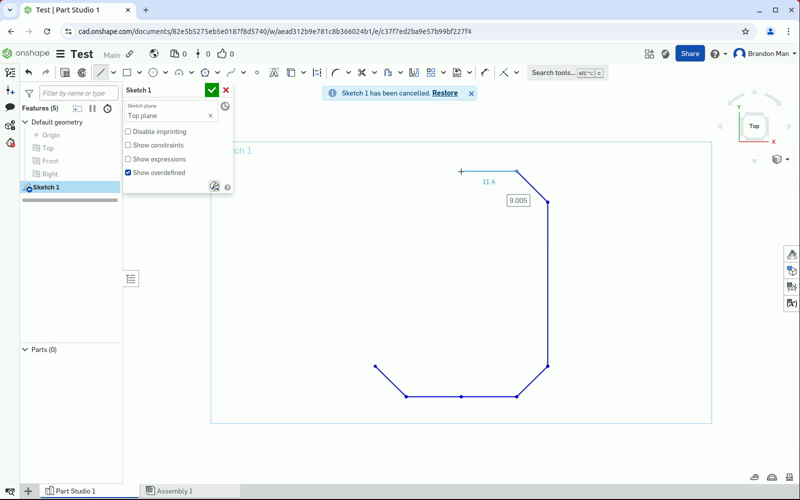
key_up(shift)
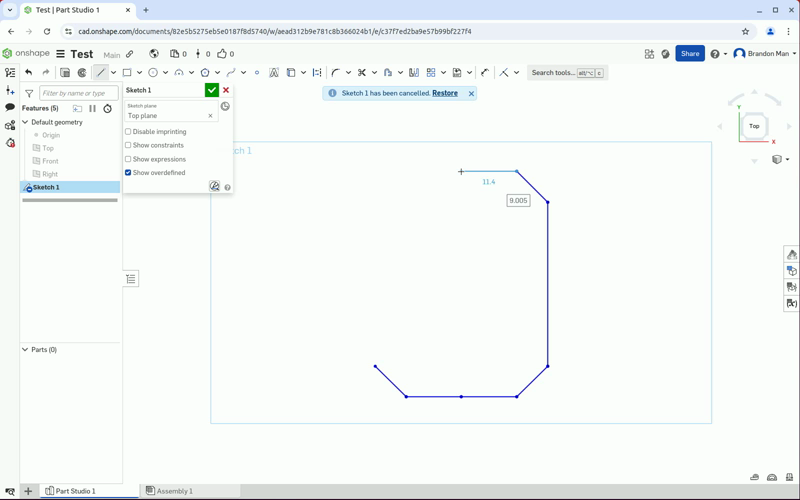
key_down(shift)
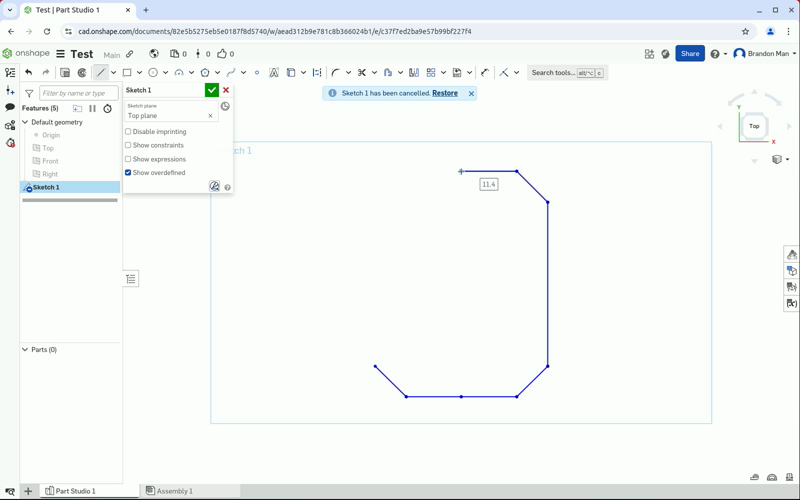
mouse_move(491, 171)
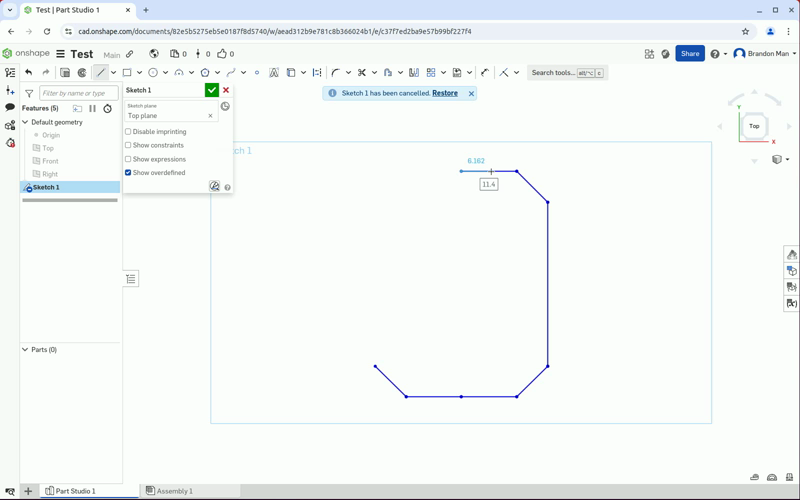
mouse_move(406, 171)
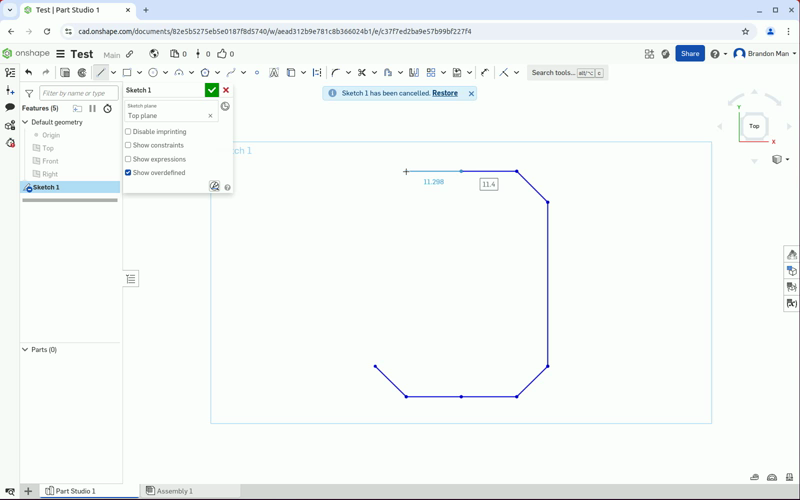
click(406, 171)
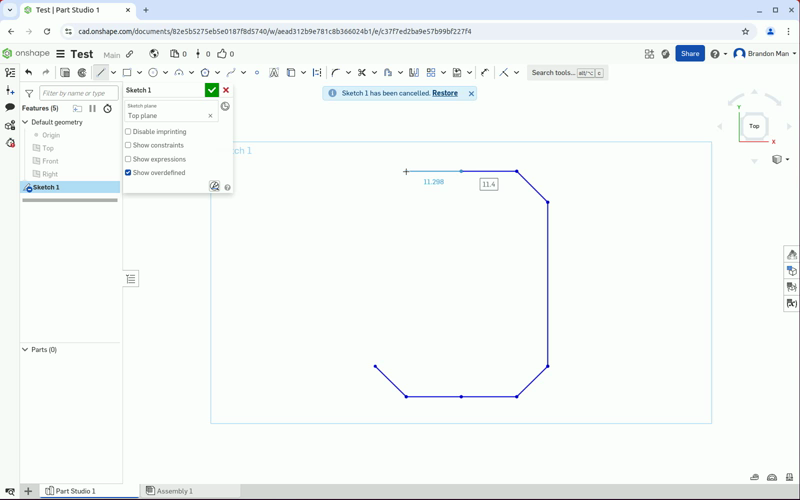
key_up(shift)
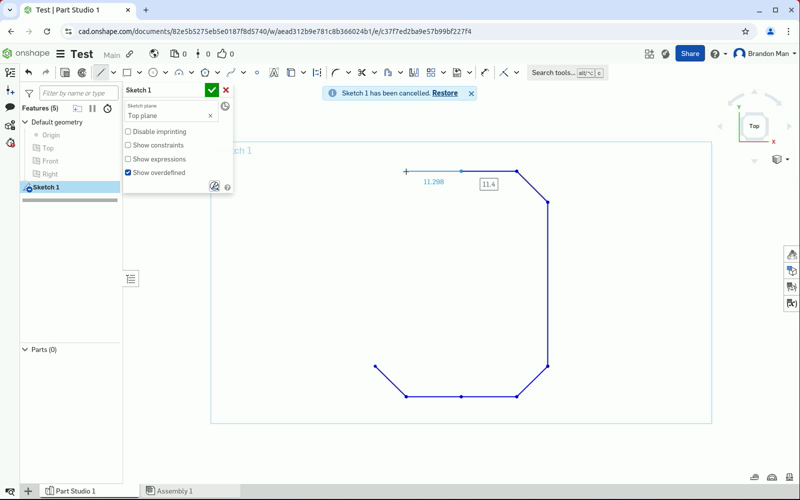
key_down(shift)
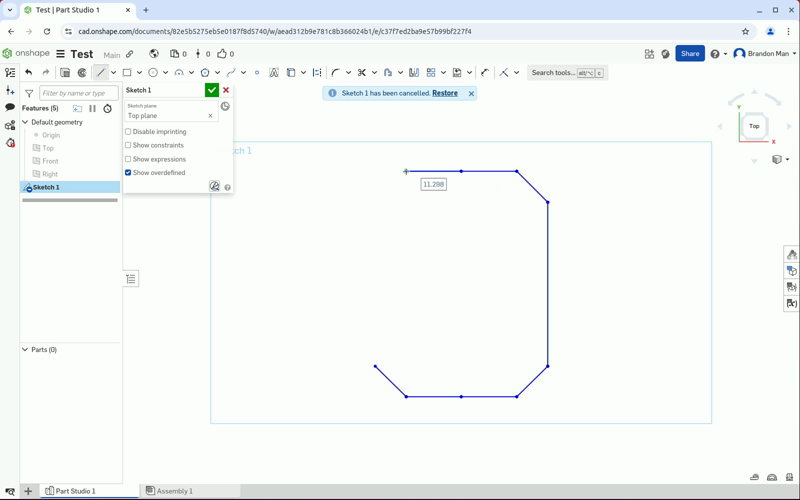
mouse_move(436, 171)
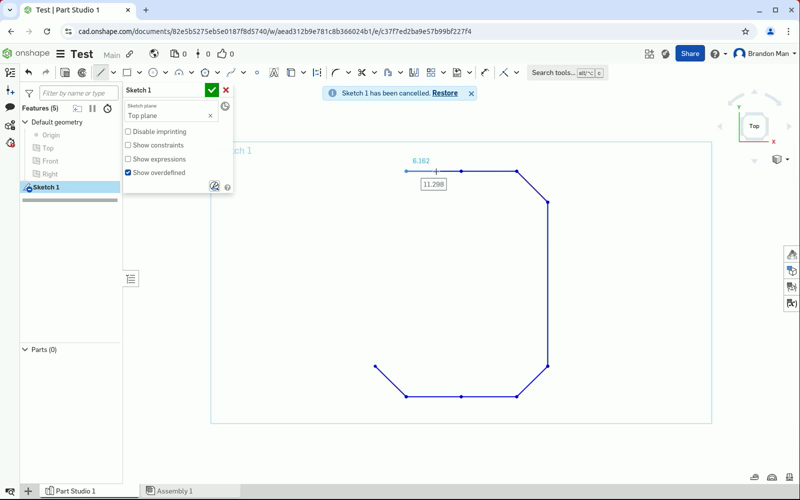
mouse_move(375, 202)
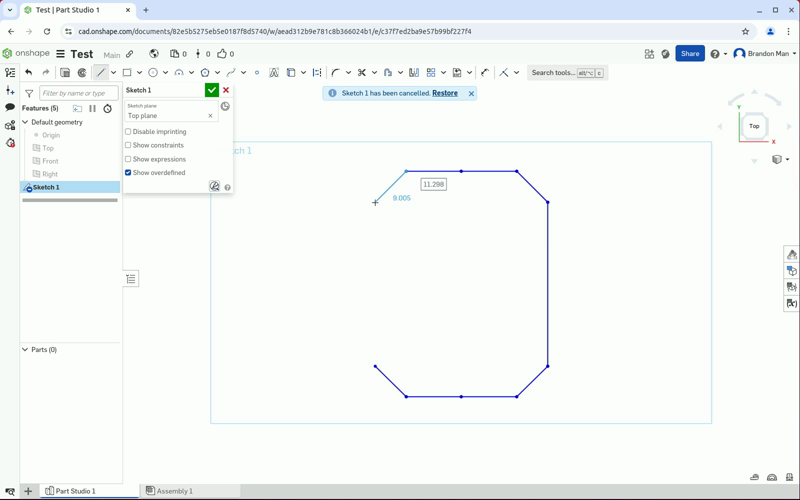
click(375, 202)
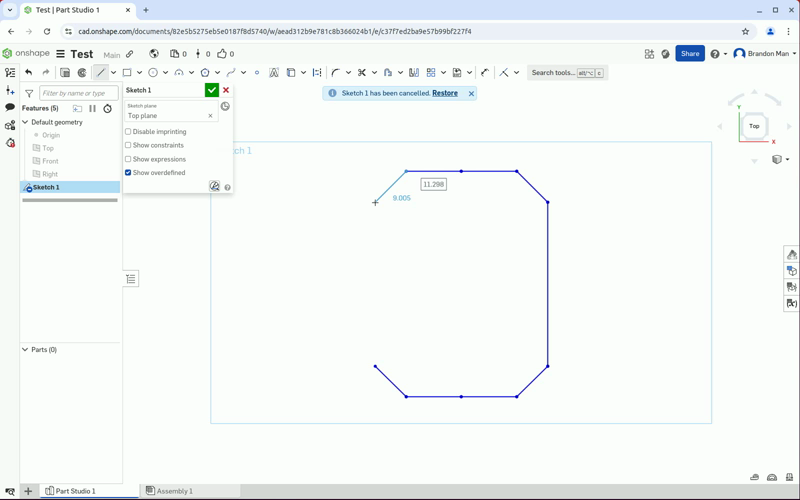
key_up(shift)
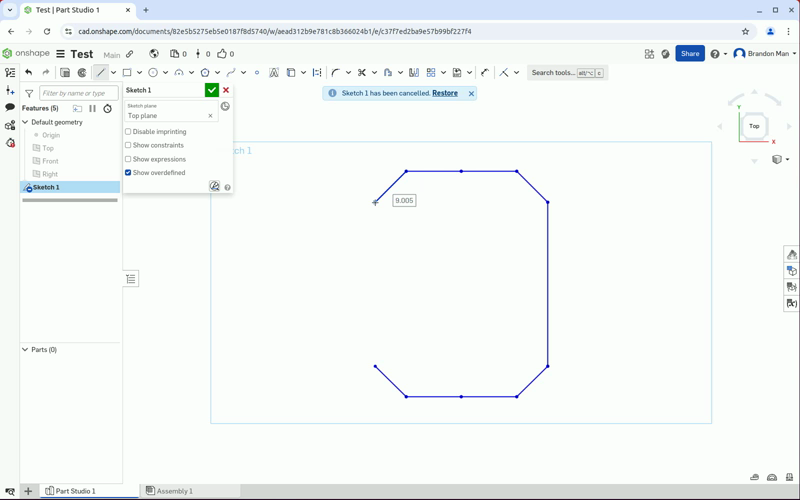
key_down(shift)
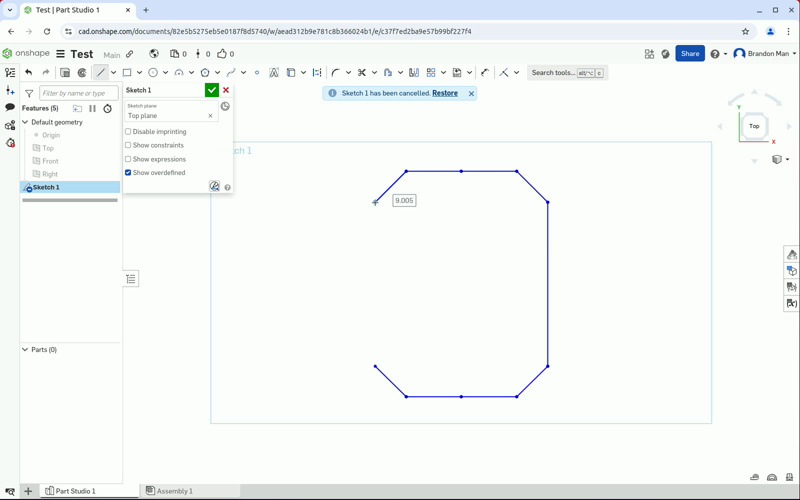
mouse_move(375, 366)
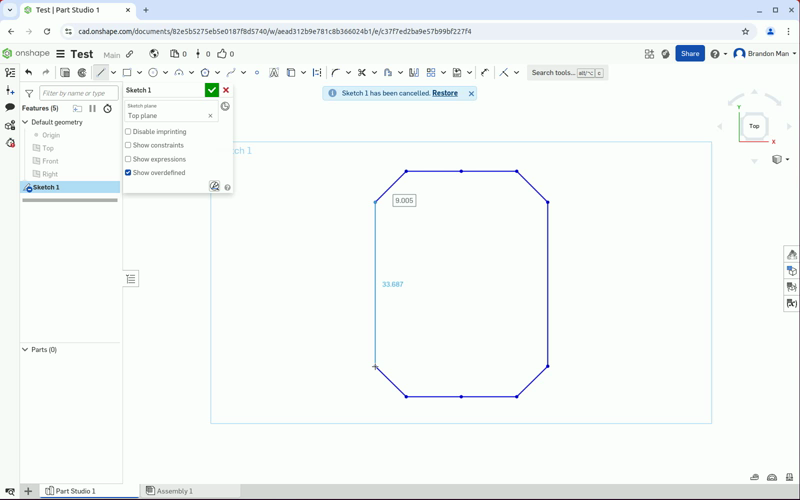
key_up(shift)
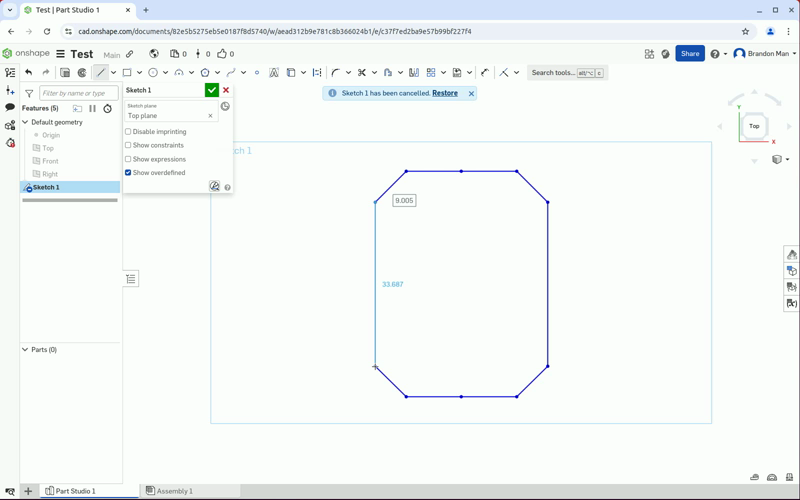
click(375, 366)
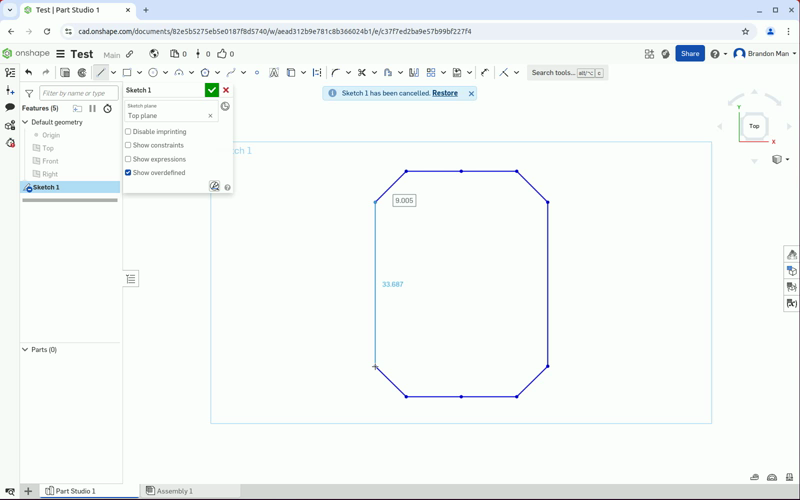
key(esc)
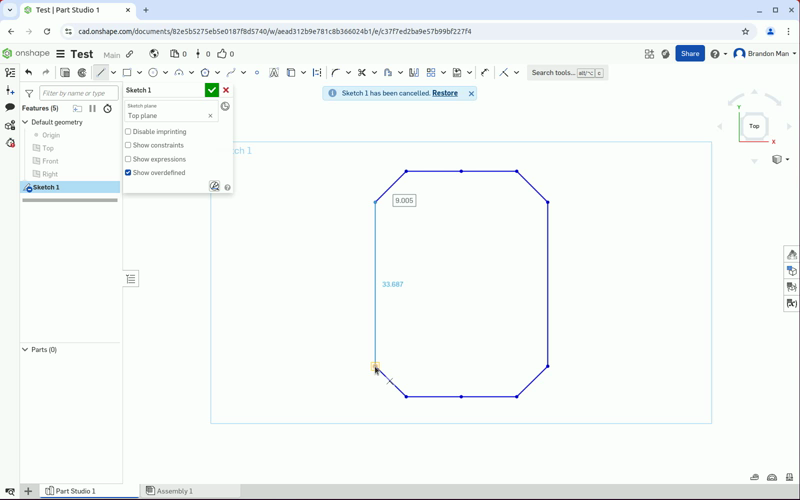
key(l)
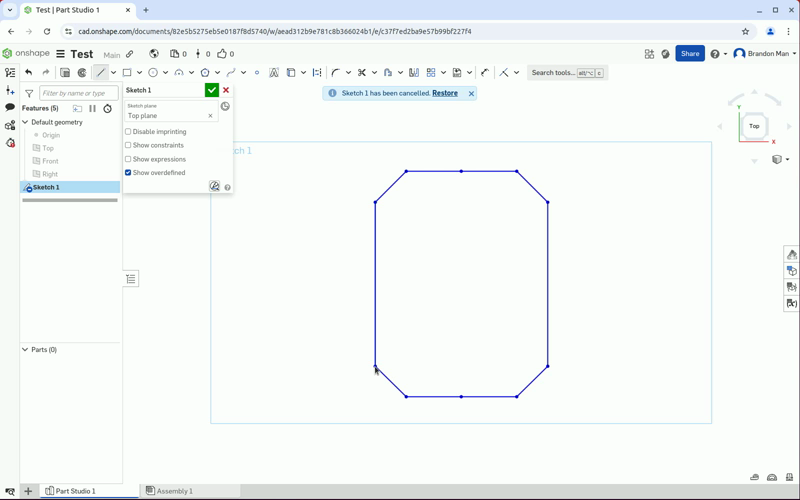
key_down(shift)
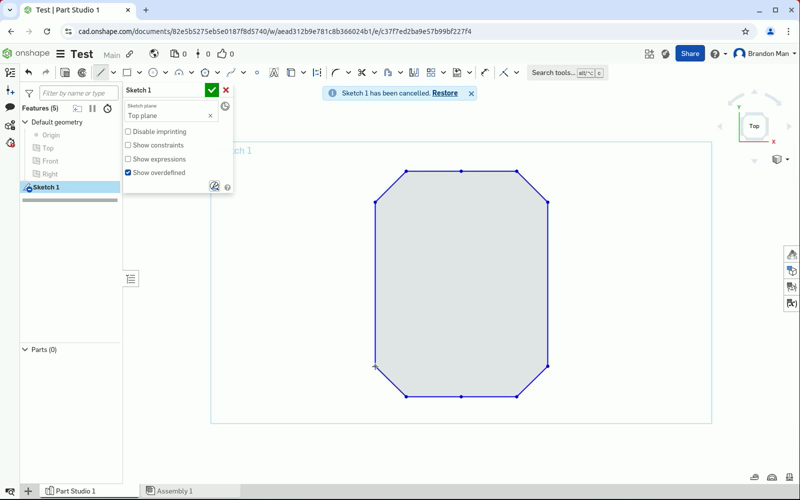
mouse_move(383, 362)
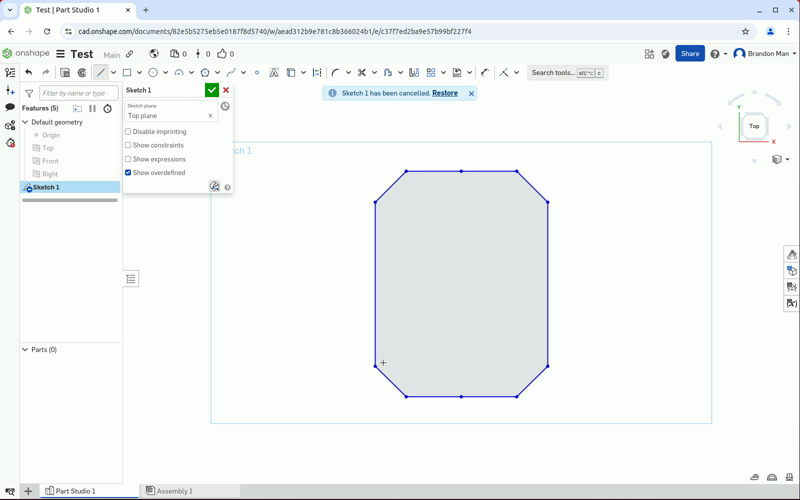
click(383, 362)
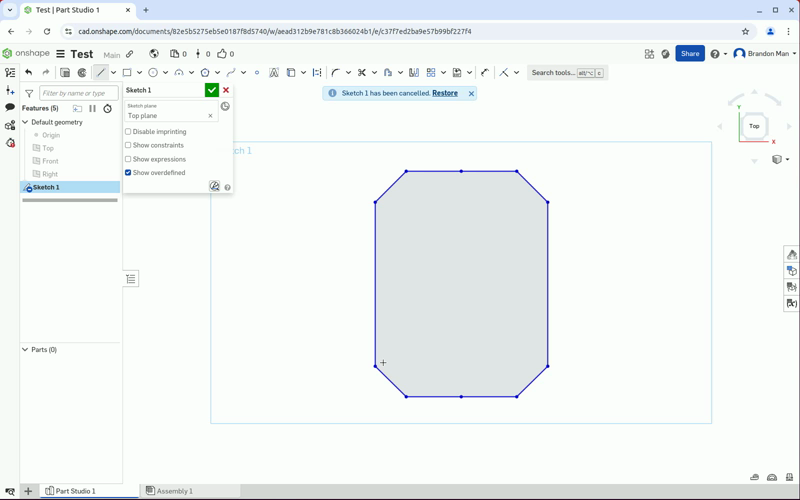
key_up(shift)
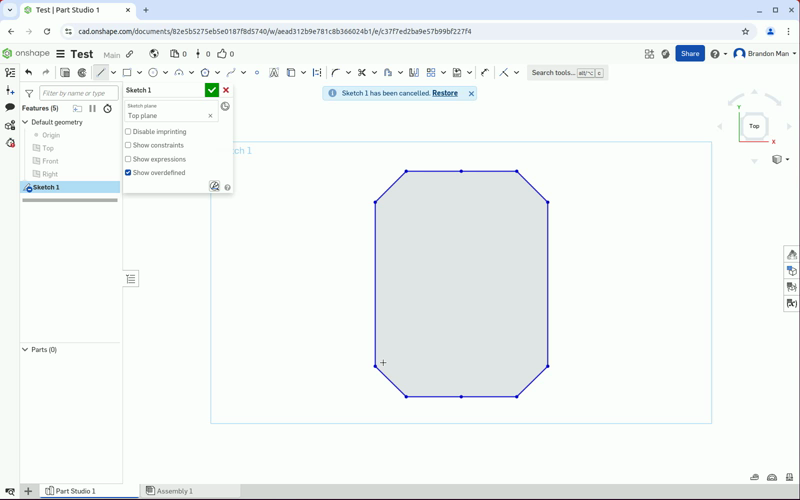
key_down(shift)
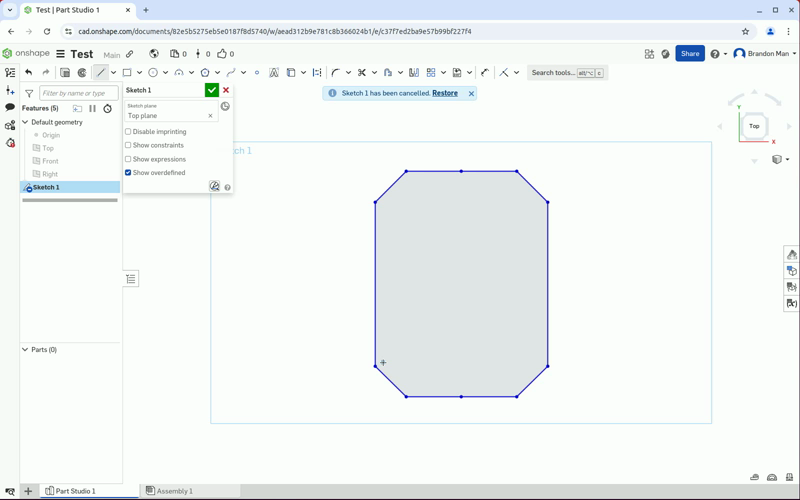
mouse_move(413, 362)
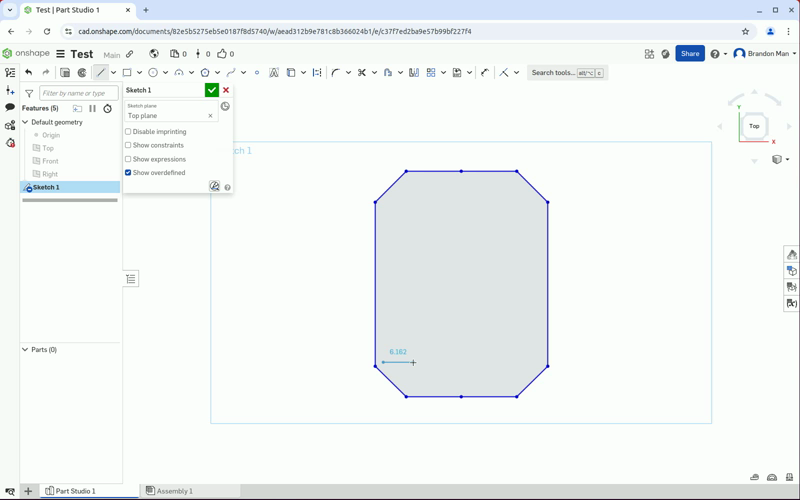
mouse_move(407, 386)
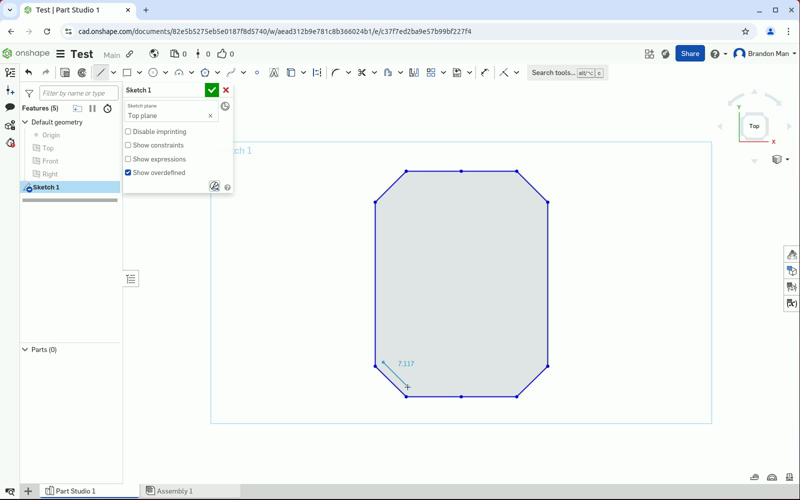
click(407, 386)
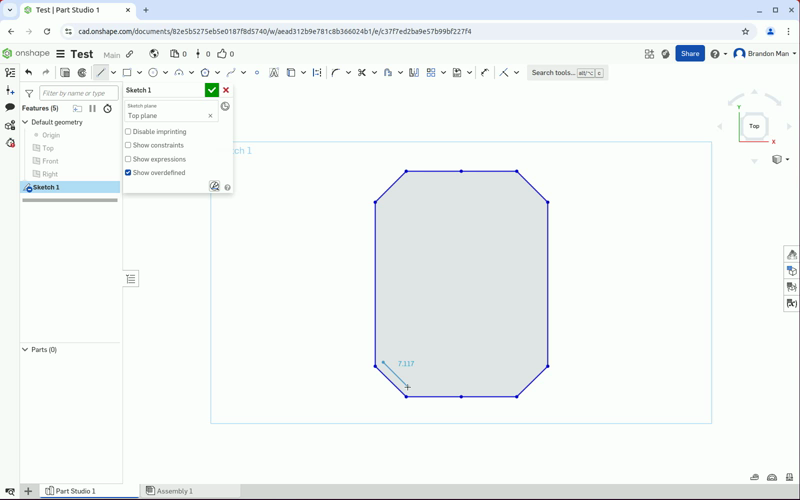
key_up(shift)
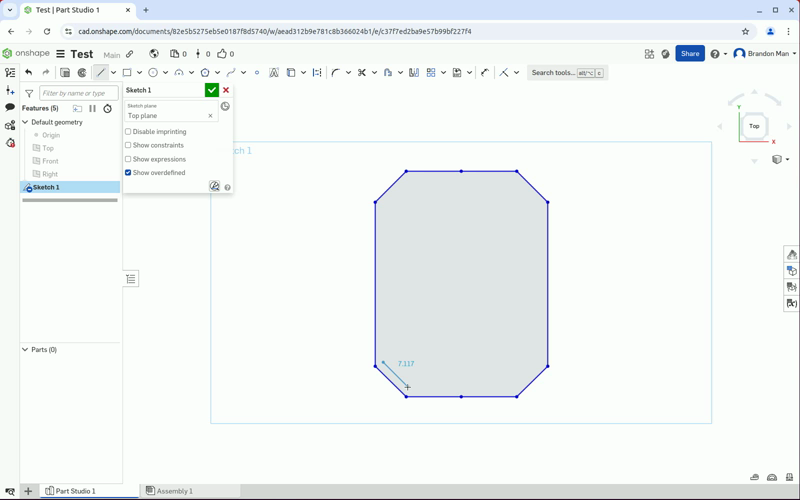
key_down(shift)
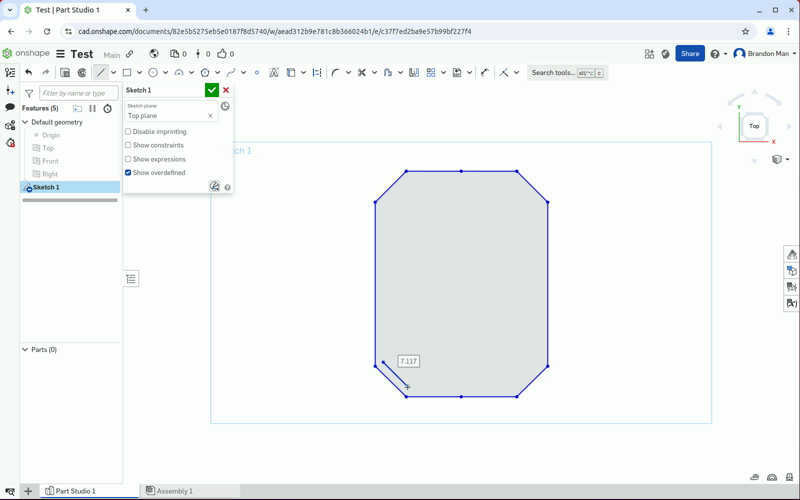
mouse_move(437, 386)
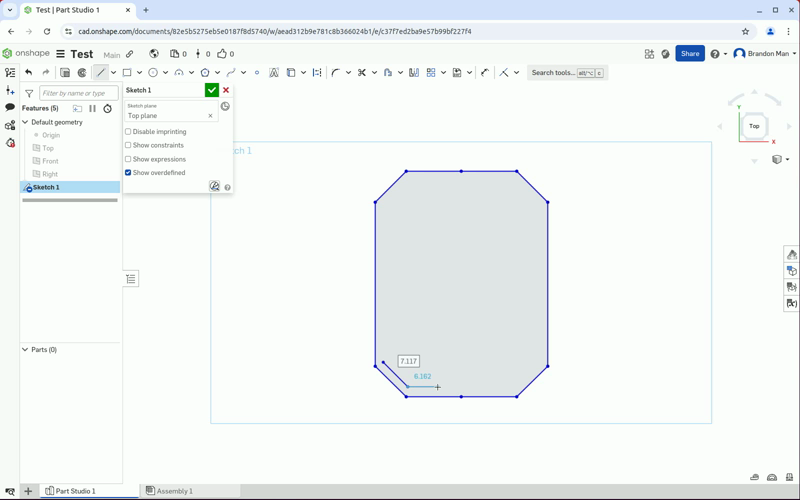
mouse_move(461, 386)
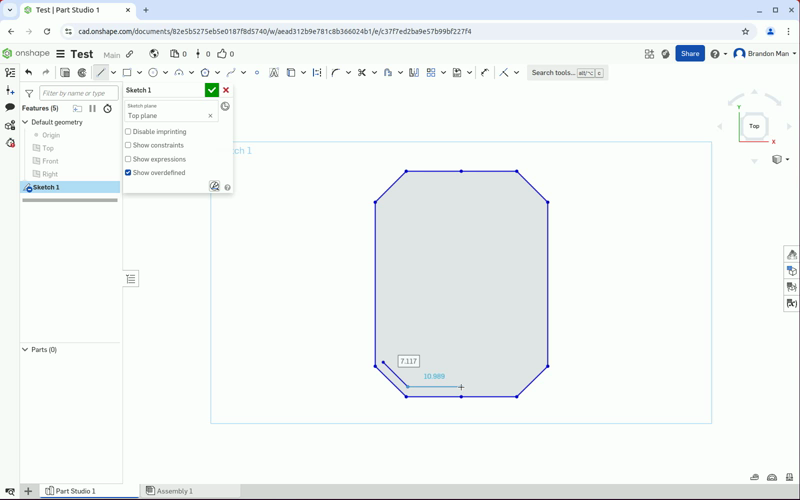
click(461, 386)
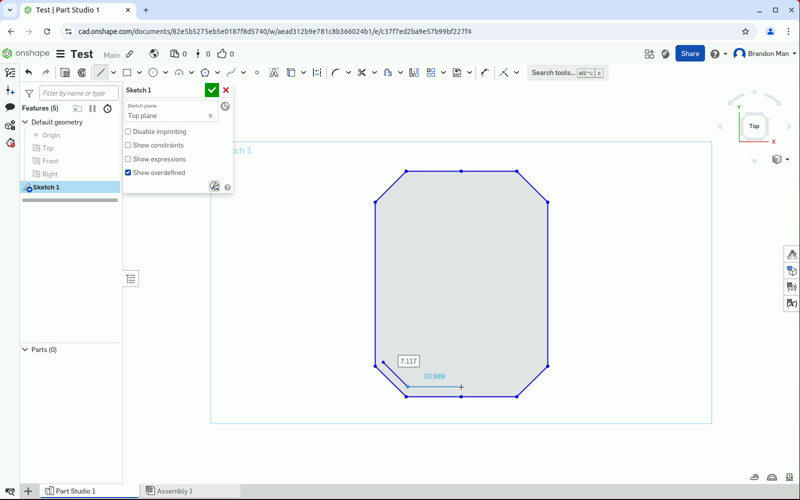
key_up(shift)
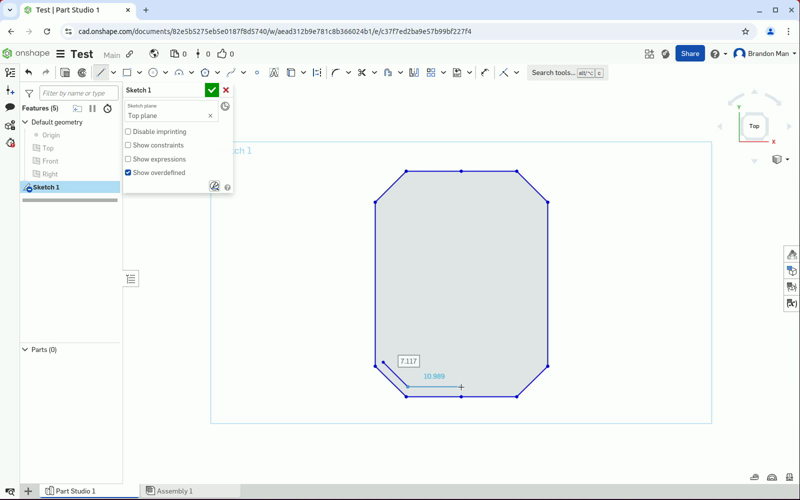
key_down(shift)
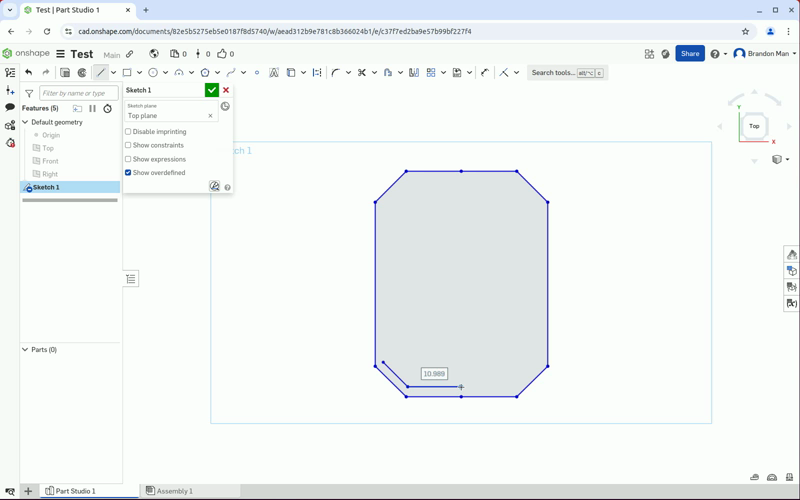
mouse_move(491, 386)
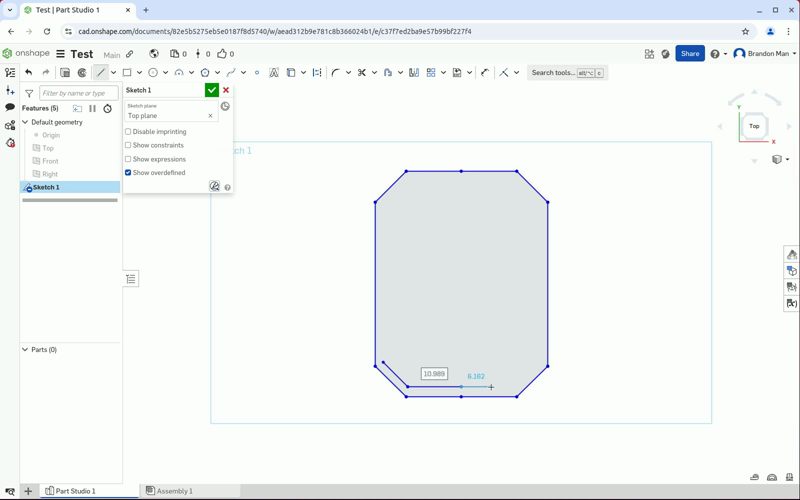
mouse_move(514, 386)
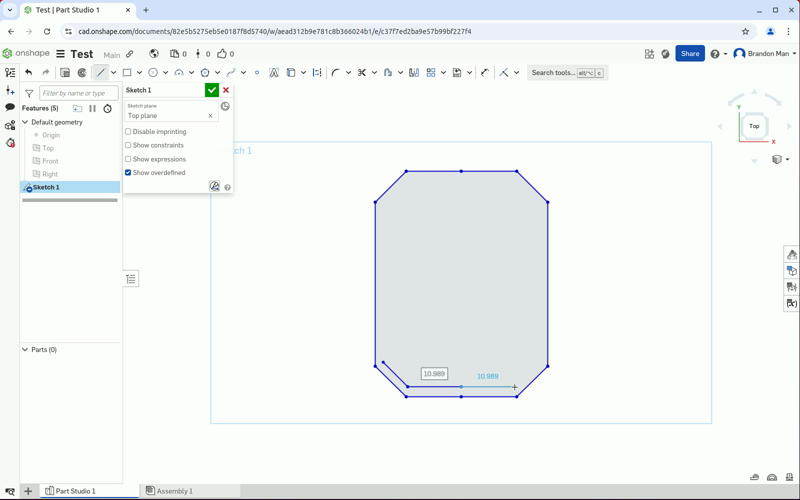
click(514, 386)
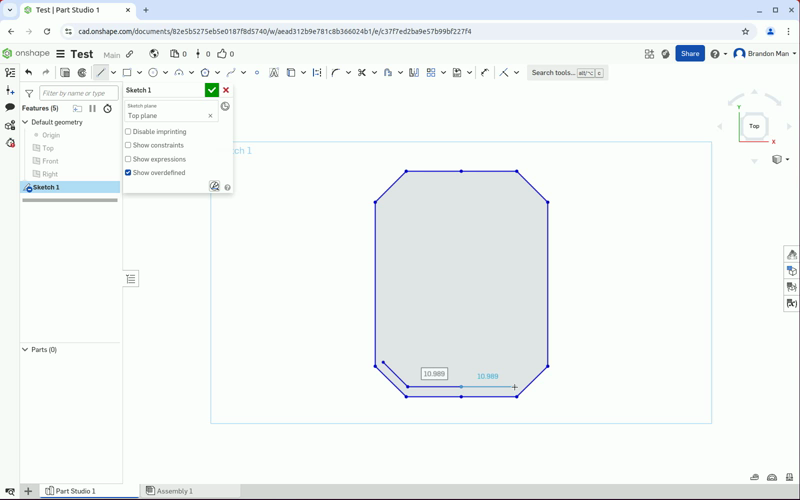
key_up(shift)
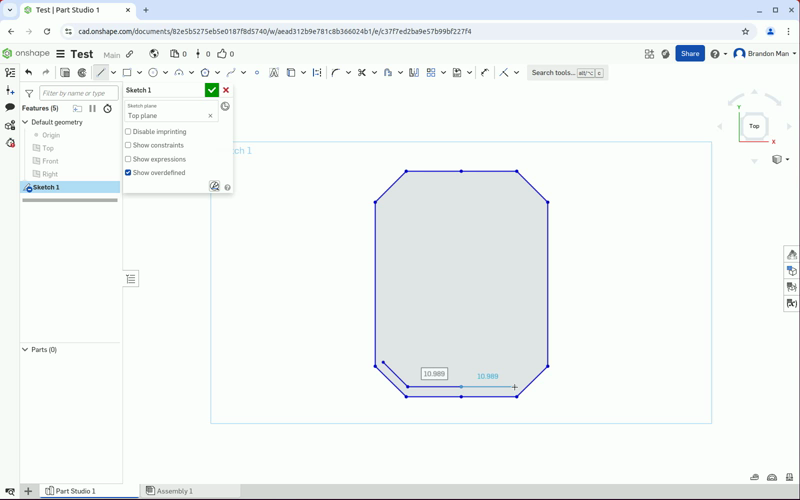
key_down(shift)
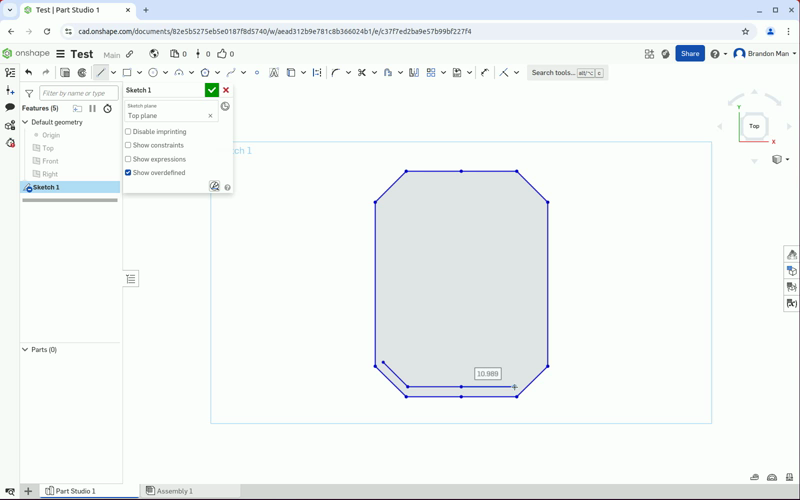
mouse_move(544, 386)
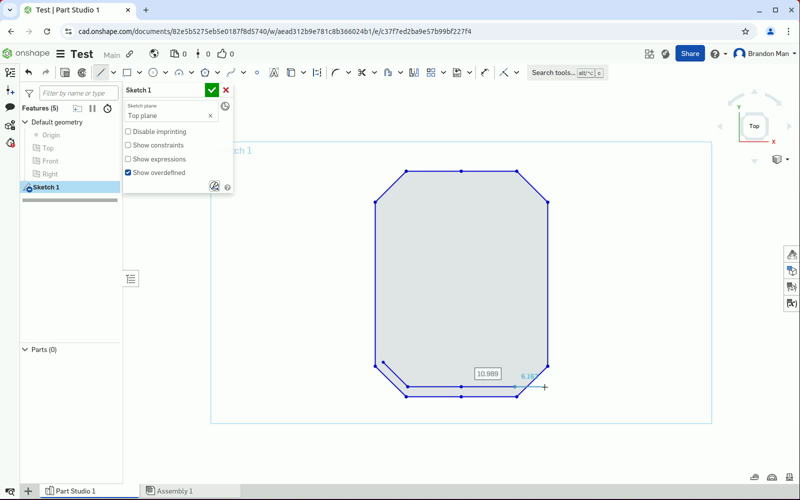
mouse_move(539, 362)
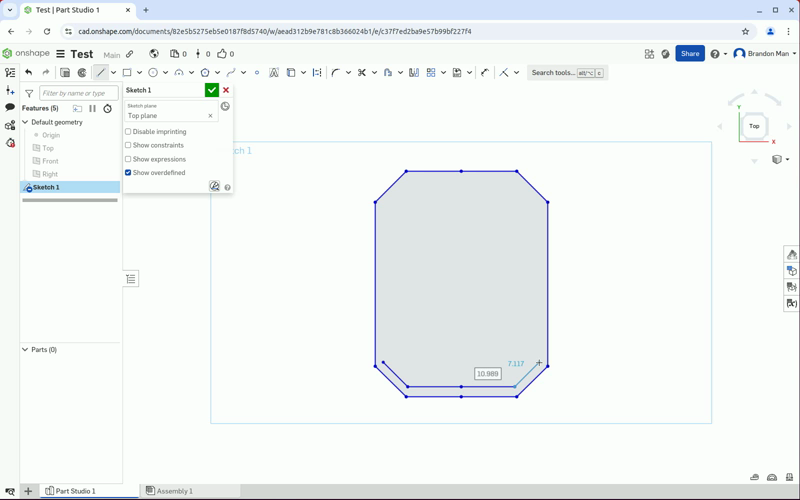
click(539, 362)
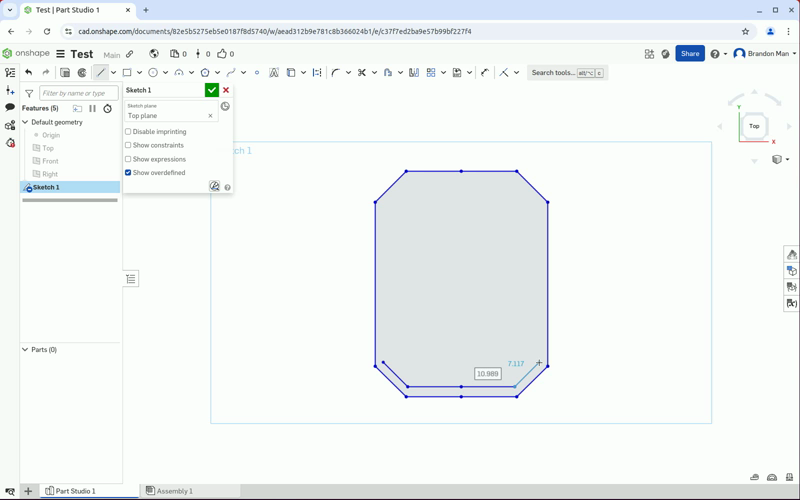
key_up(shift)
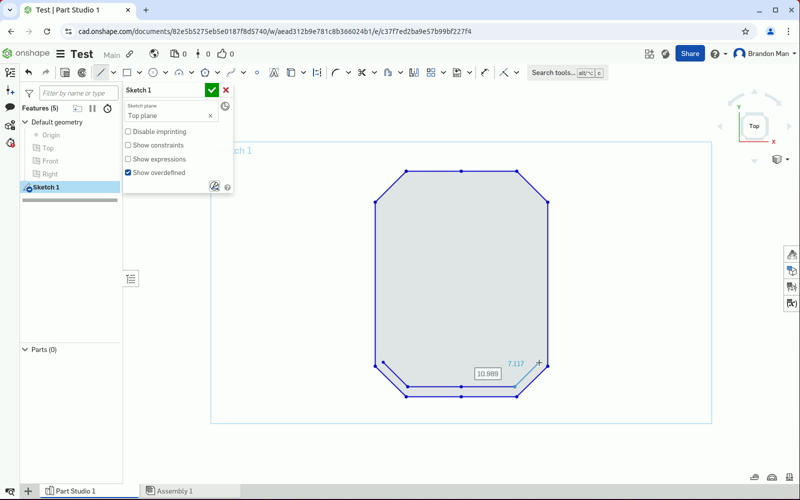
key_down(shift)
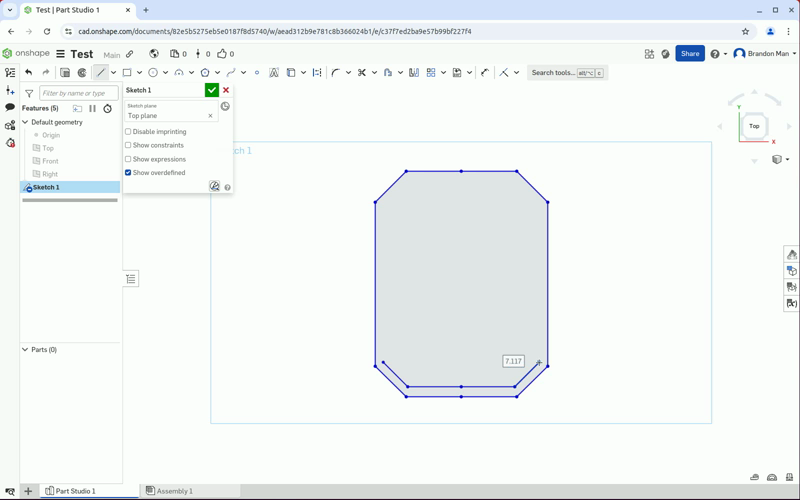
mouse_move(539, 204)
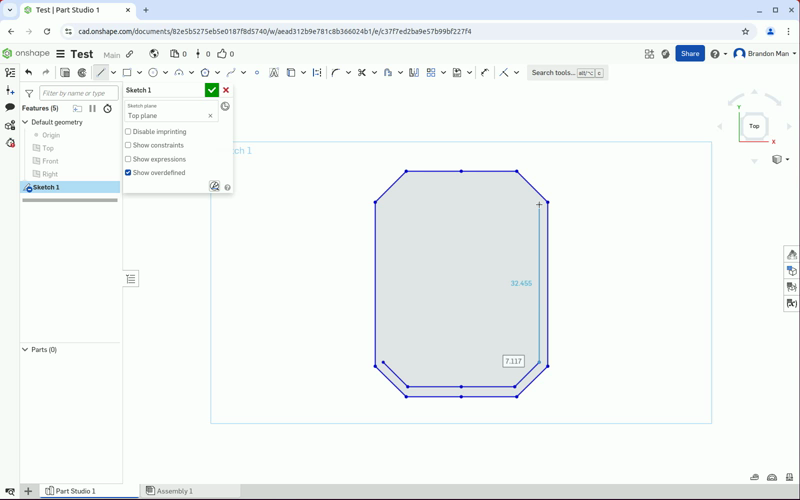
click(539, 204)
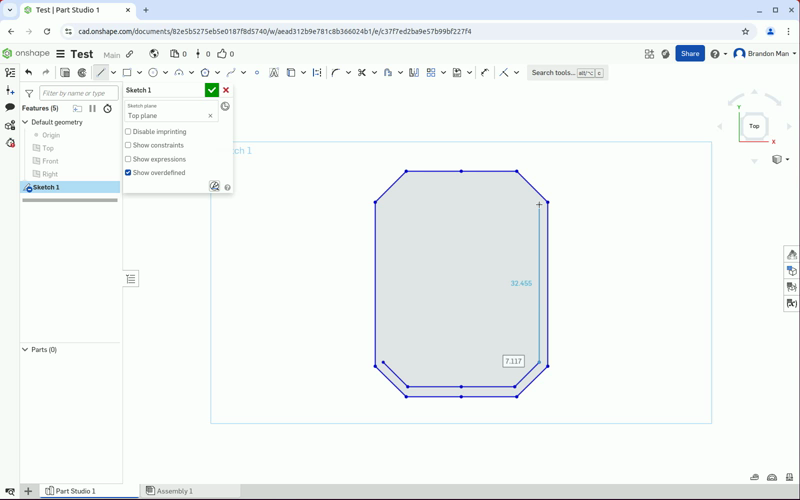
key_up(shift)
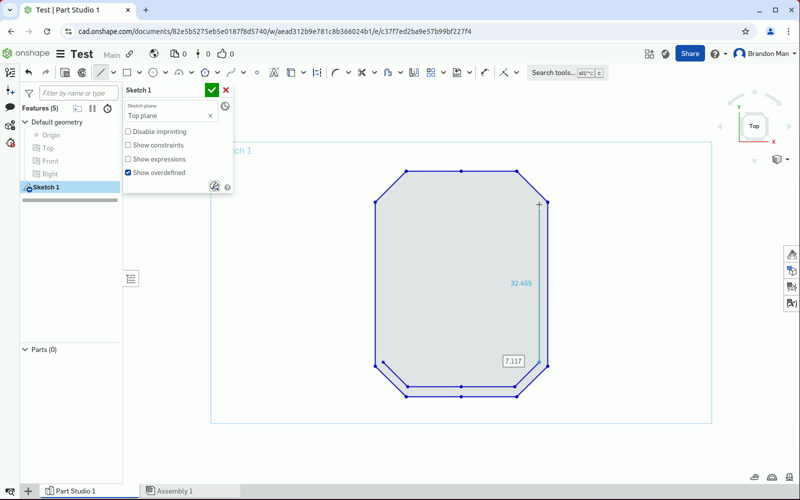
key_down(shift)
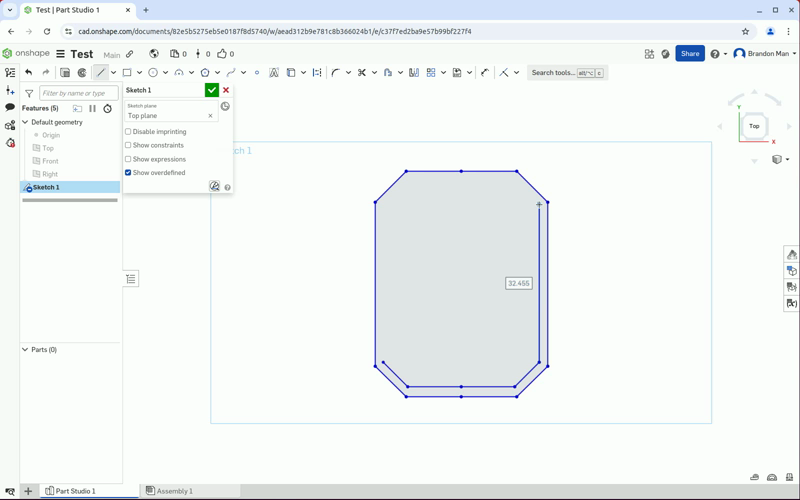
mouse_move(569, 204)
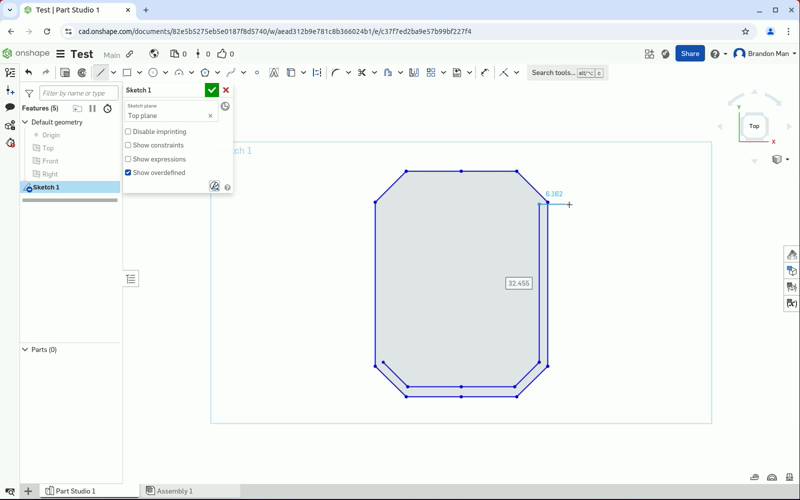
mouse_move(514, 179)
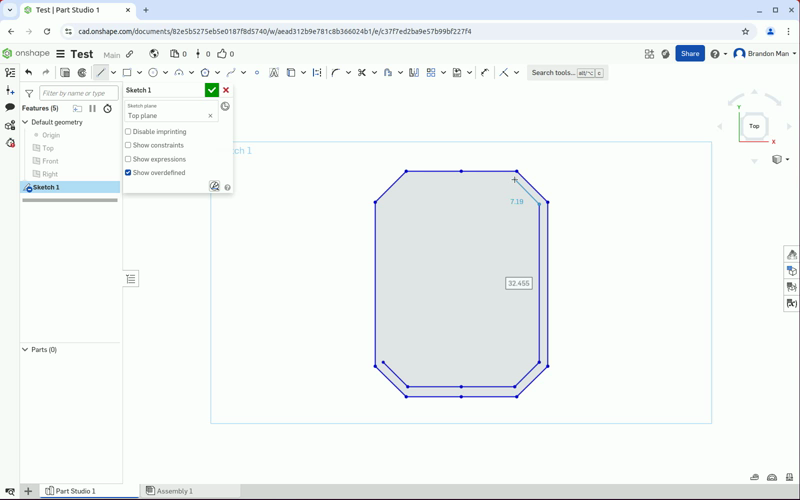
click(514, 179)
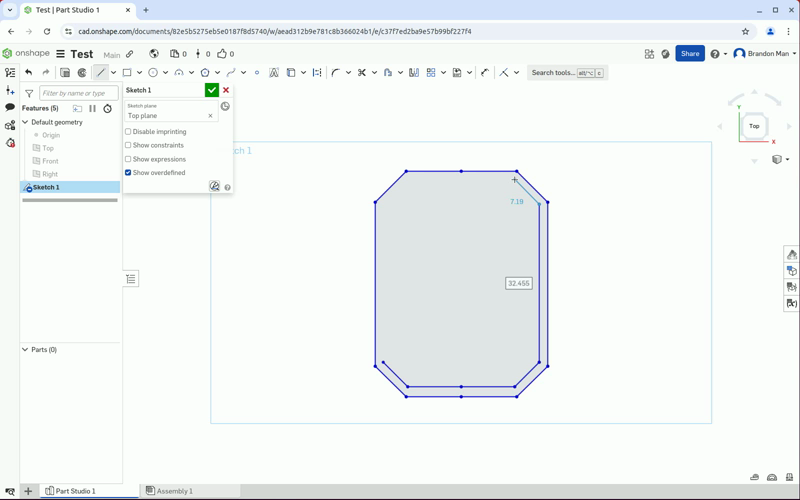
key_up(shift)
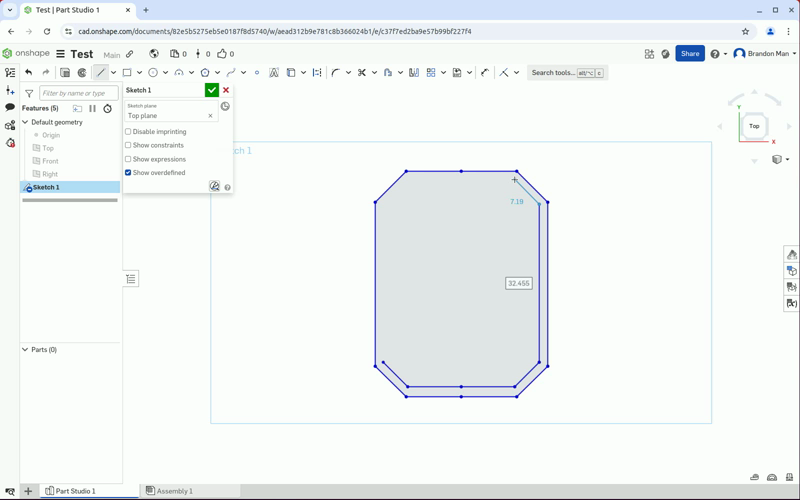
key_down(shift)
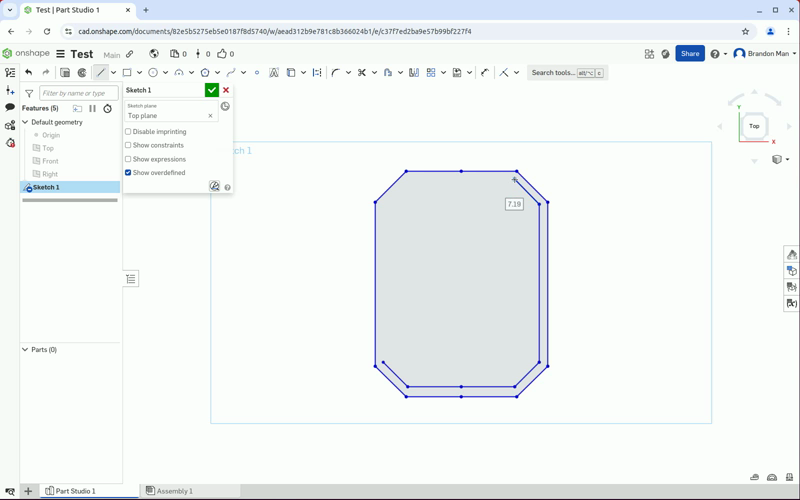
mouse_move(544, 179)
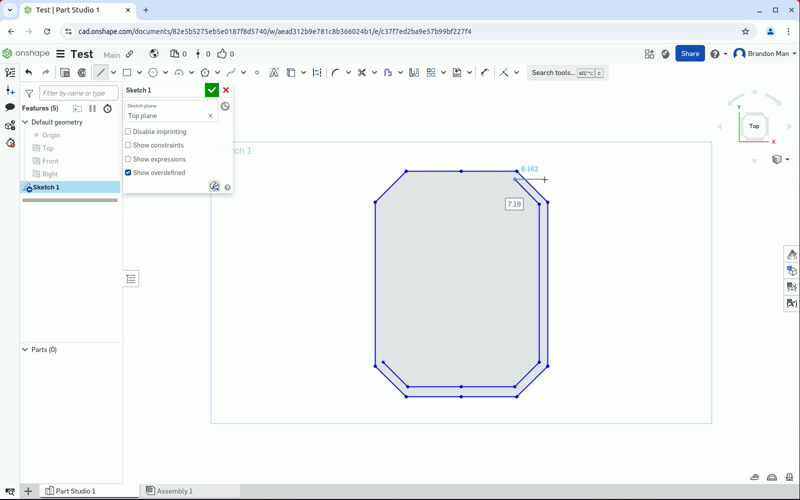
mouse_move(461, 179)
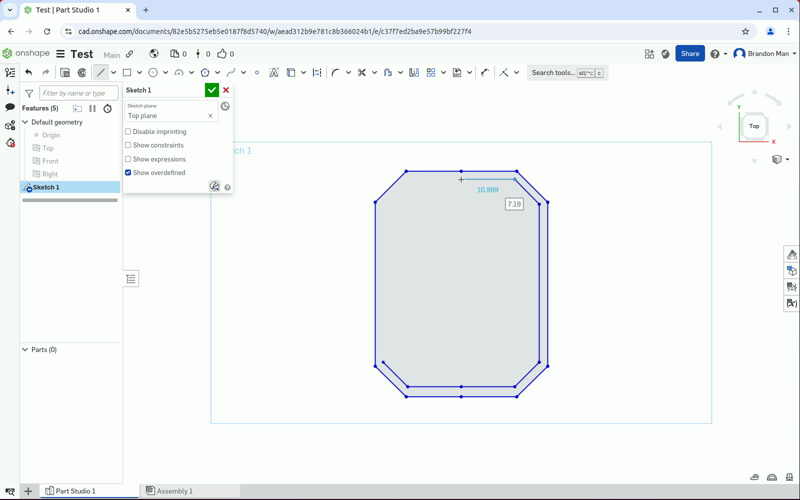
click(461, 179)
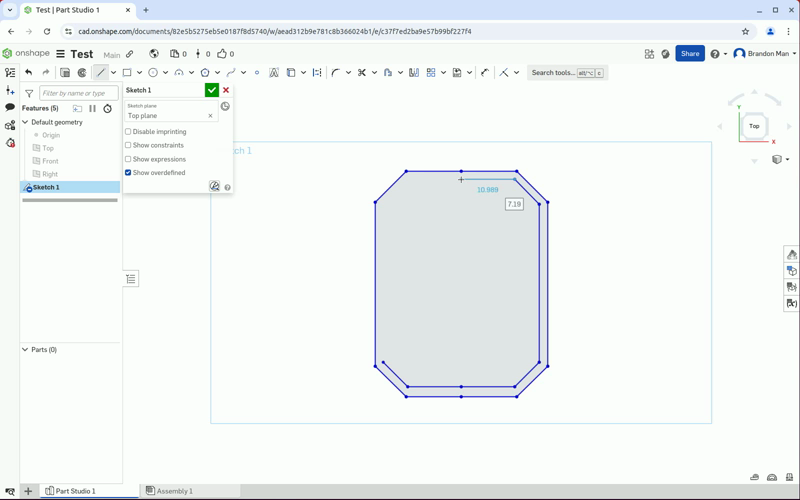
key_up(shift)
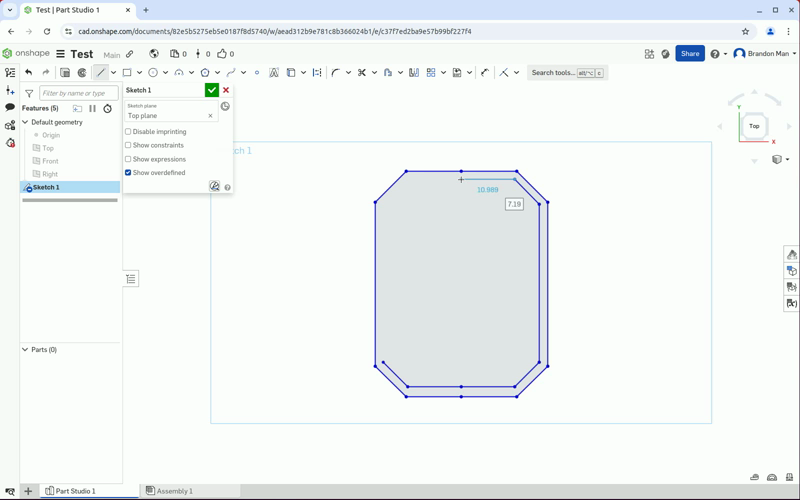
key_down(shift)
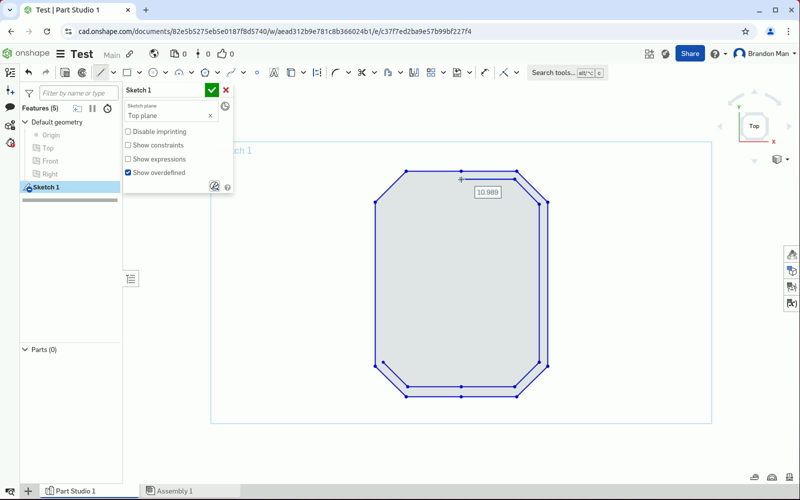
mouse_move(491, 179)
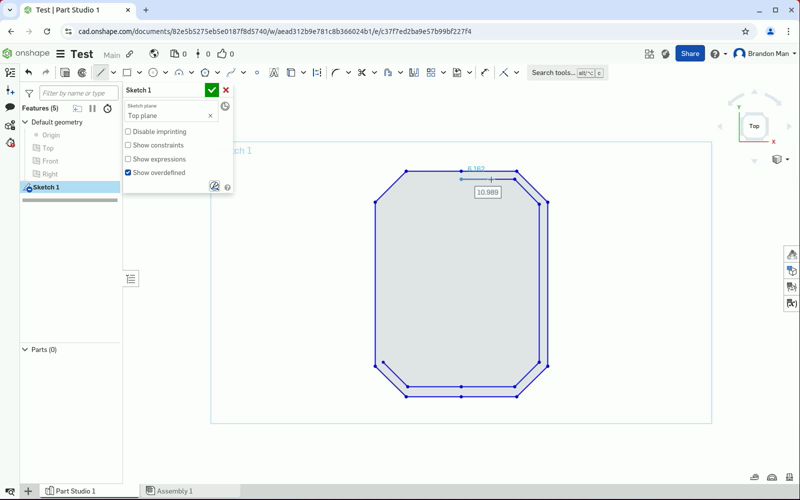
mouse_move(407, 179)
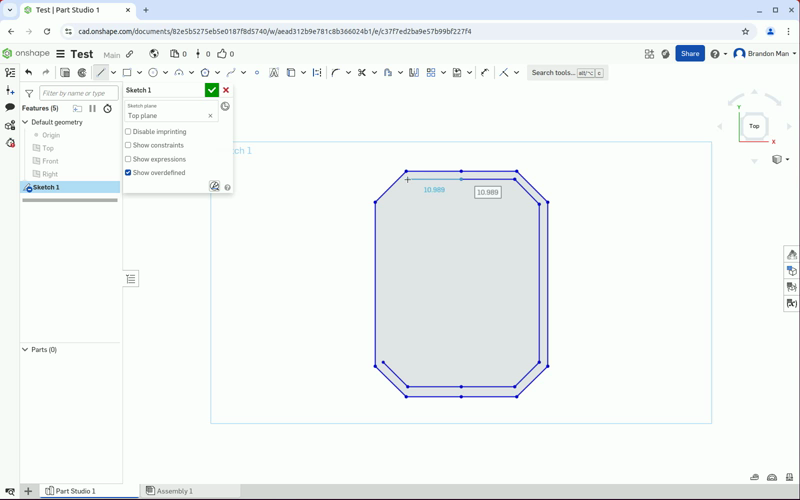
click(407, 179)
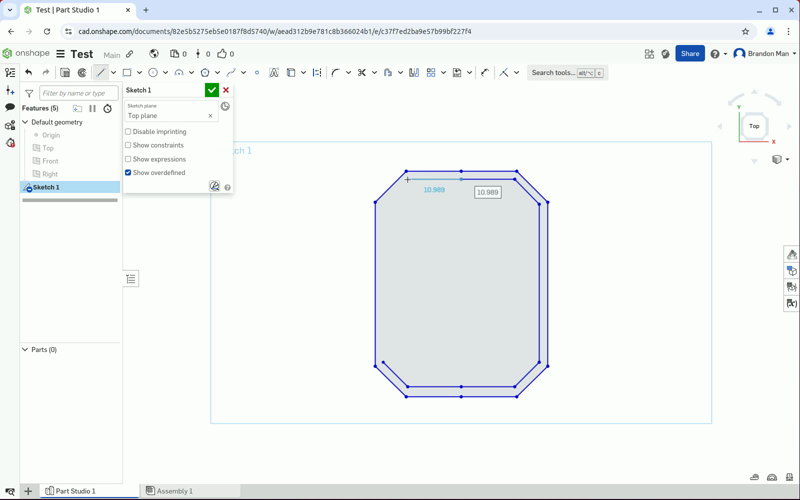
key_up(shift)
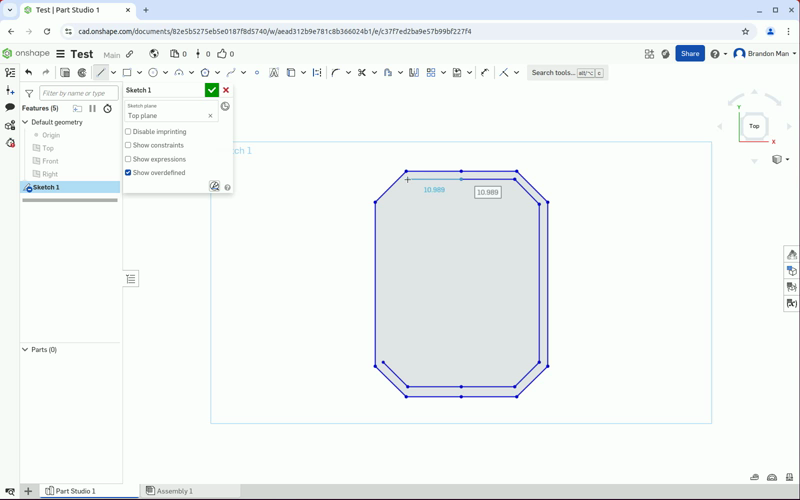
key_down(shift)
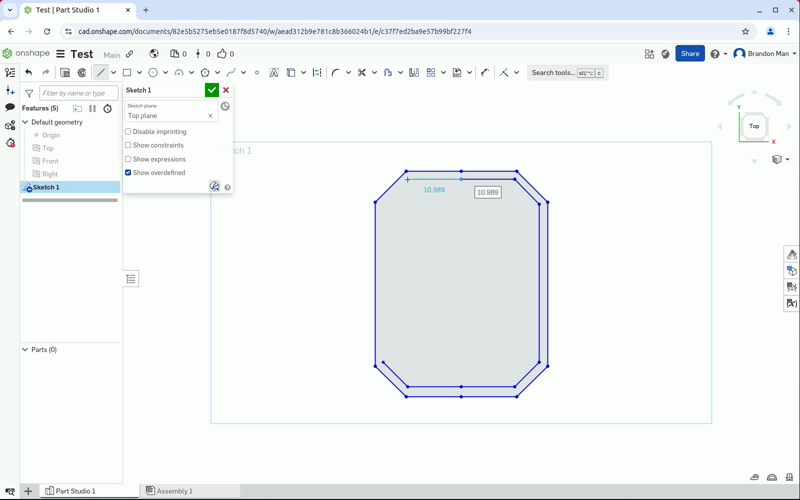
mouse_move(437, 179)
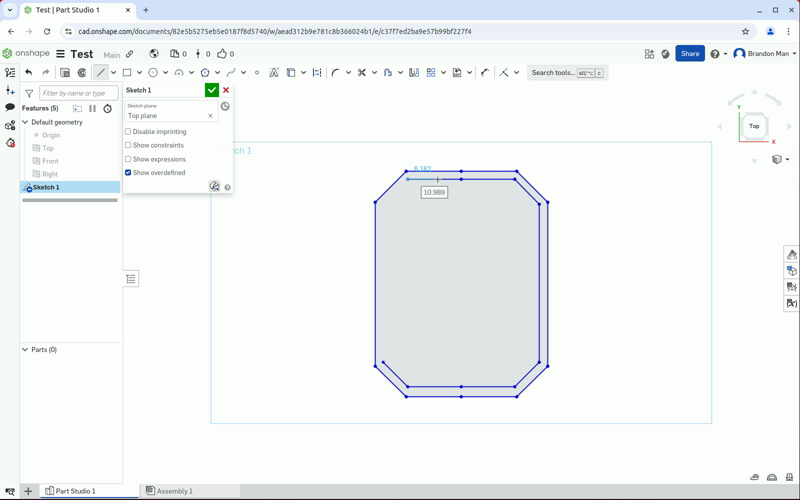
mouse_move(383, 204)
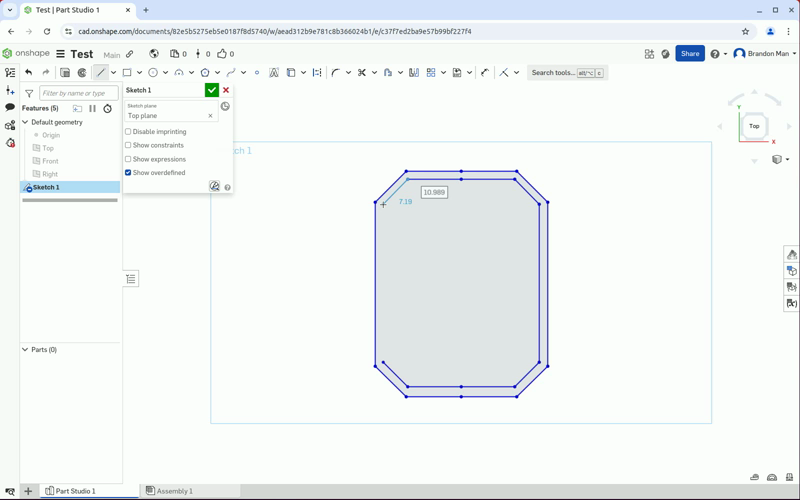
click(383, 204)
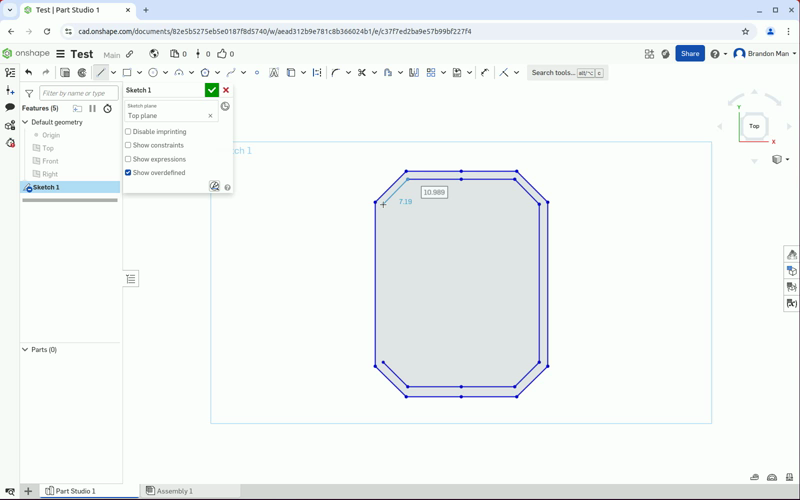
key_up(shift)
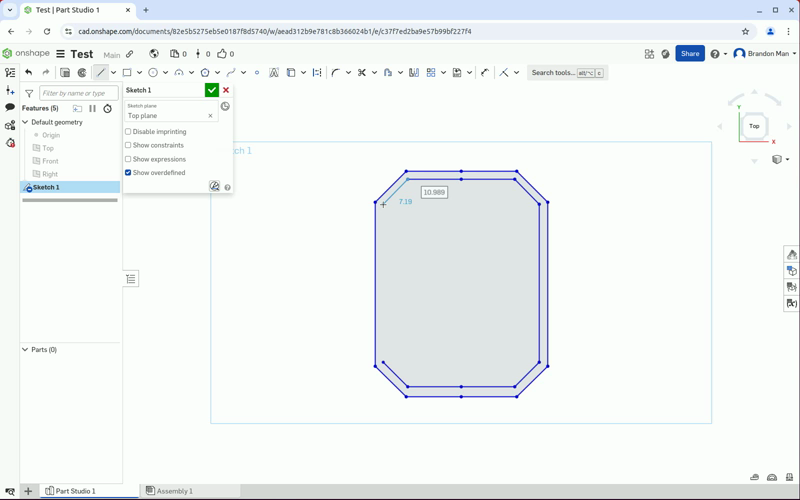
key_down(shift)
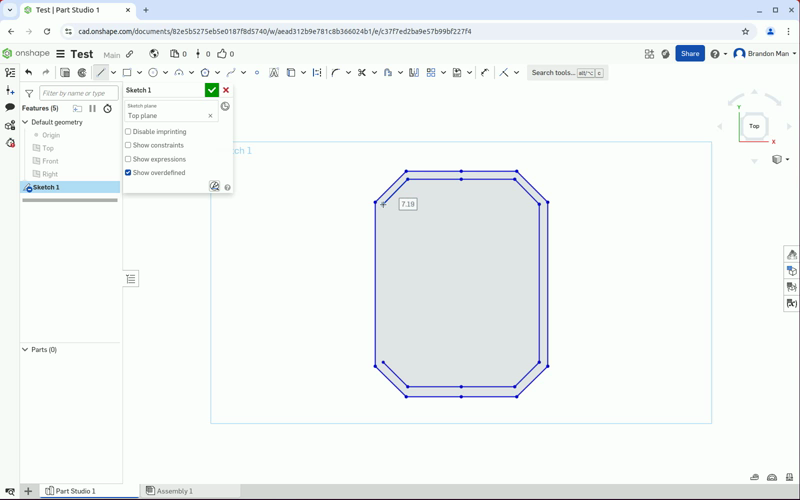
mouse_move(383, 362)
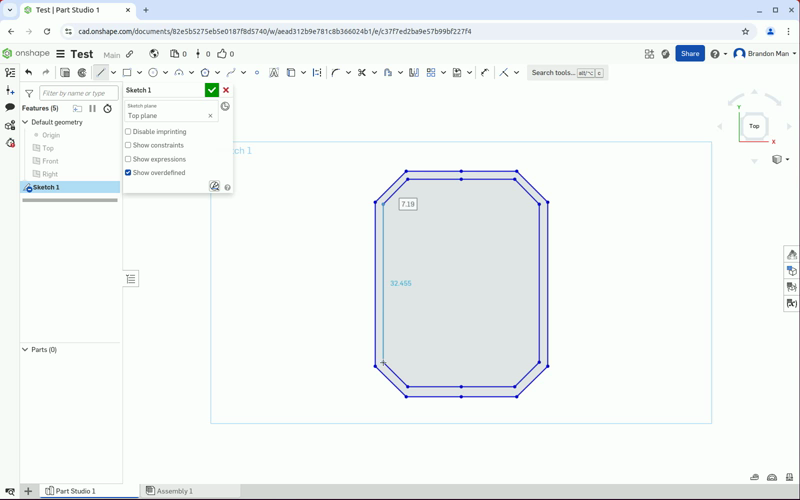
key_up(shift)
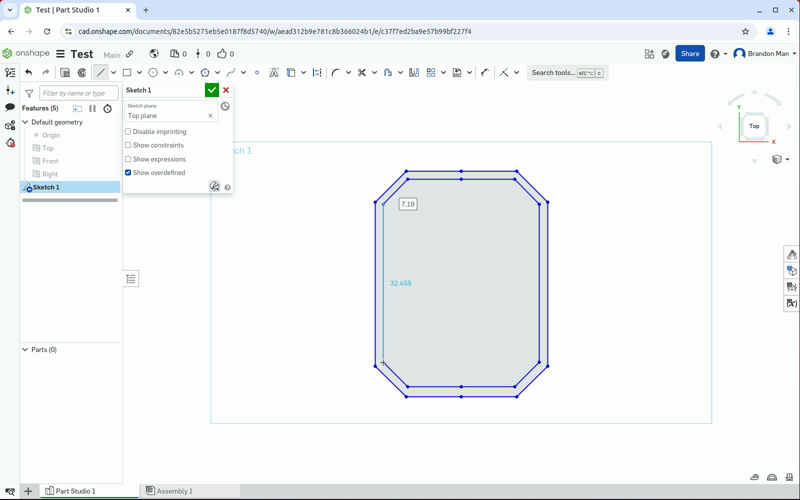
click(383, 362)
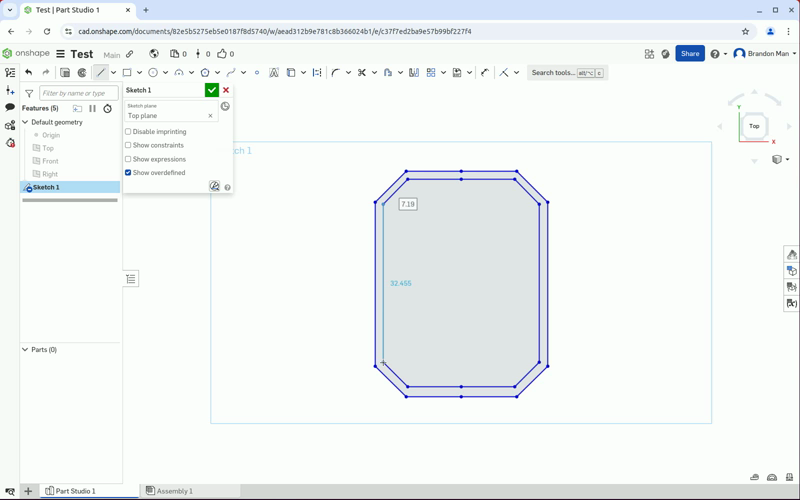
key(esc)
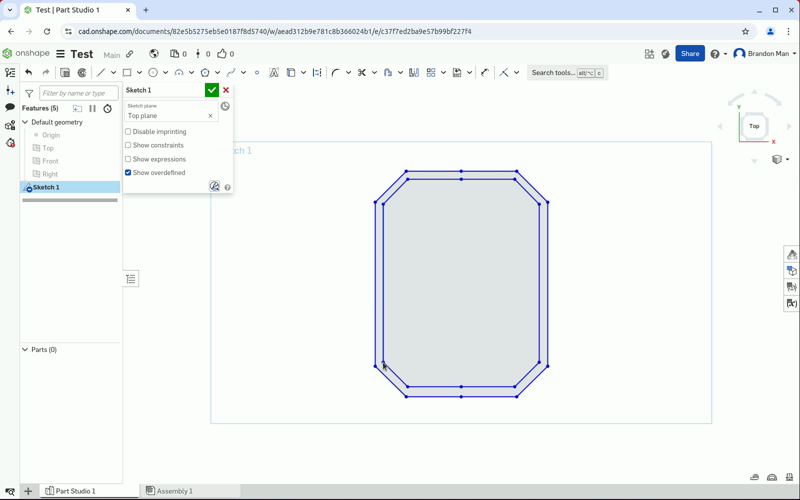
mouse_move(520, 386)
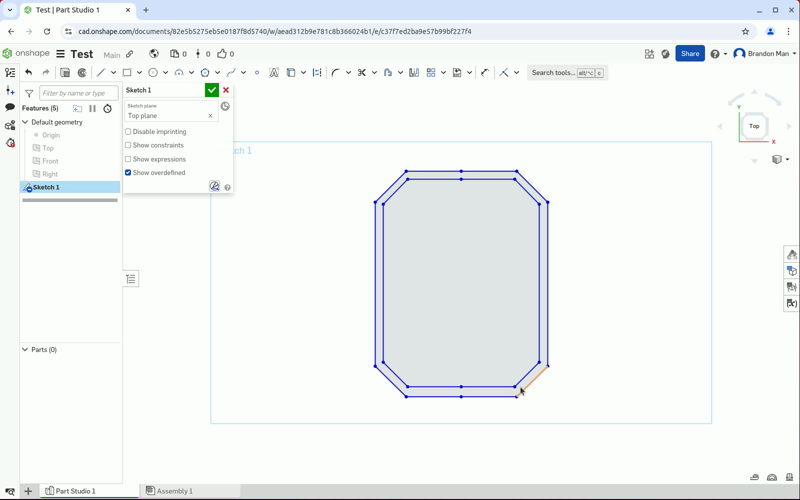
click(520, 386)
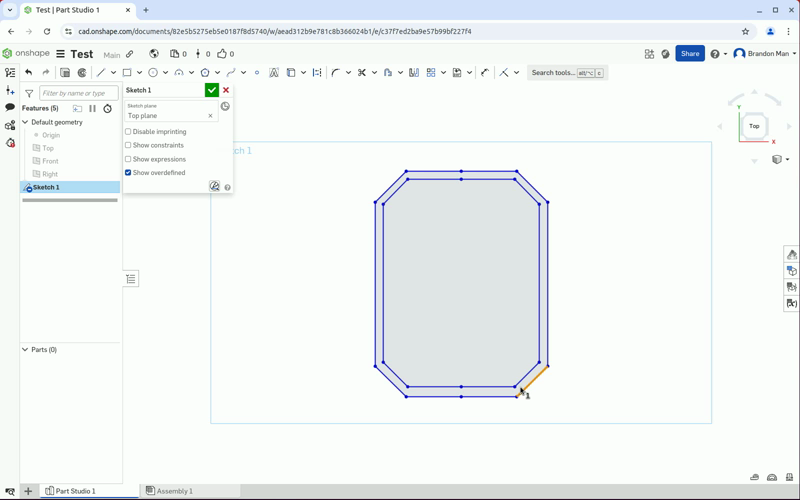
mouse_move(73, 352)
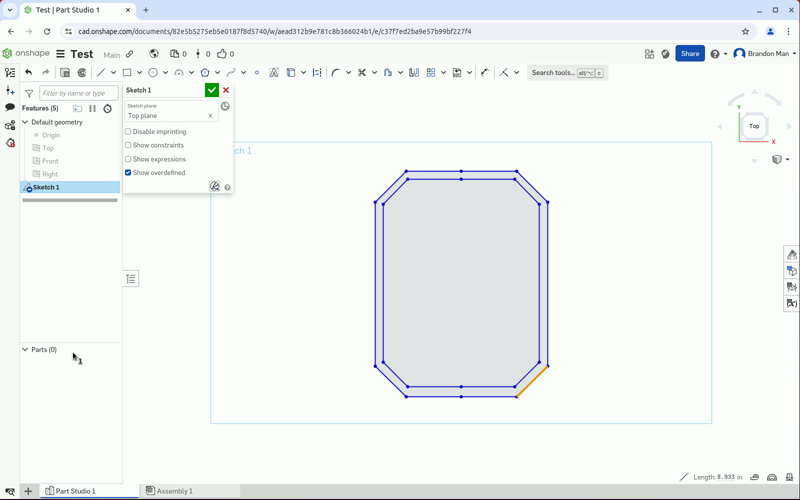
key(shift+y)
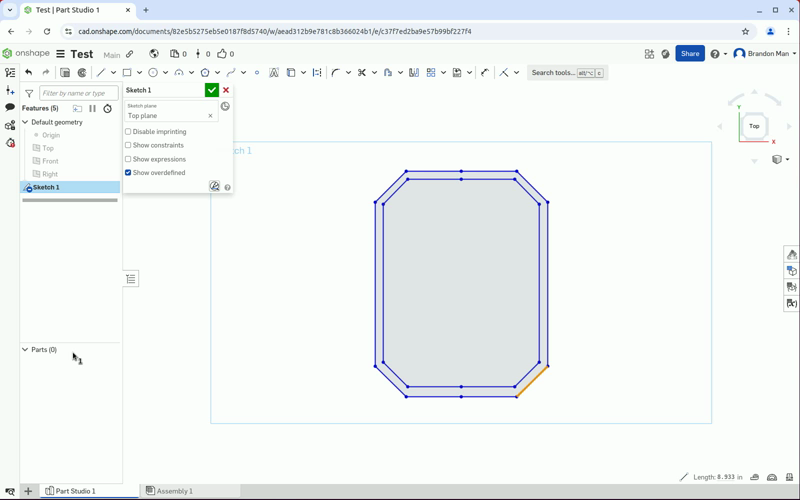
key(shift+e)
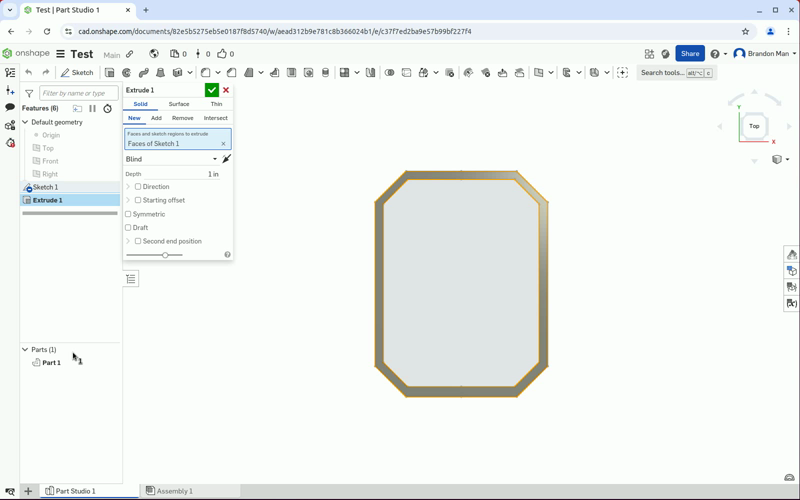
mouse_move(143, 106)
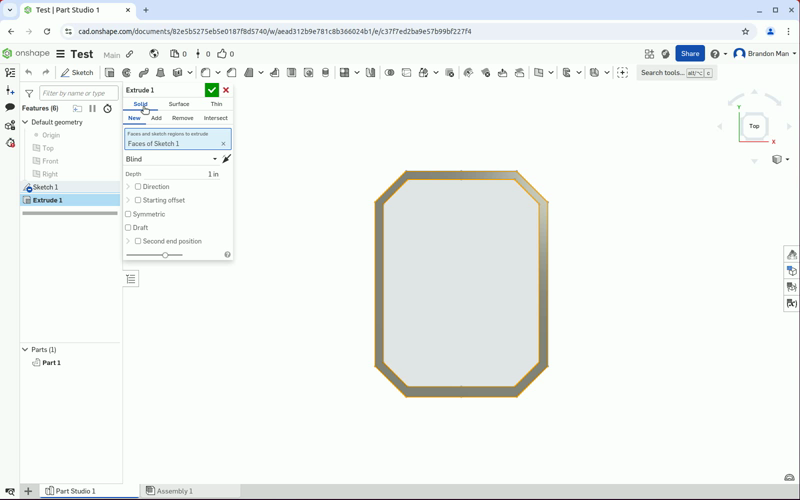
click(143, 106)
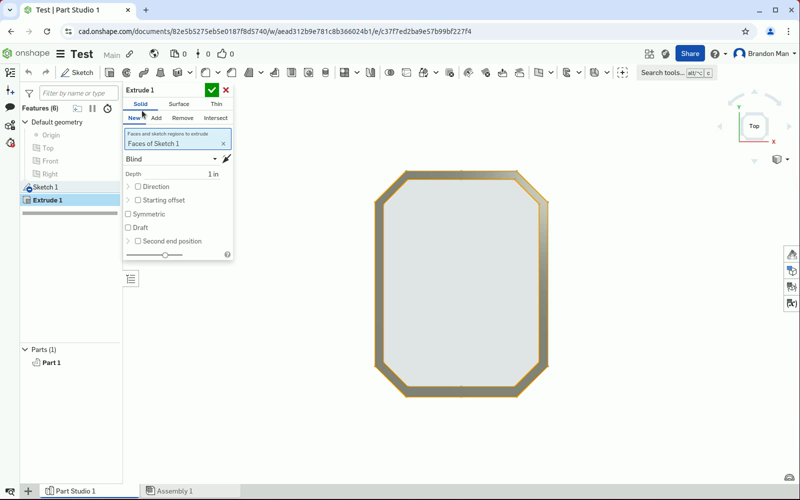
mouse_move(137, 120)
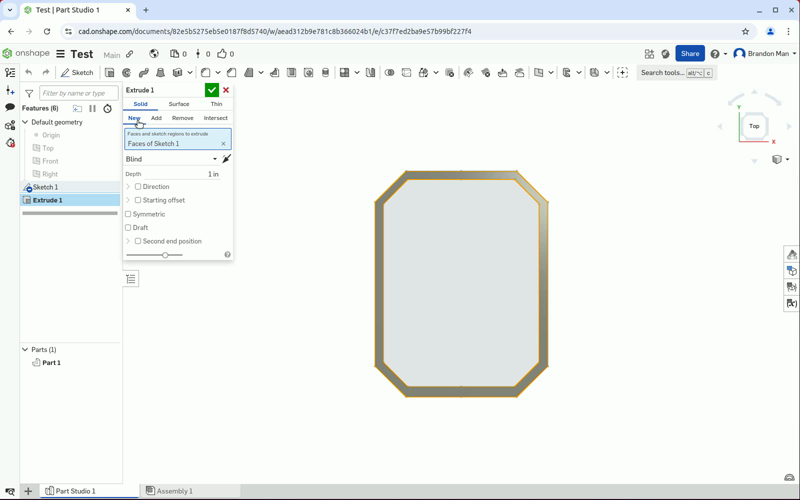
click(137, 120)
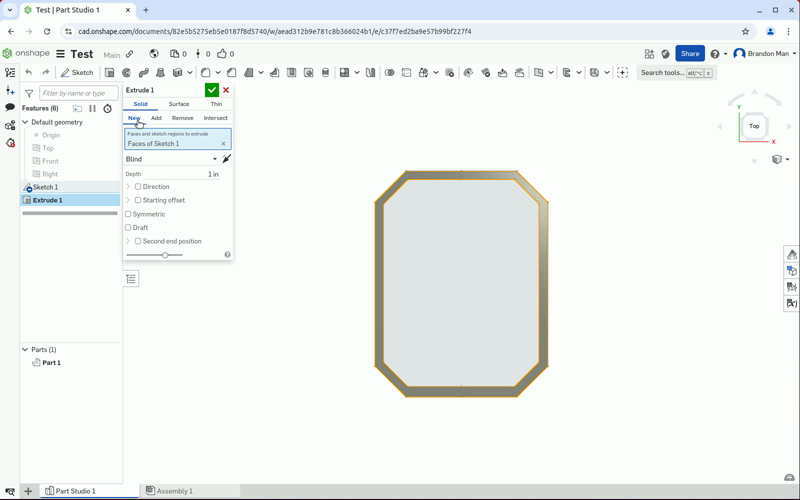
key(tab, 4)
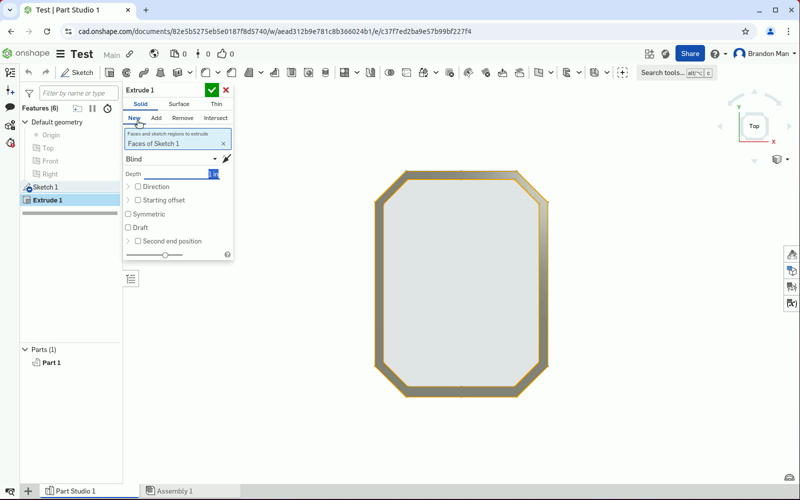
text(1.685)
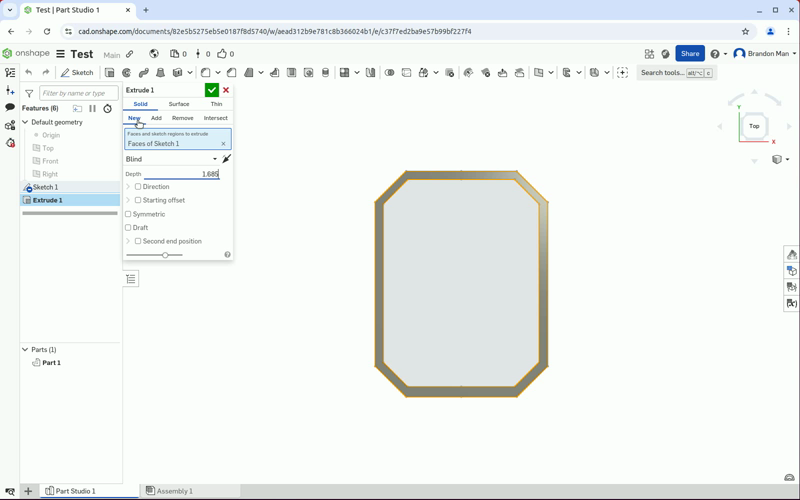
key(enter)
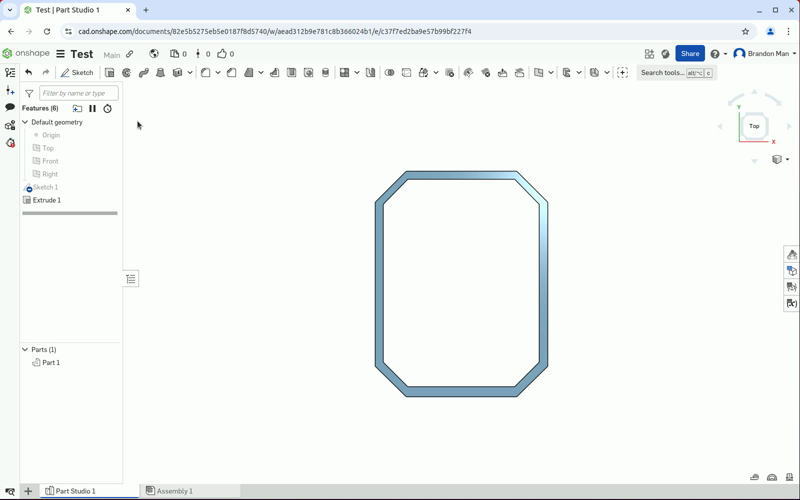
key(shift+h)
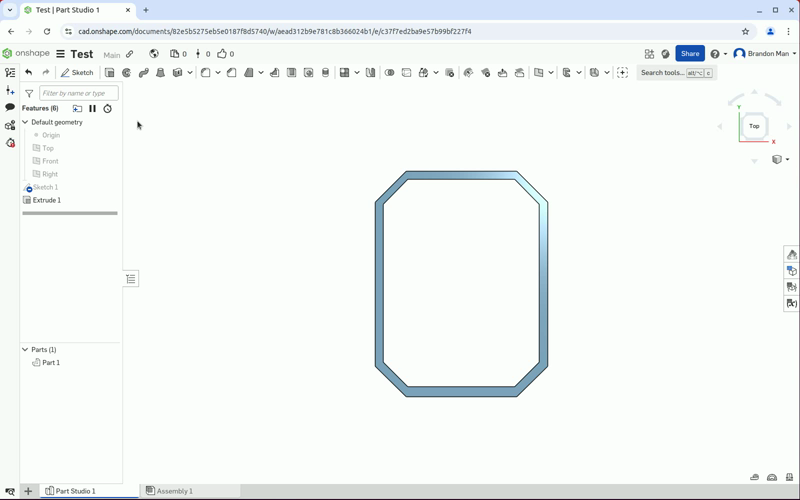
key(shift+h)
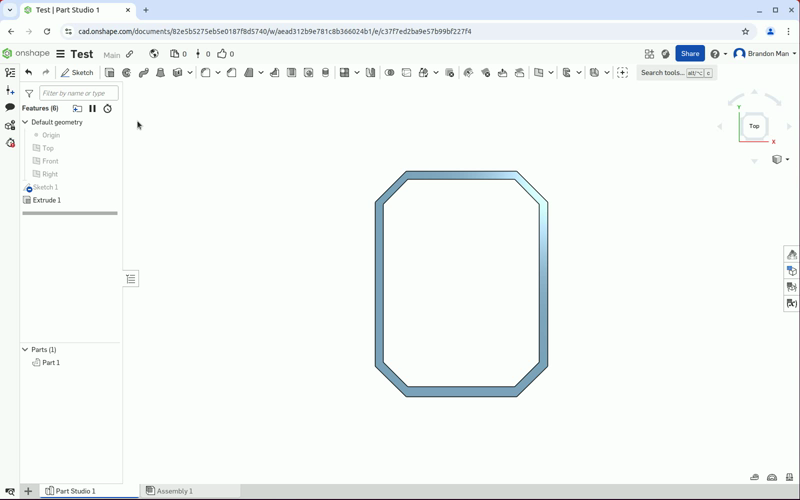
mouse_move(73, 189)
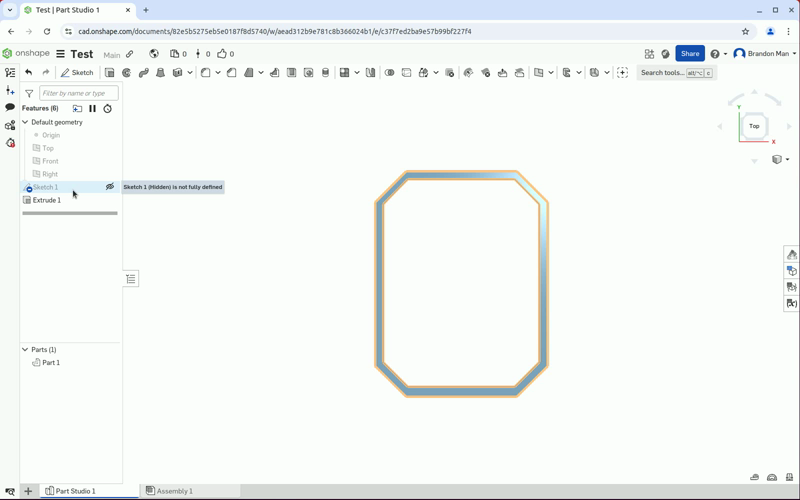
click(73, 189)
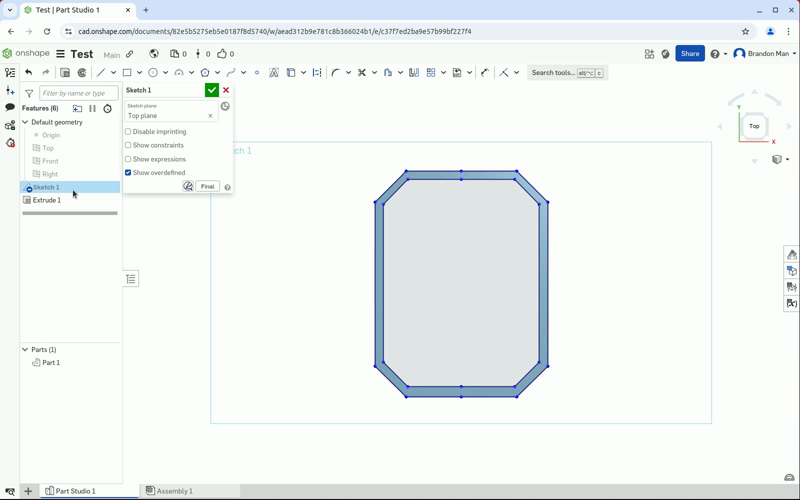
mouse_move(229, 92)
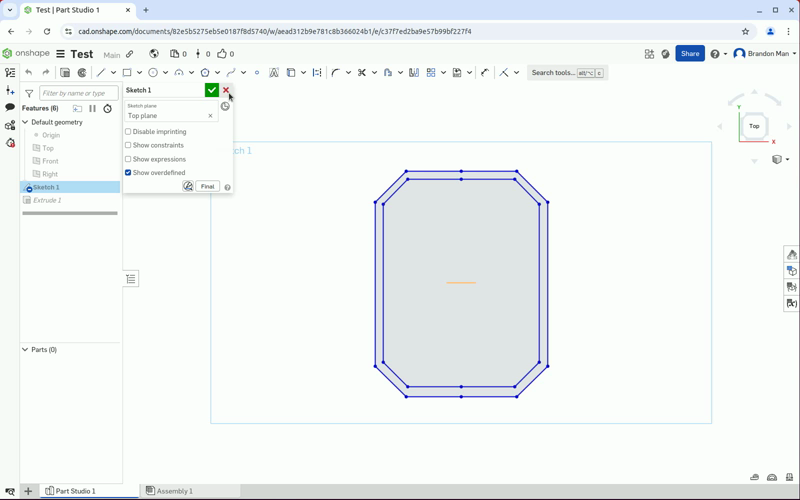
click(229, 92)
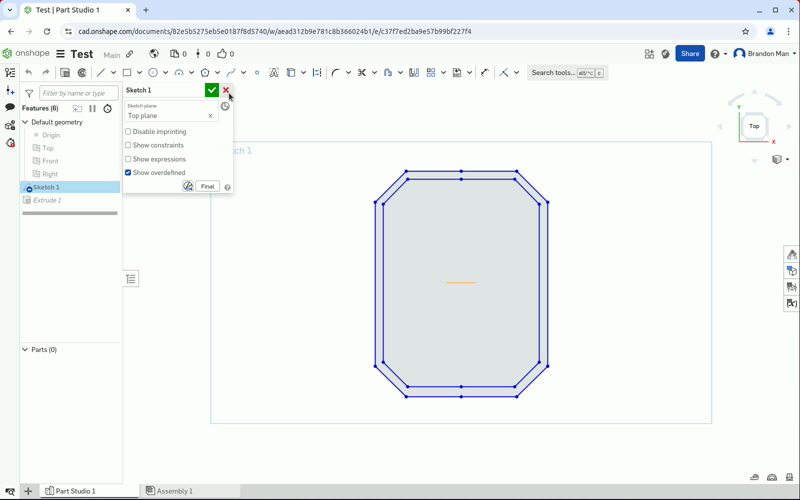
key(shift+s)
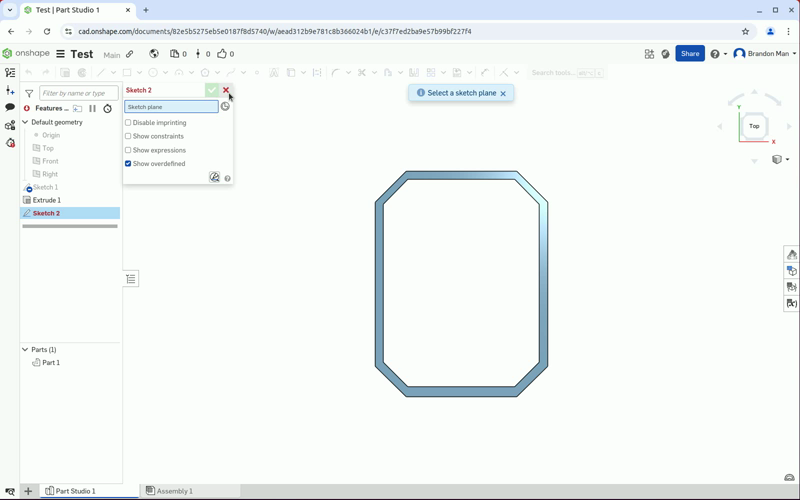
mouse_move(73, 150)
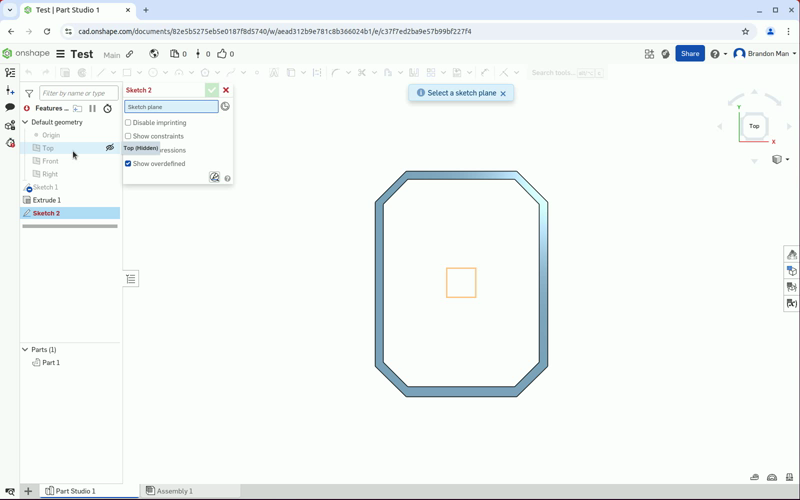
click(73, 150)
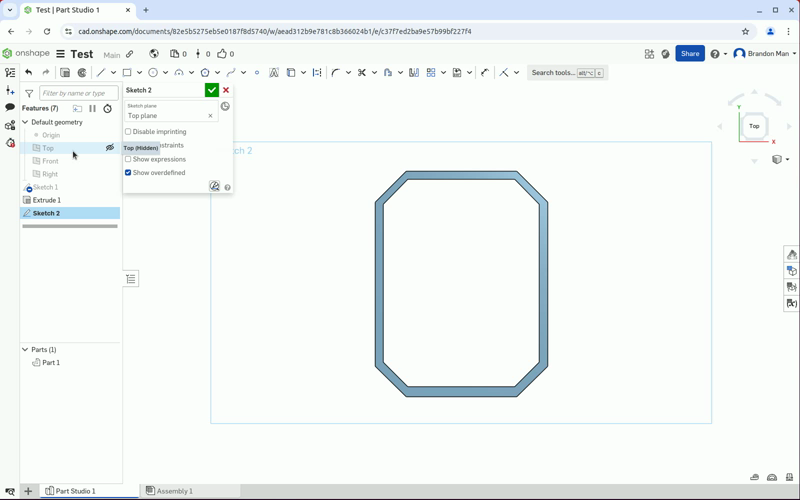
mouse_move(73, 352)
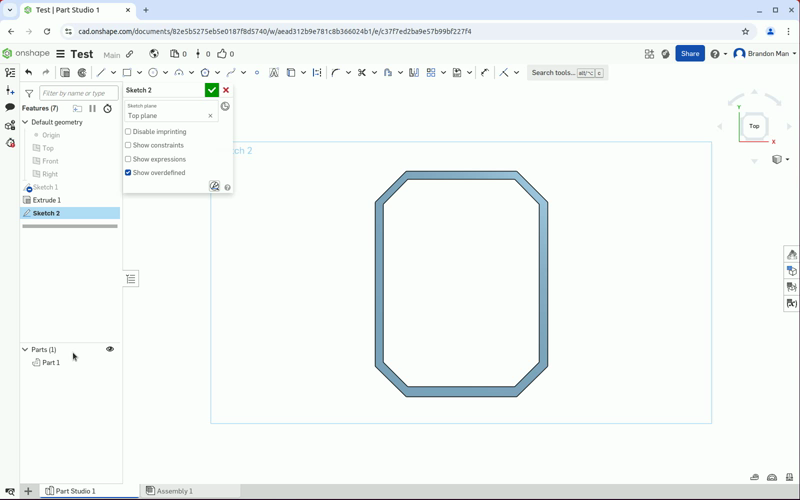
key(y)
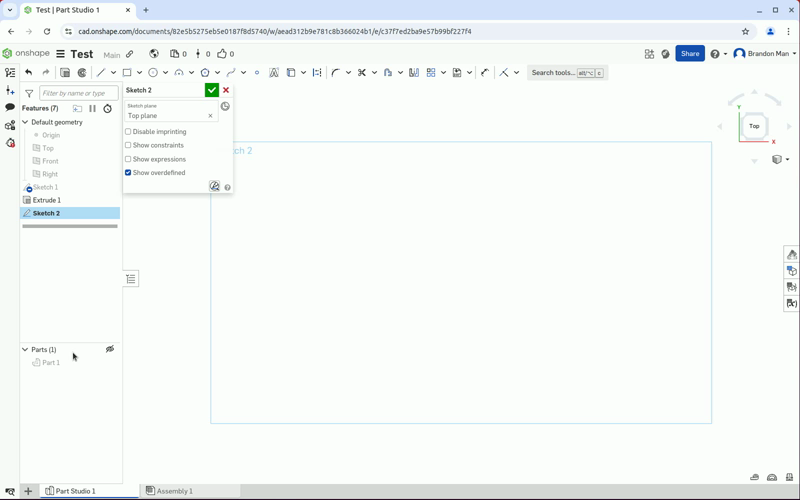
key(l)
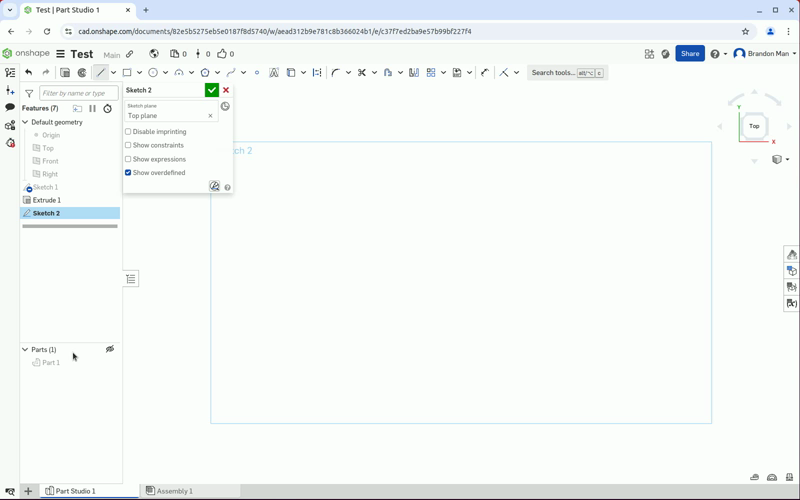
key_down(shift)
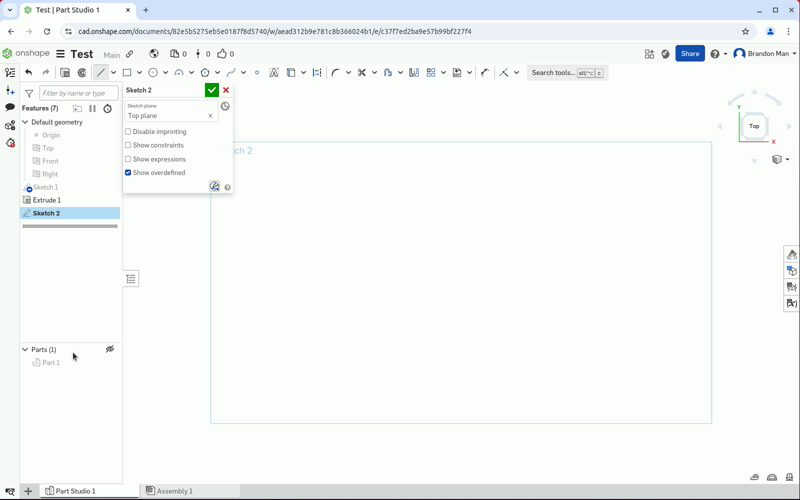
mouse_move(383, 362)
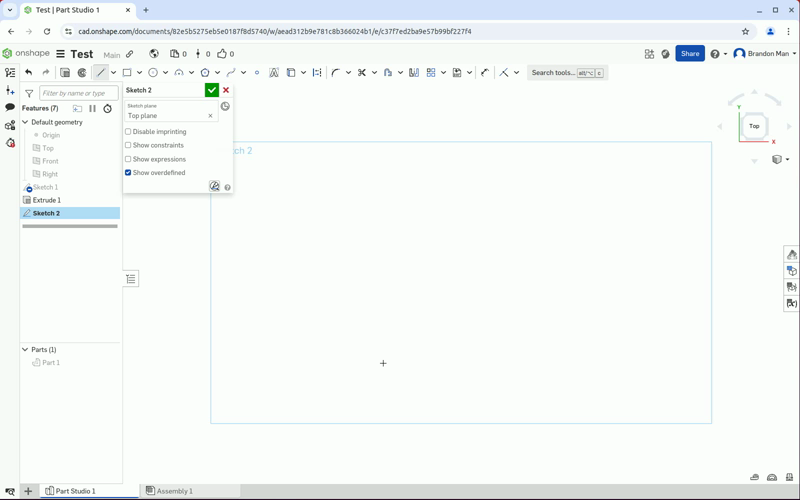
click(383, 362)
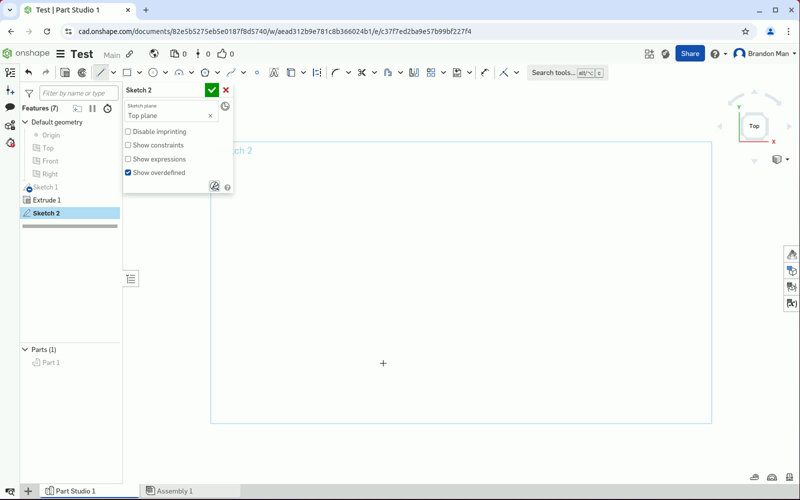
key_up(shift)
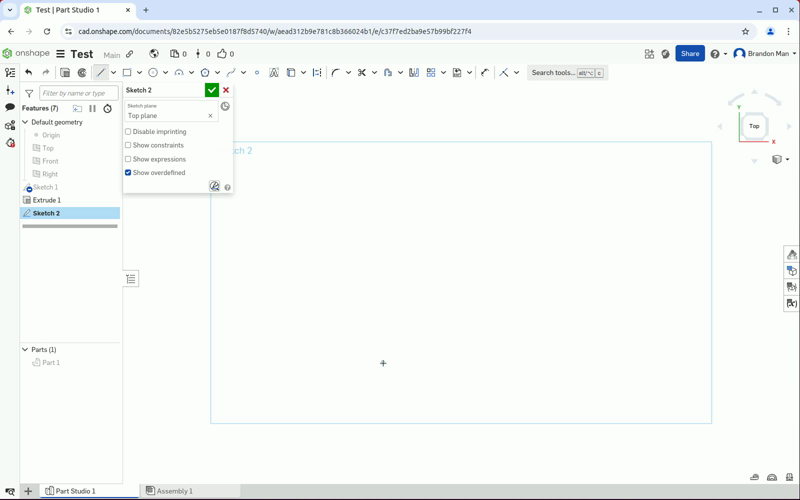
key_down(shift)
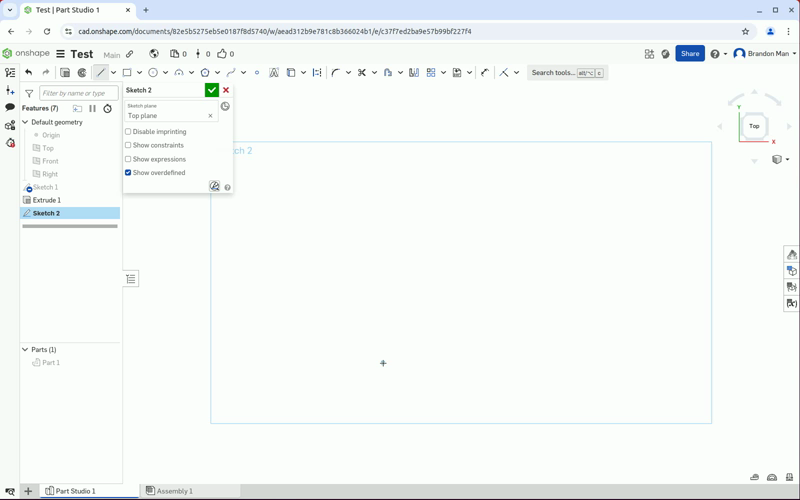
mouse_move(413, 362)
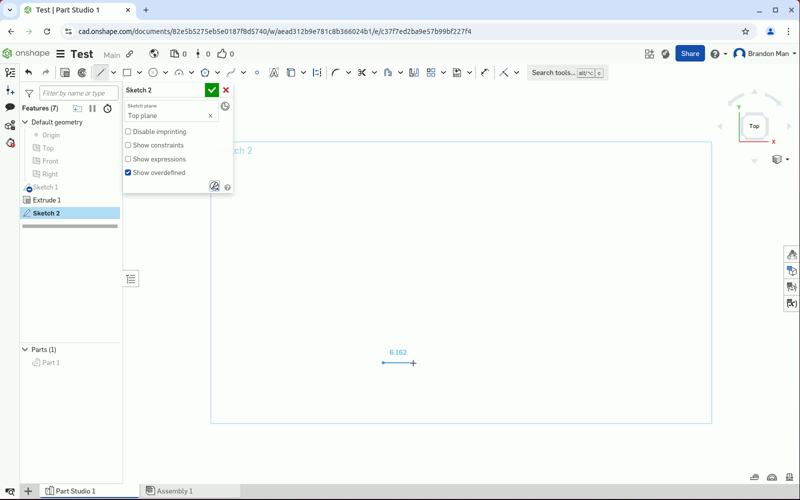
mouse_move(408, 387)
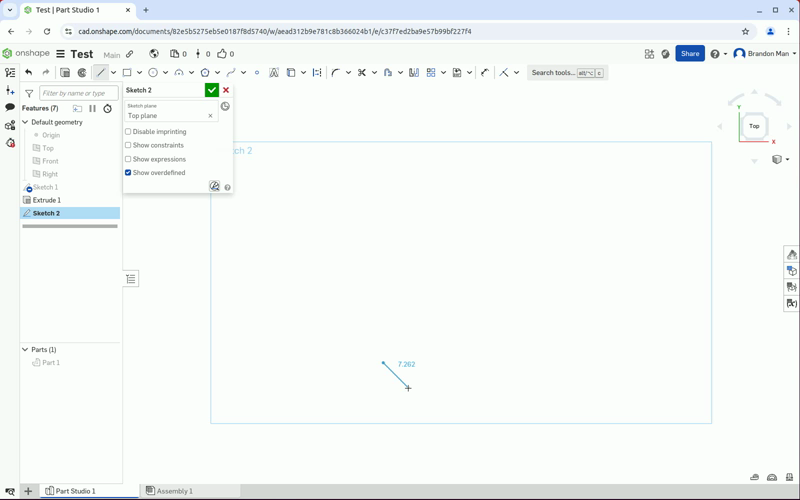
click(408, 387)
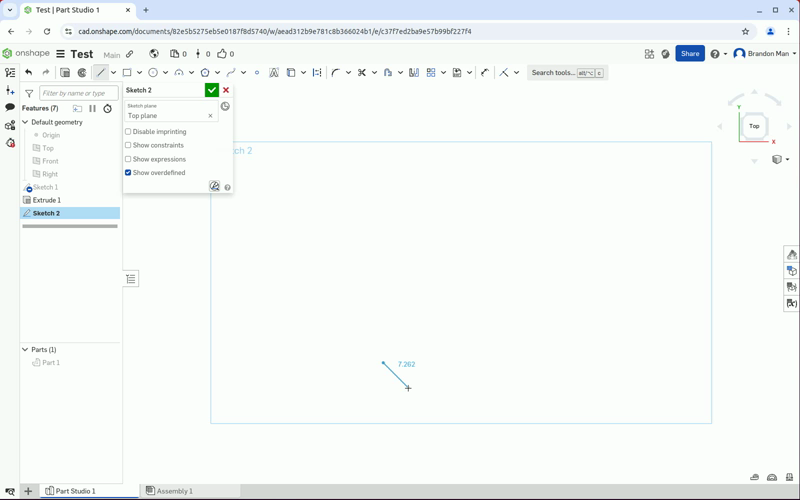
key_up(shift)
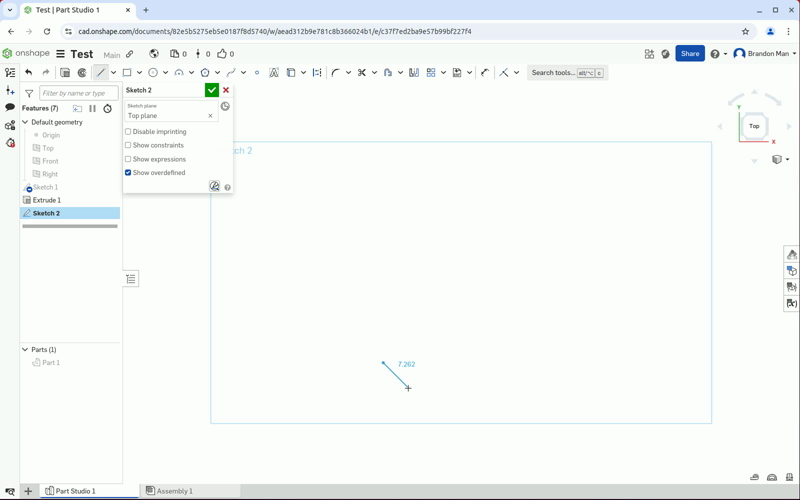
key_down(shift)
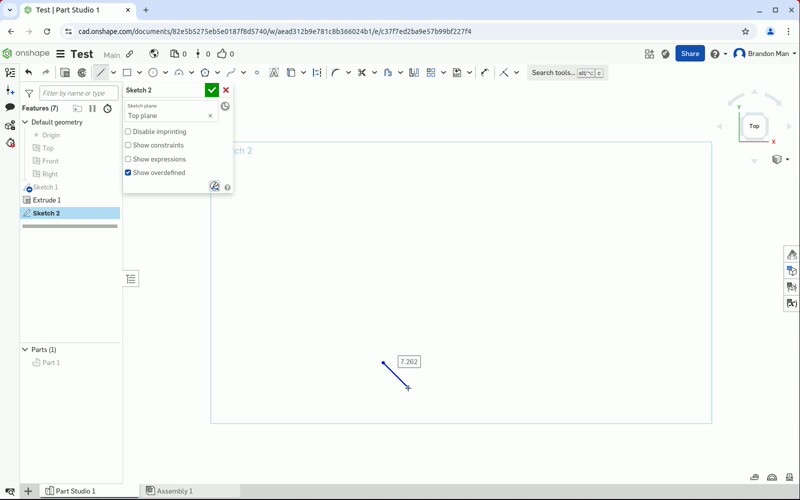
mouse_move(438, 387)
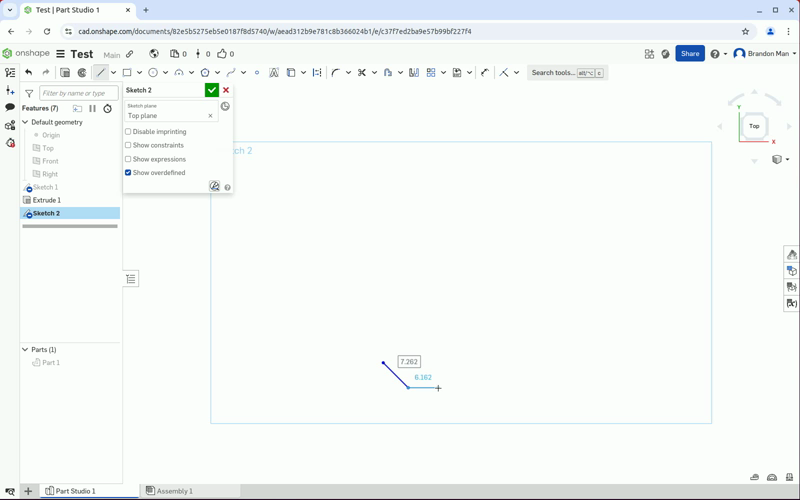
mouse_move(460, 387)
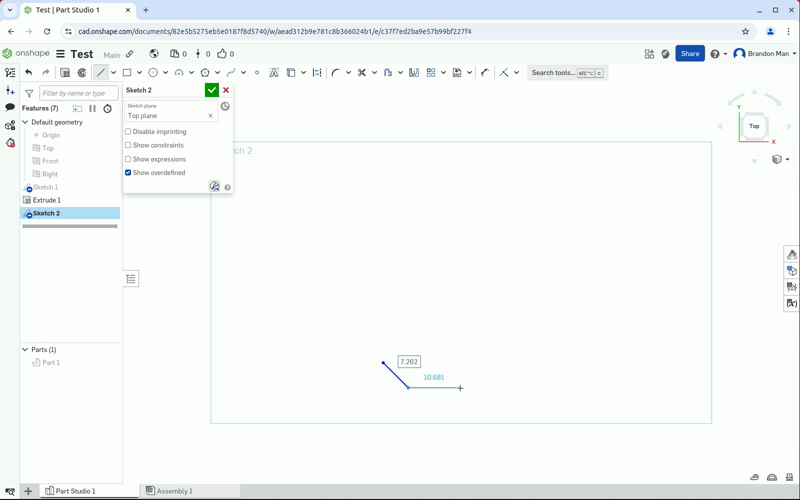
click(460, 387)
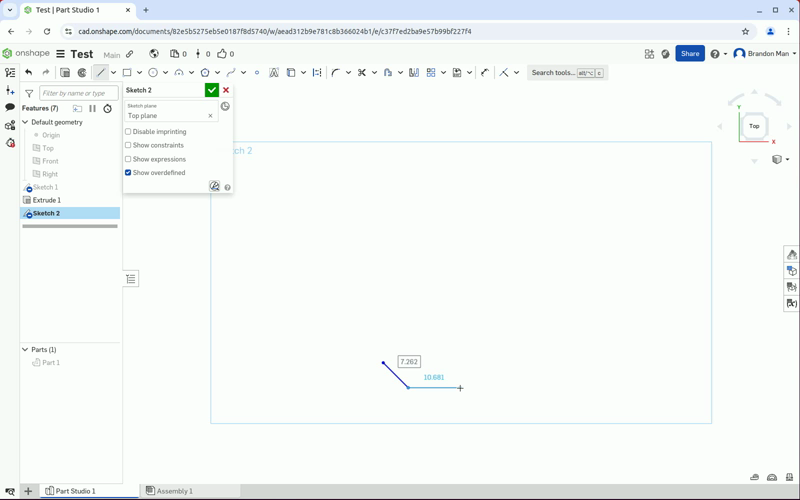
key_up(shift)
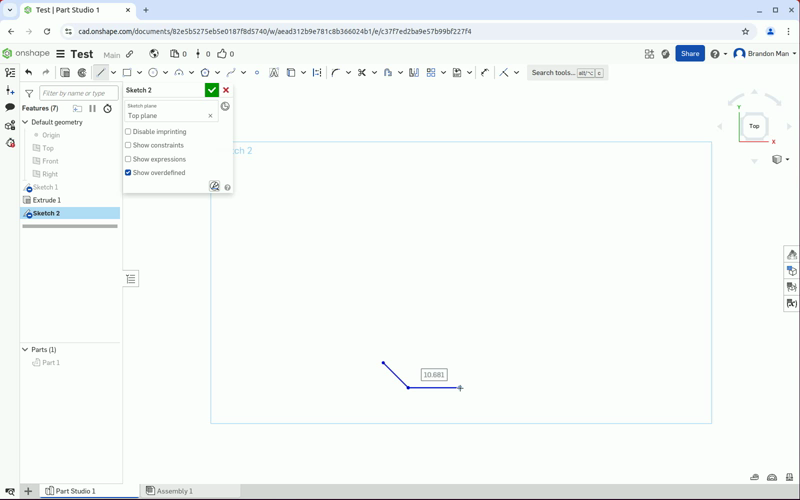
key_down(shift)
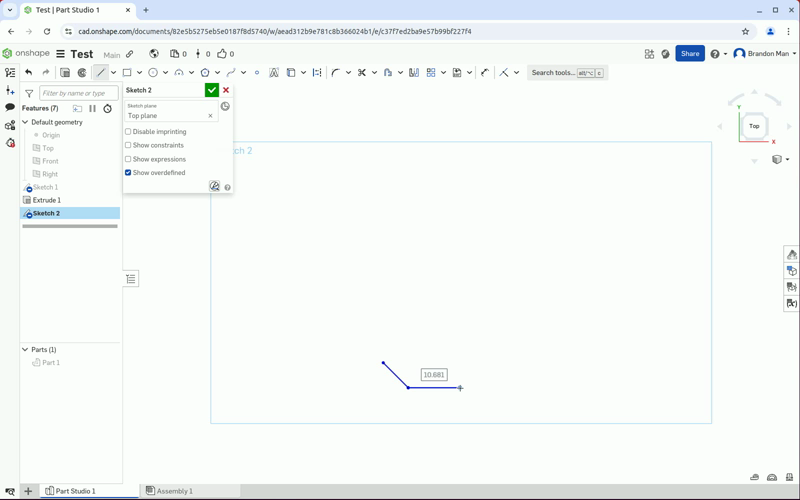
mouse_move(490, 387)
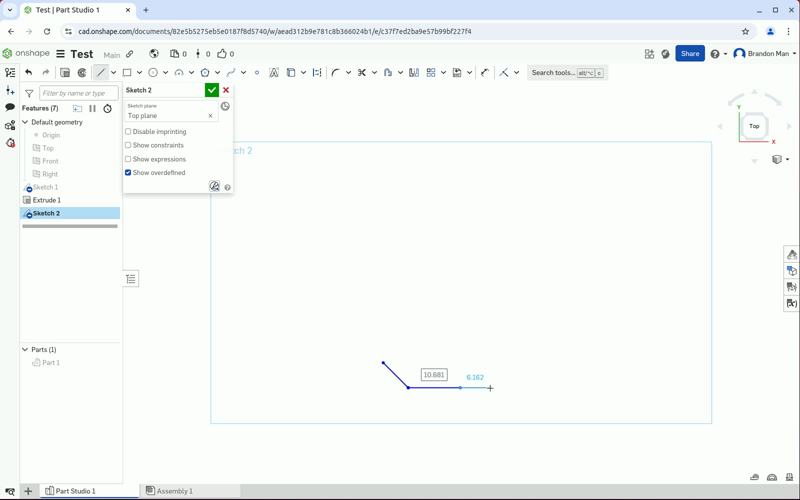
mouse_move(513, 387)
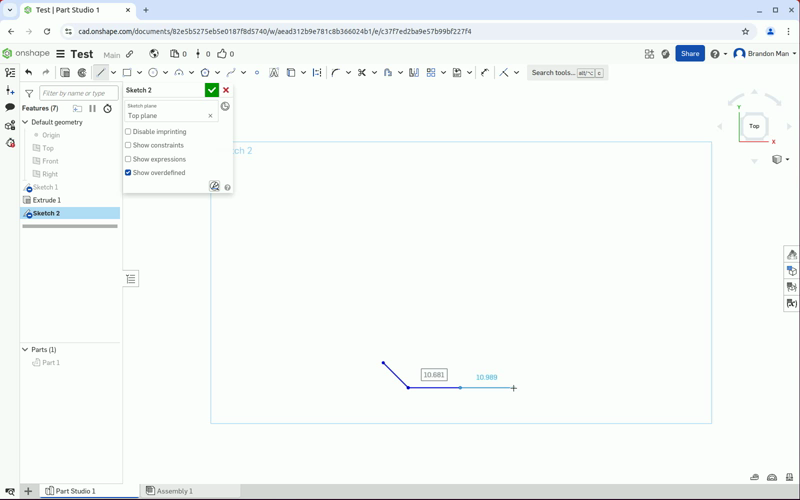
click(513, 387)
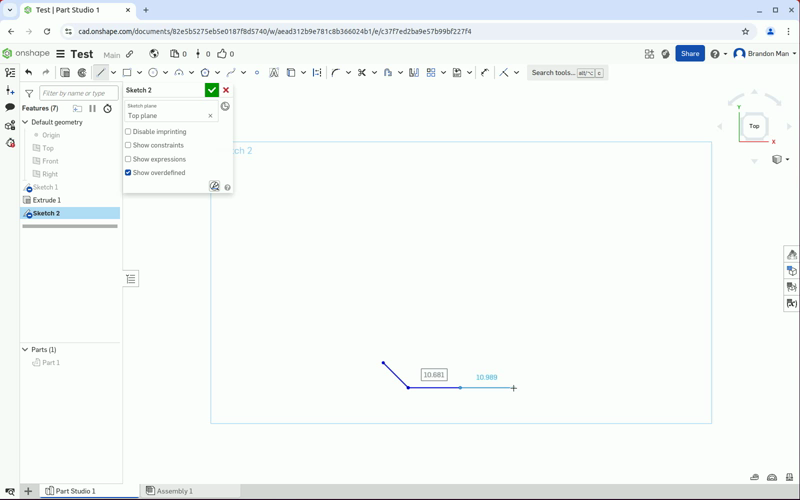
key_up(shift)
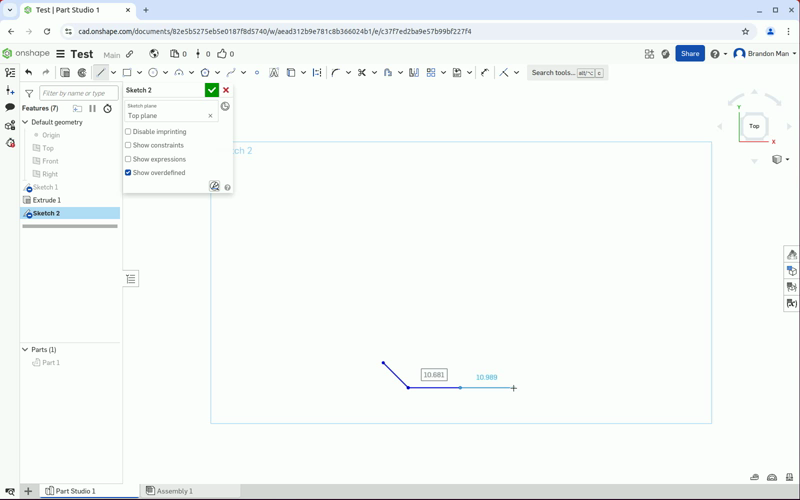
key_down(shift)
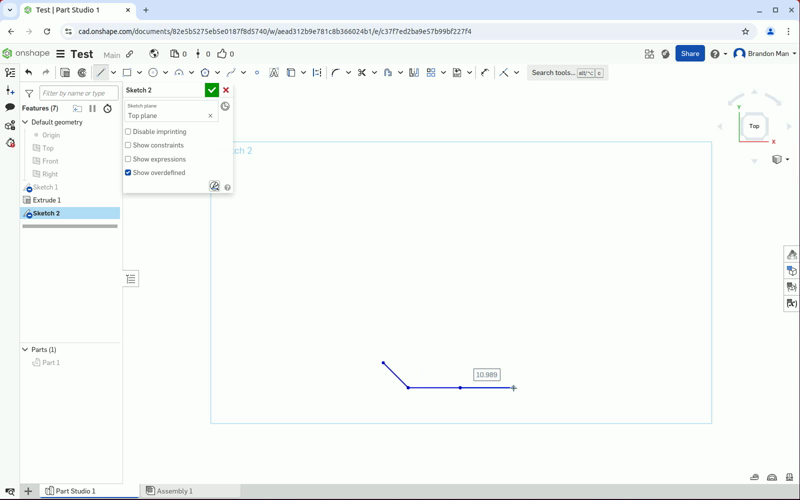
mouse_move(543, 387)
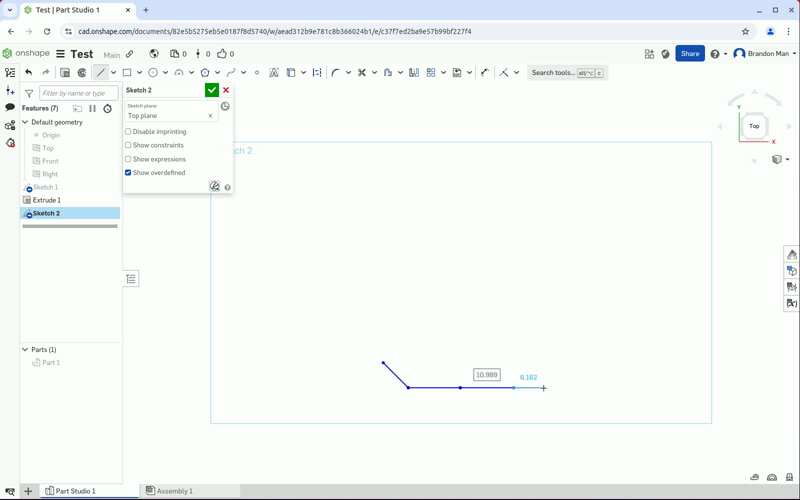
mouse_move(538, 362)
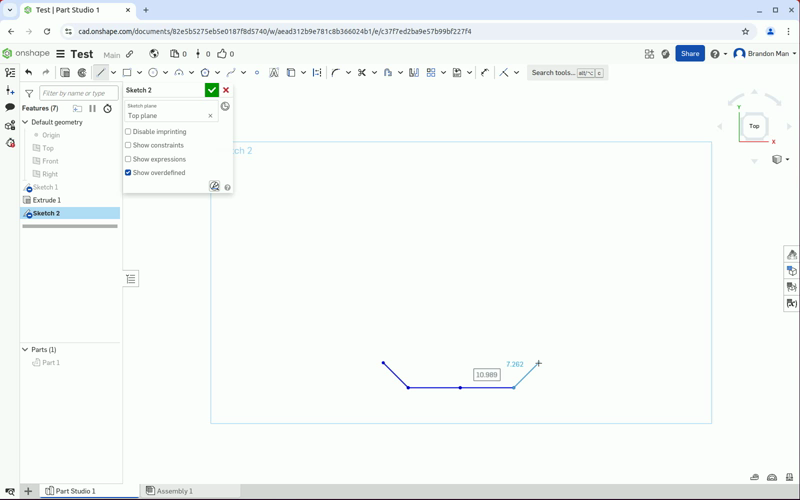
click(538, 362)
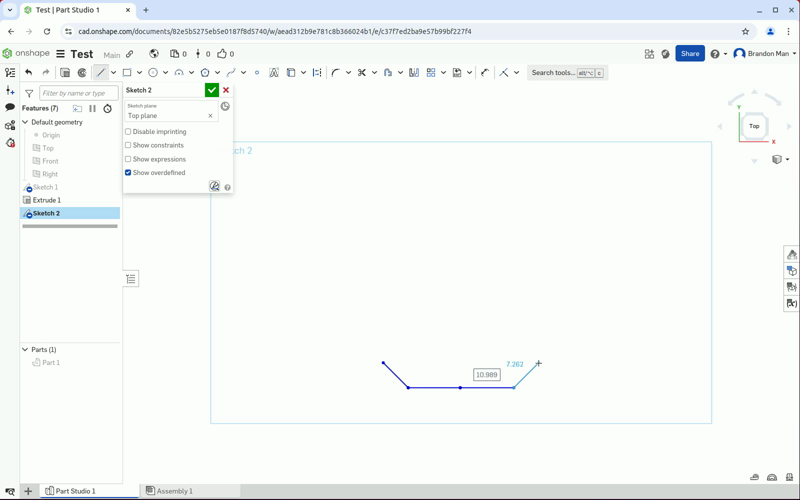
key_up(shift)
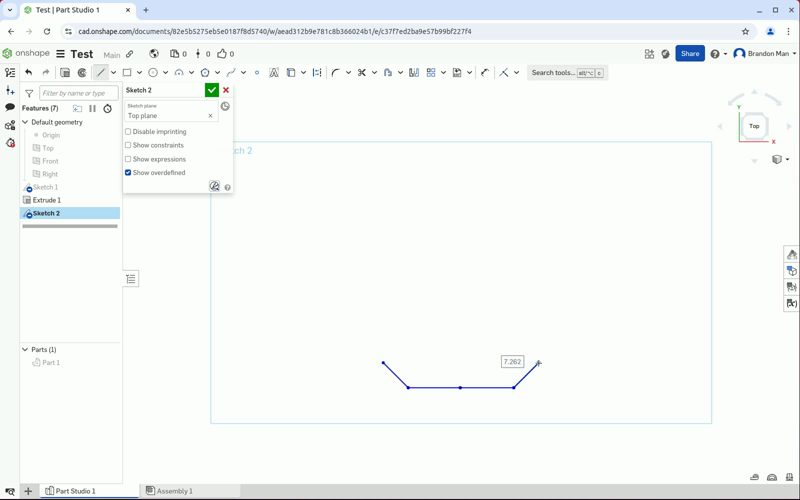
key_down(shift)
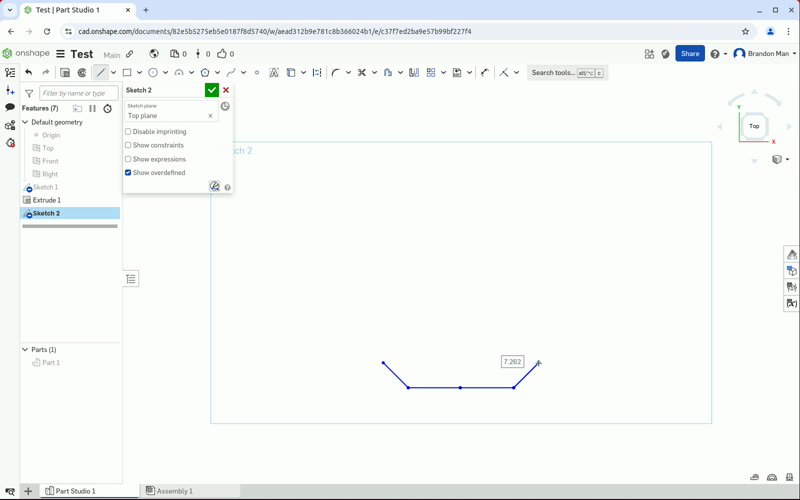
mouse_move(538, 205)
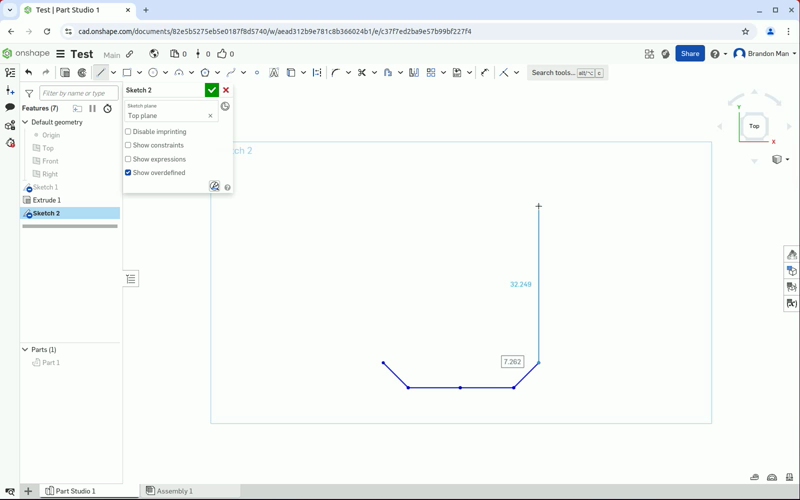
click(538, 205)
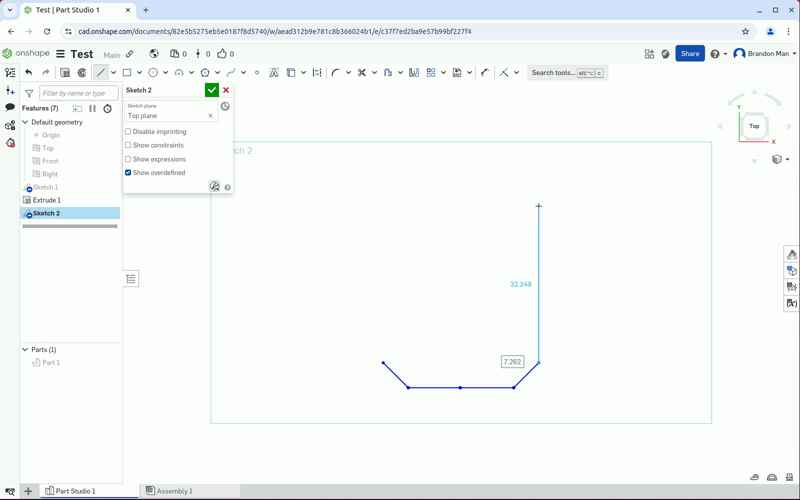
key_up(shift)
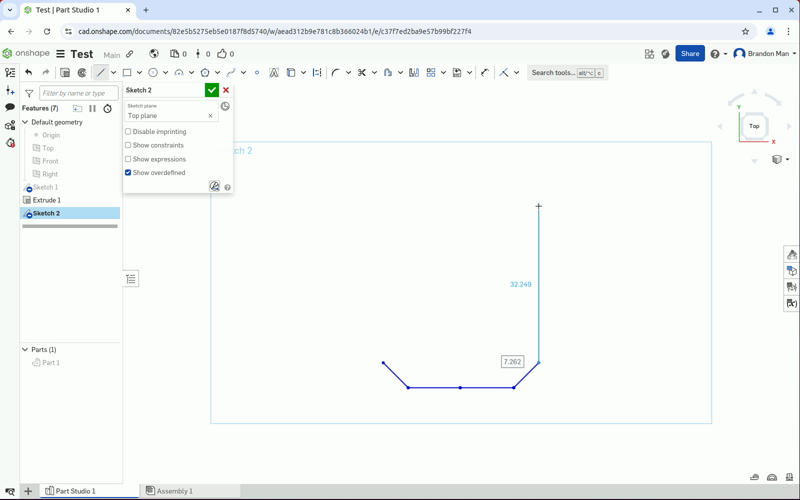
key_down(shift)
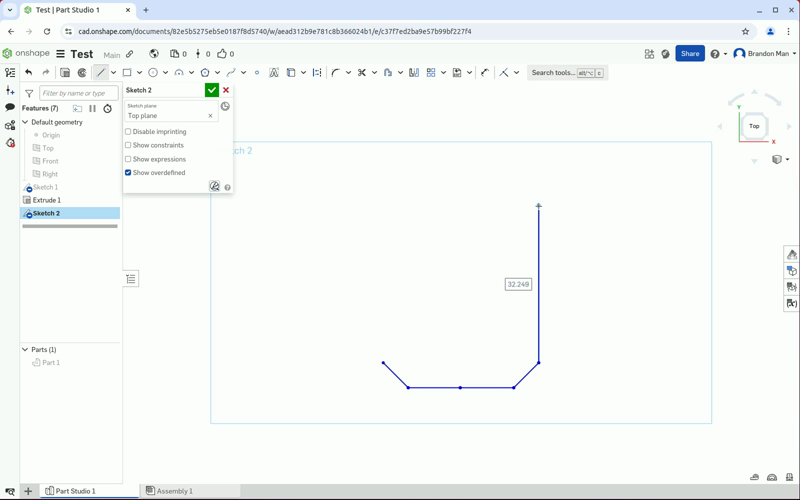
mouse_move(568, 205)
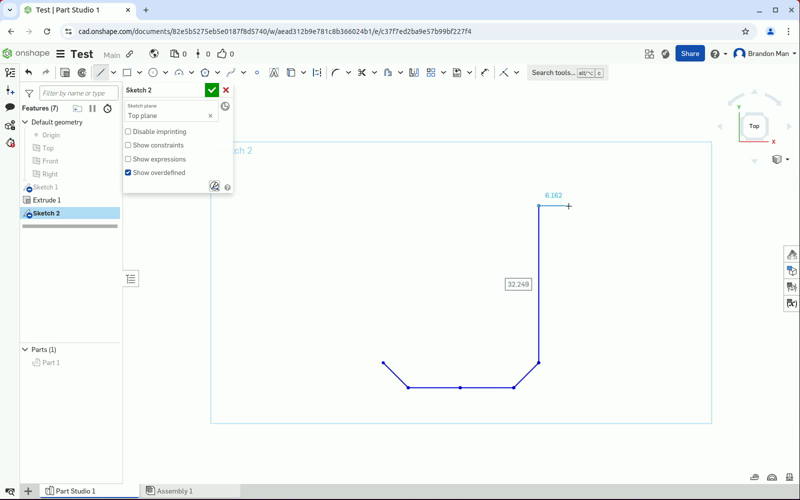
mouse_move(513, 180)
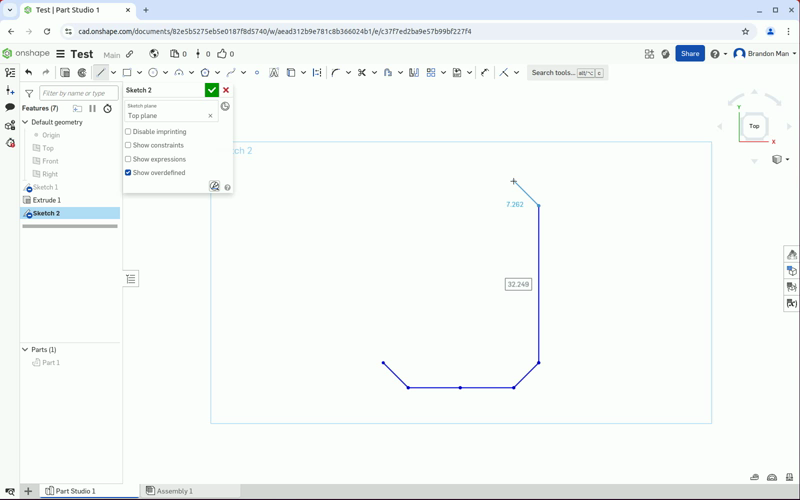
click(513, 180)
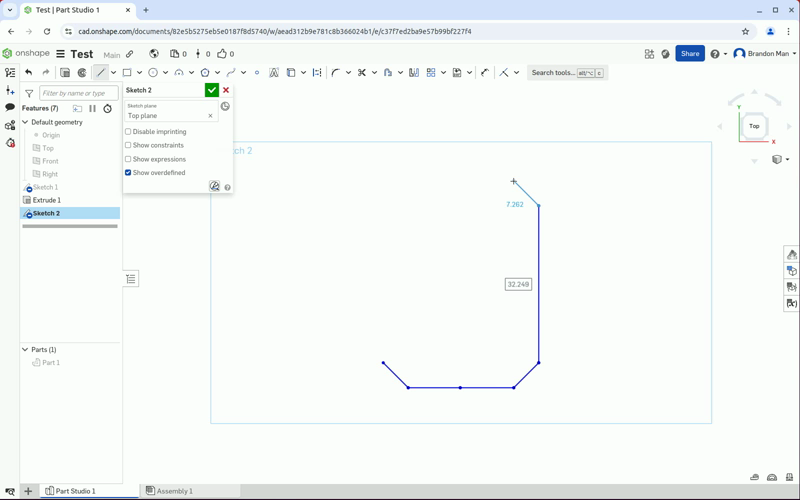
key_up(shift)
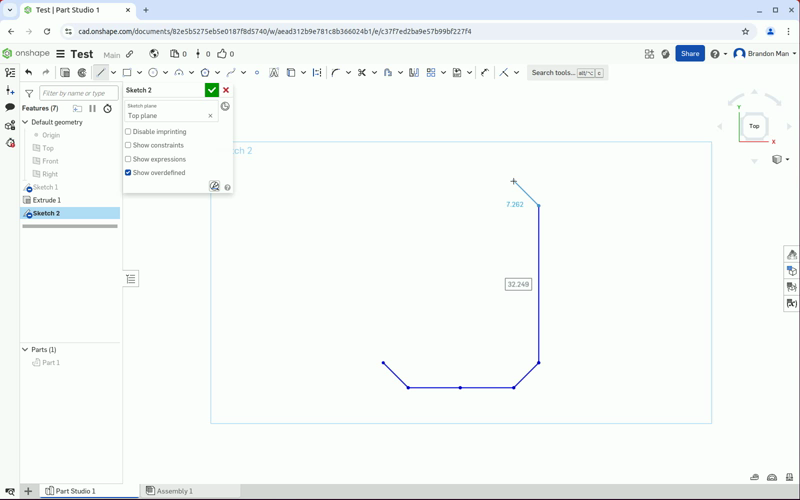
key_down(shift)
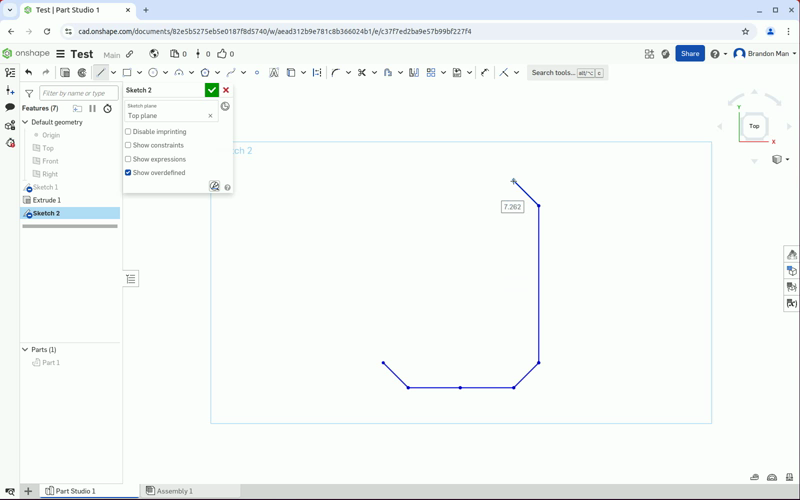
mouse_move(543, 180)
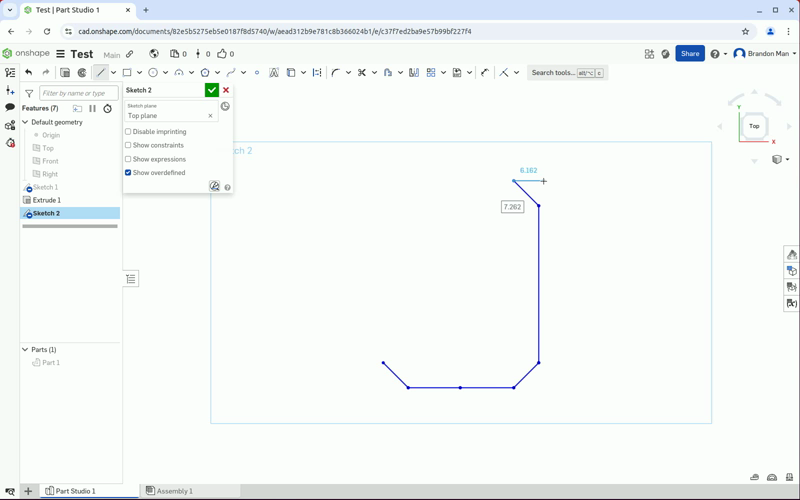
mouse_move(460, 180)
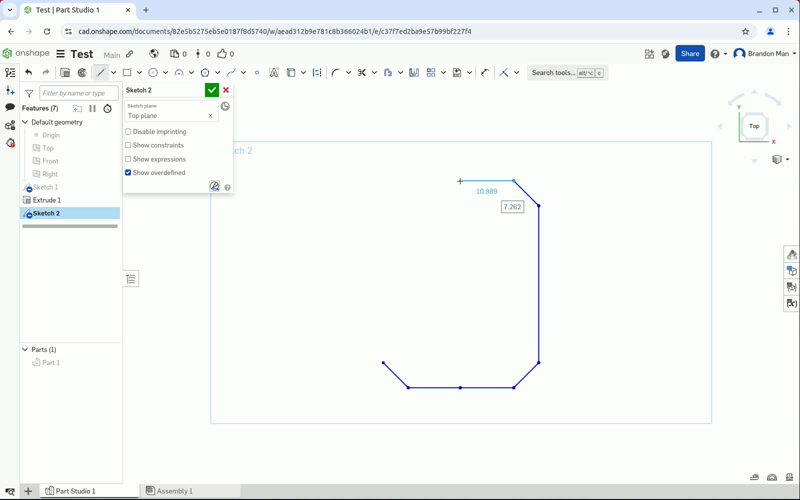
click(460, 180)
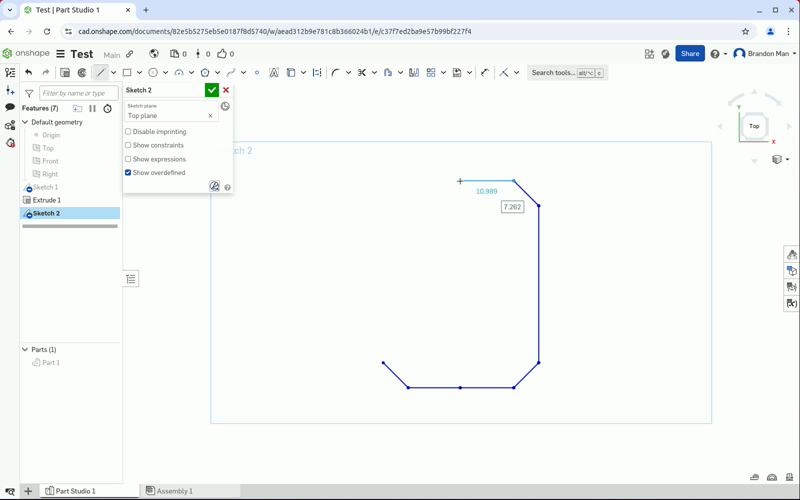
key_up(shift)
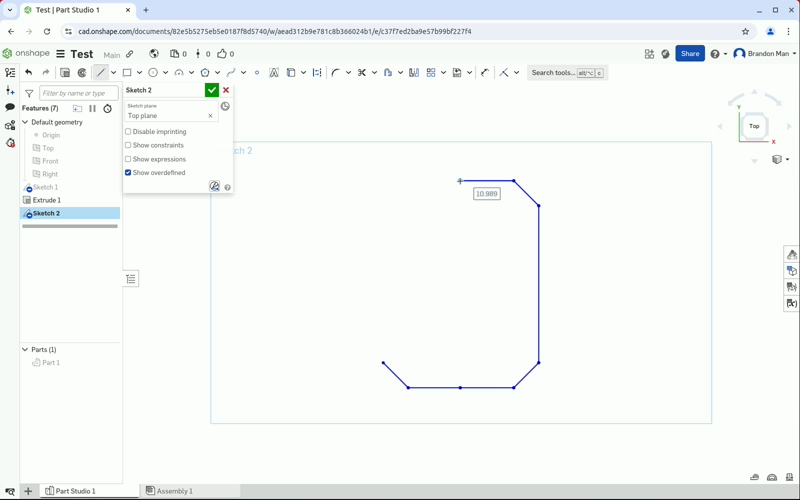
key_down(shift)
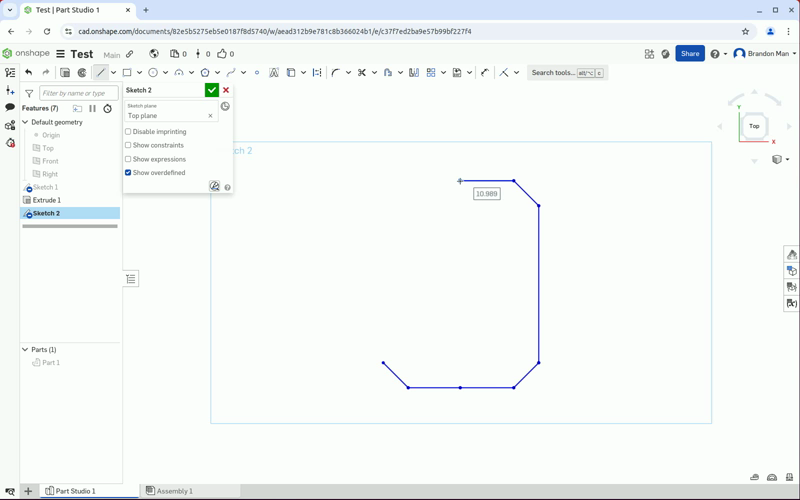
mouse_move(490, 180)
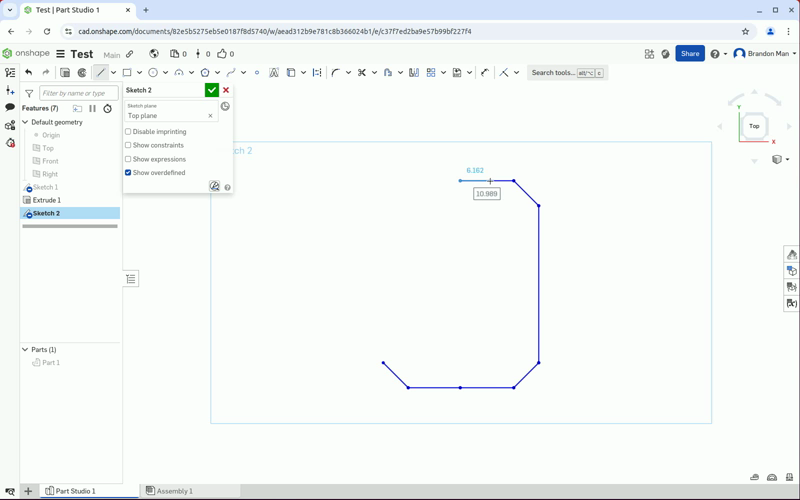
mouse_move(408, 180)
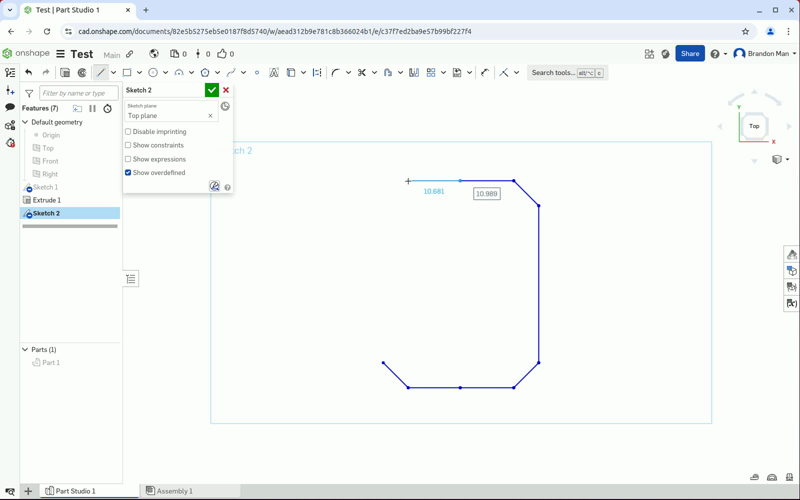
click(408, 180)
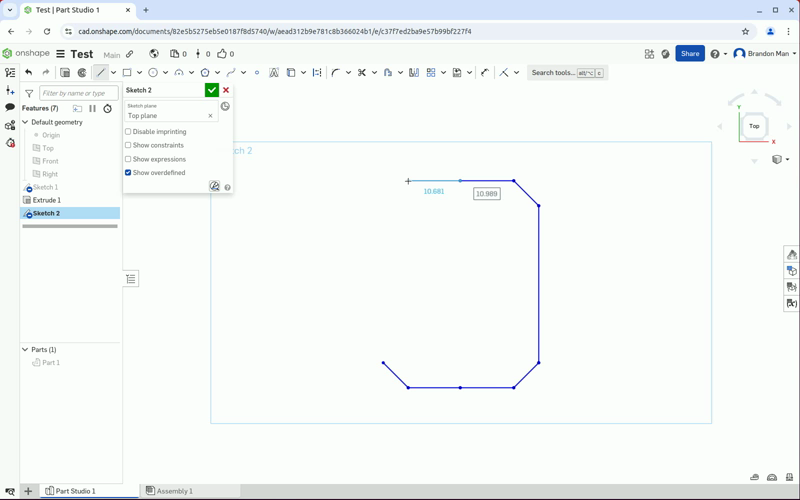
key_up(shift)
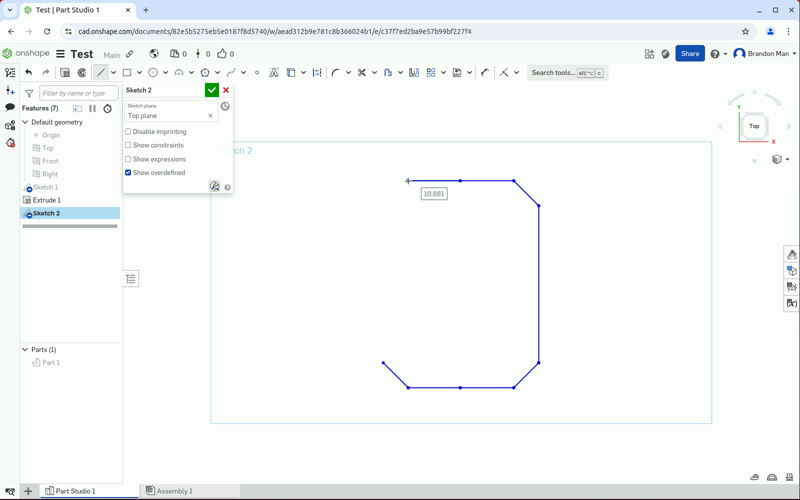
key_down(shift)
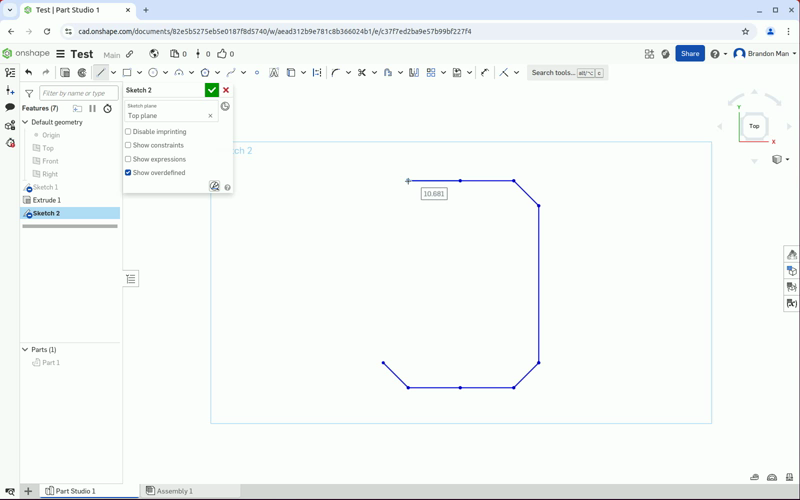
mouse_move(438, 180)
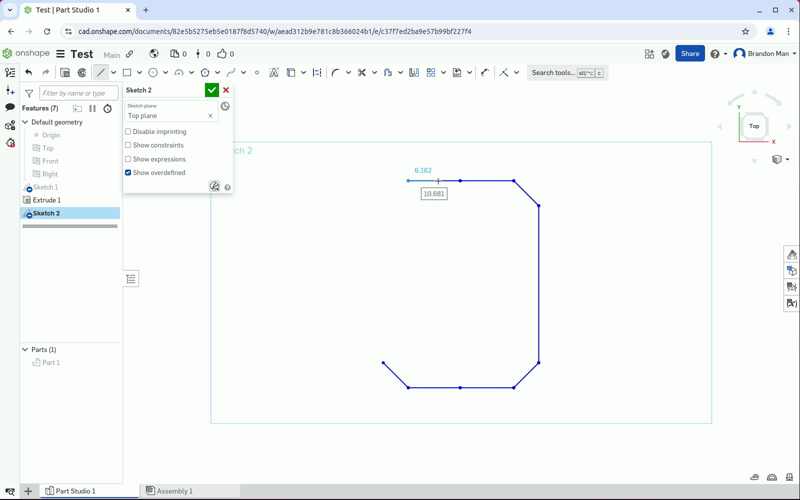
mouse_move(383, 205)
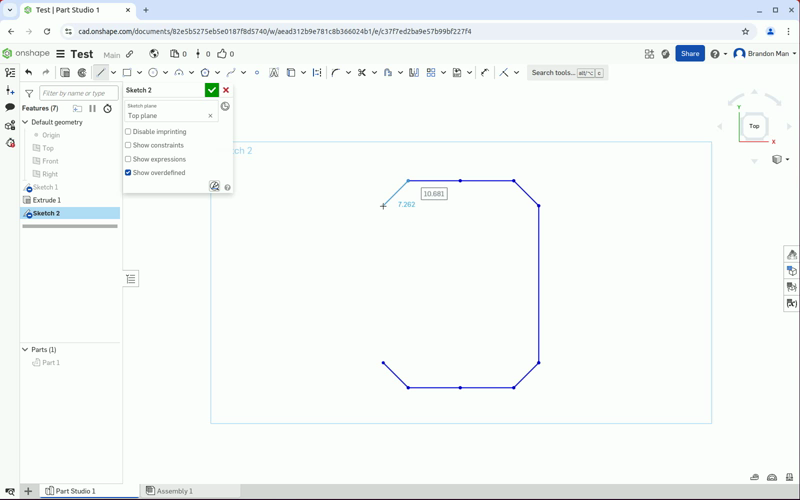
click(383, 205)
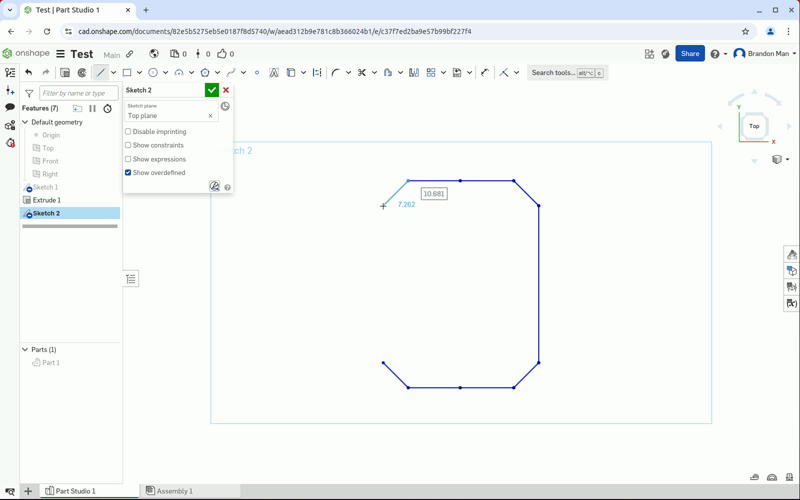
key_up(shift)
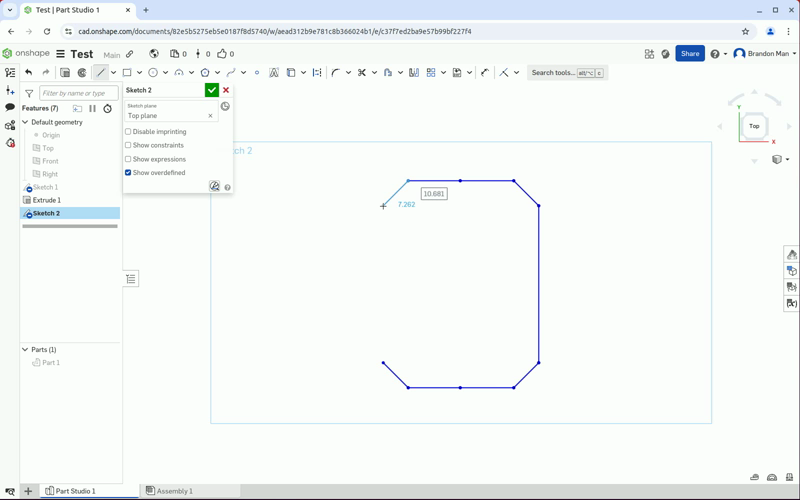
key_down(shift)
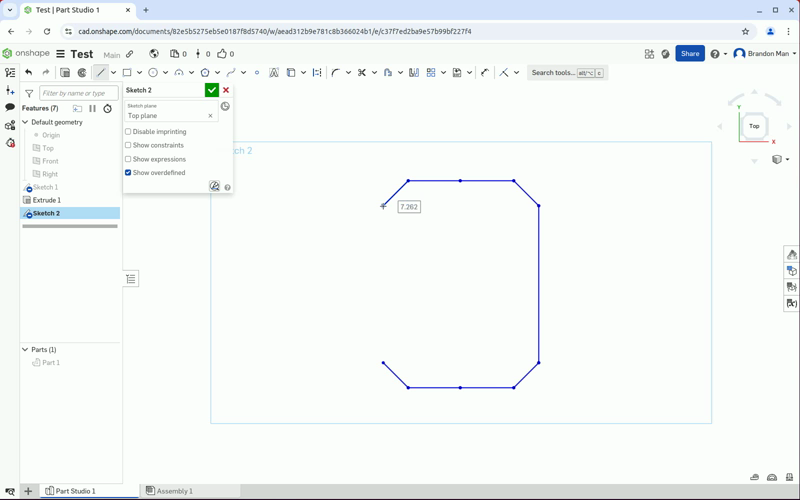
mouse_move(383, 362)
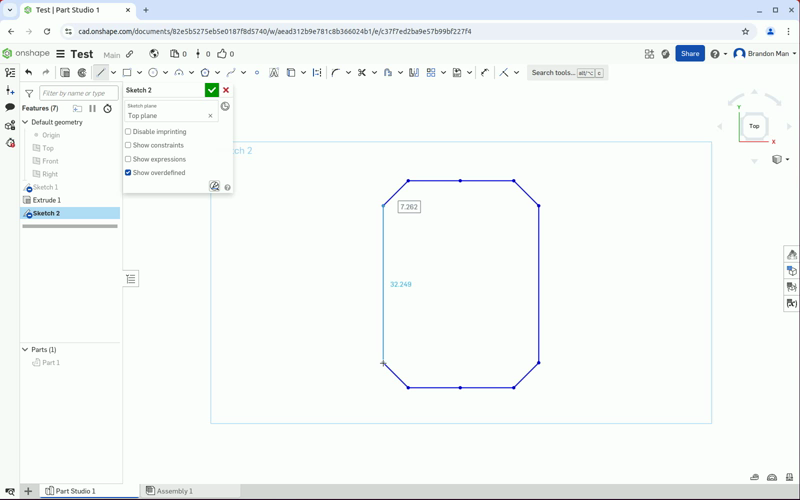
key_up(shift)
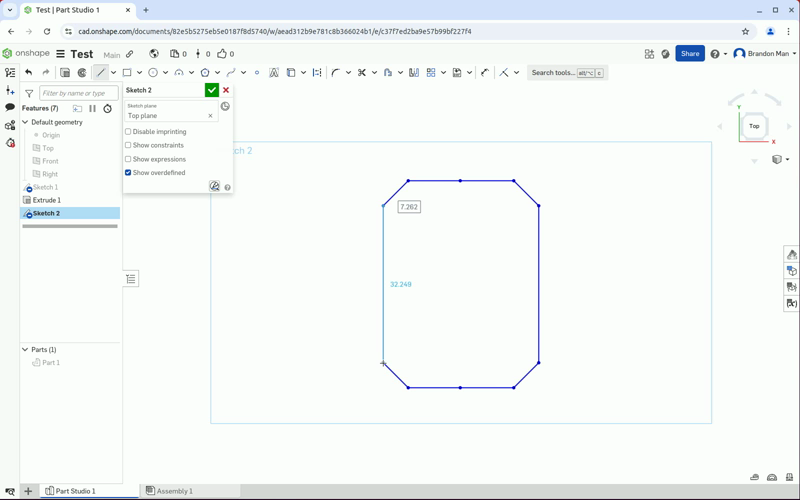
click(383, 362)
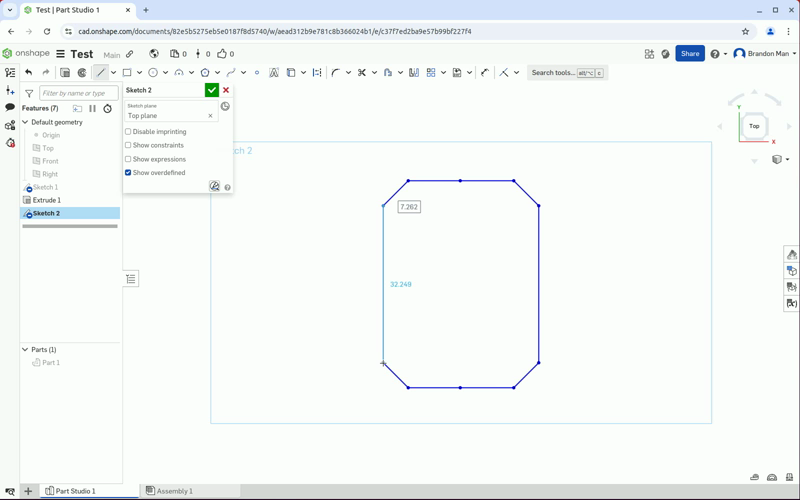
key(esc)
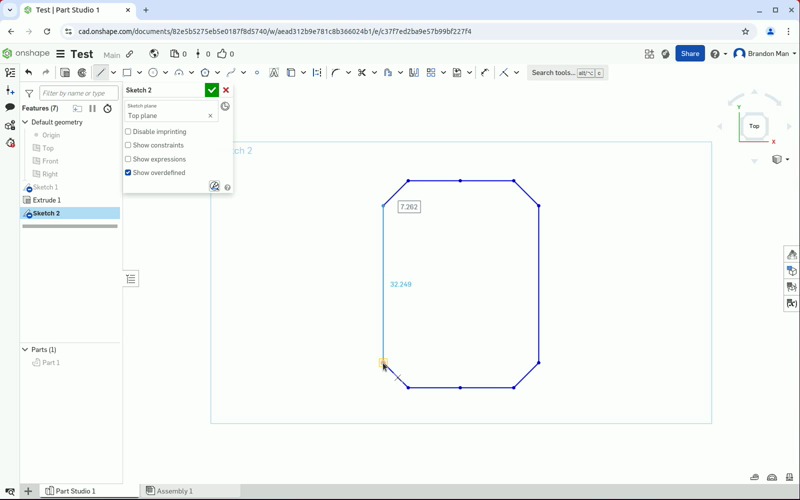
mouse_move(495, 290)
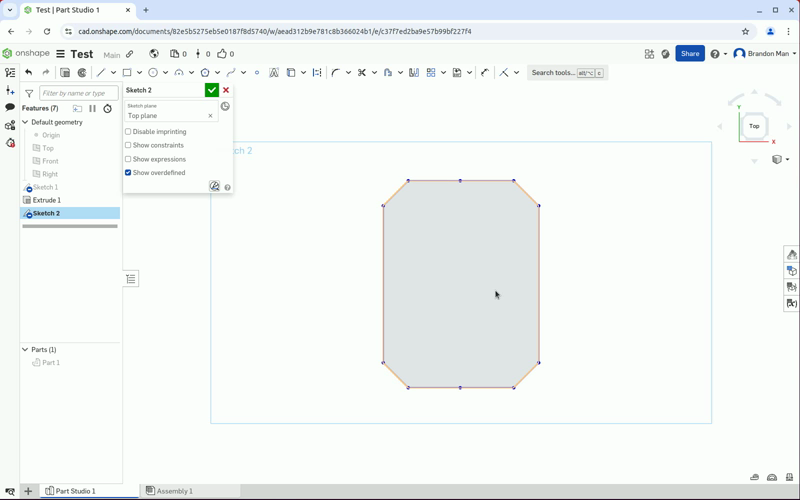
click(495, 290)
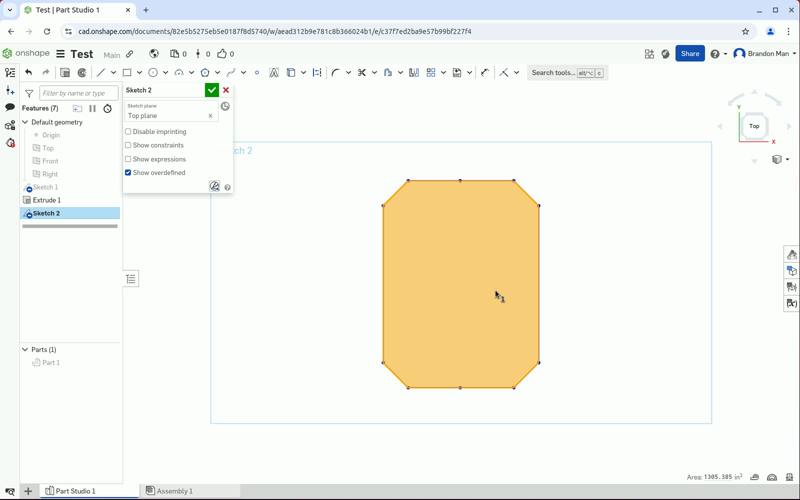
mouse_move(73, 352)
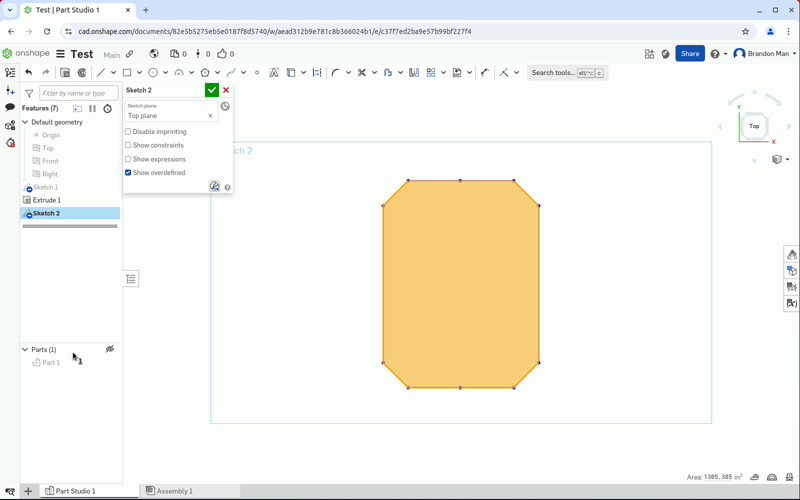
key(shift+y)
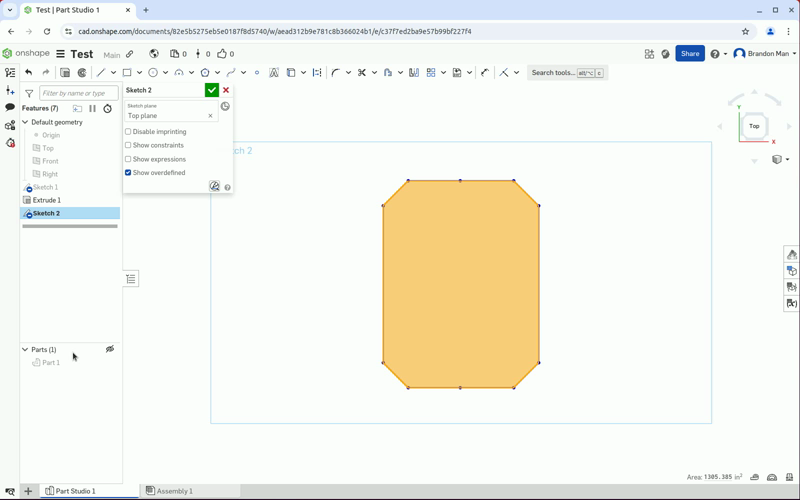
key(shift+e)
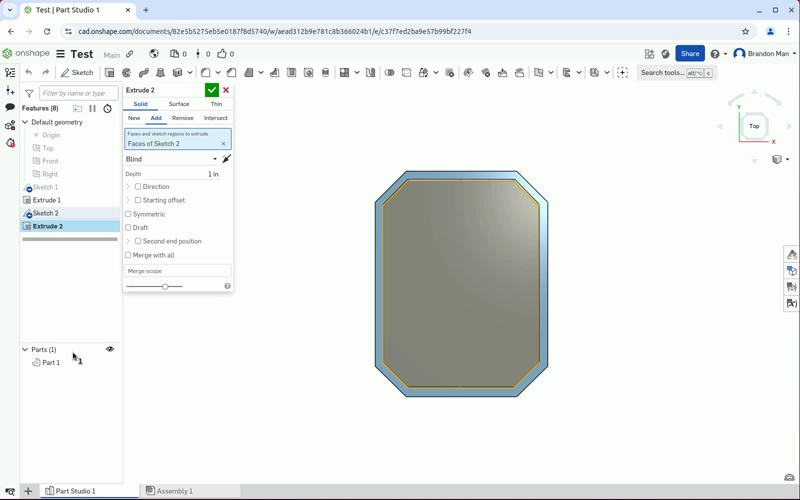
mouse_move(143, 106)
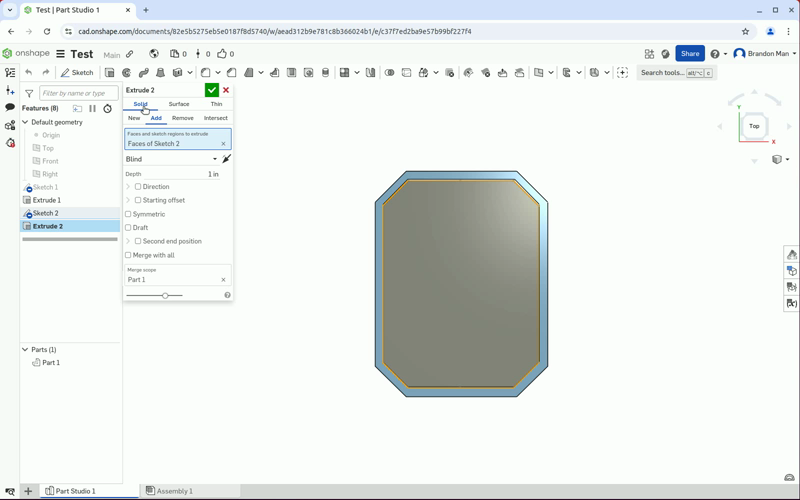
click(143, 106)
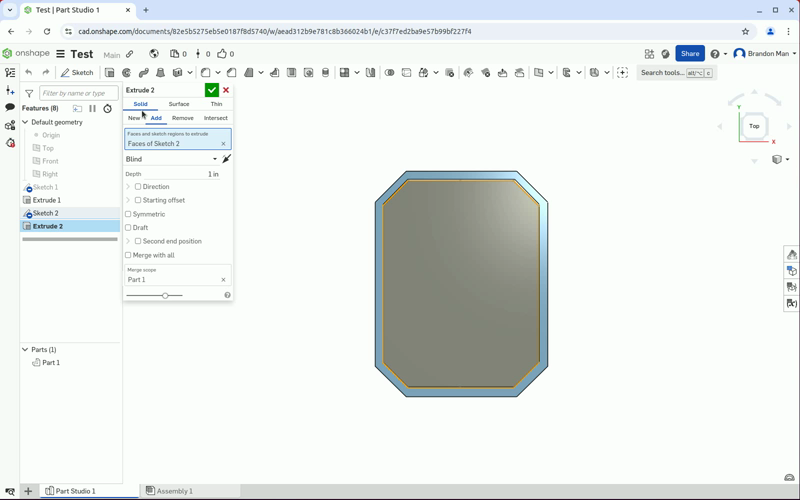
mouse_move(137, 120)
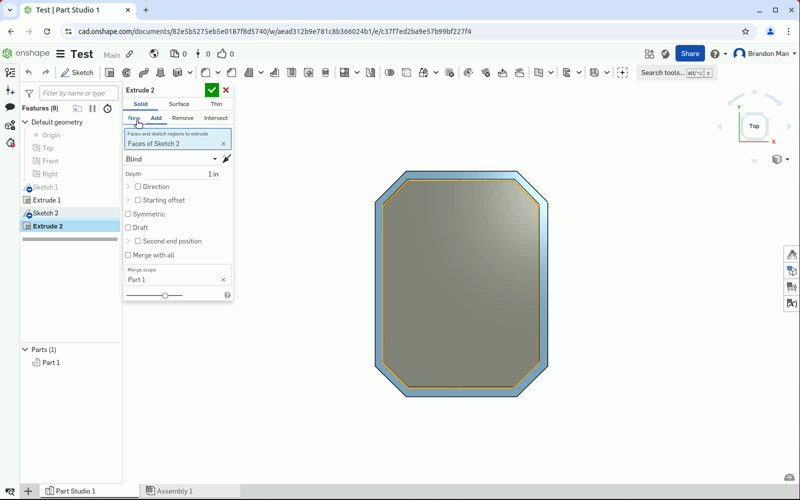
click(137, 120)
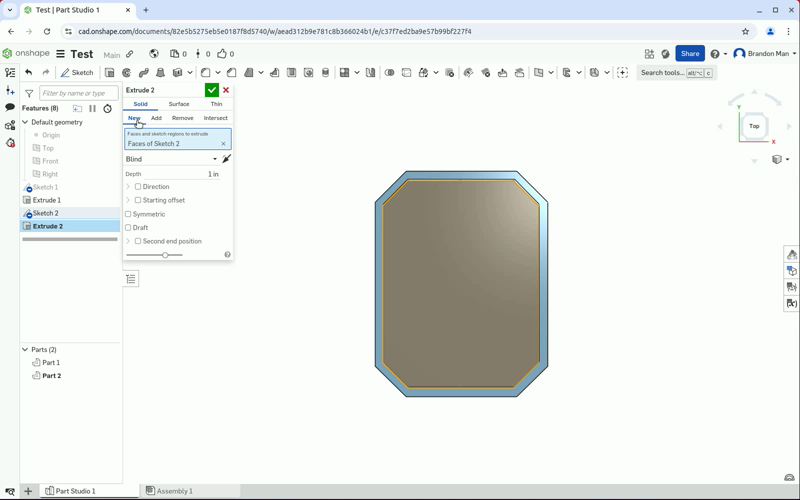
key(tab, 4)
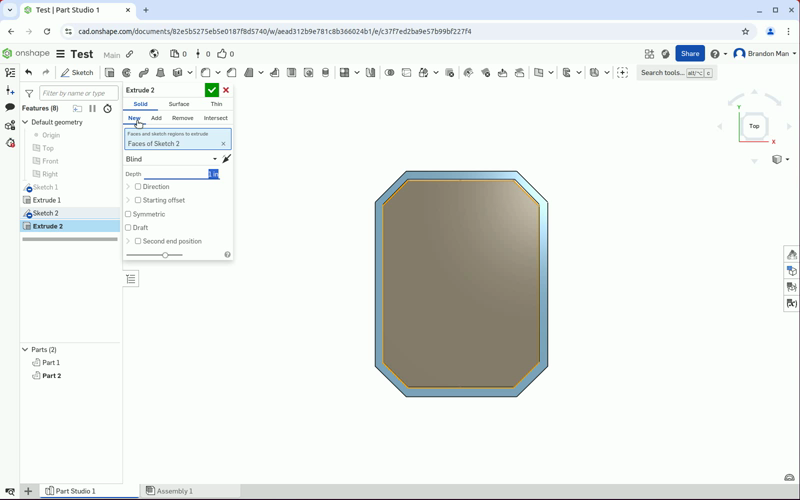
text(1.685)
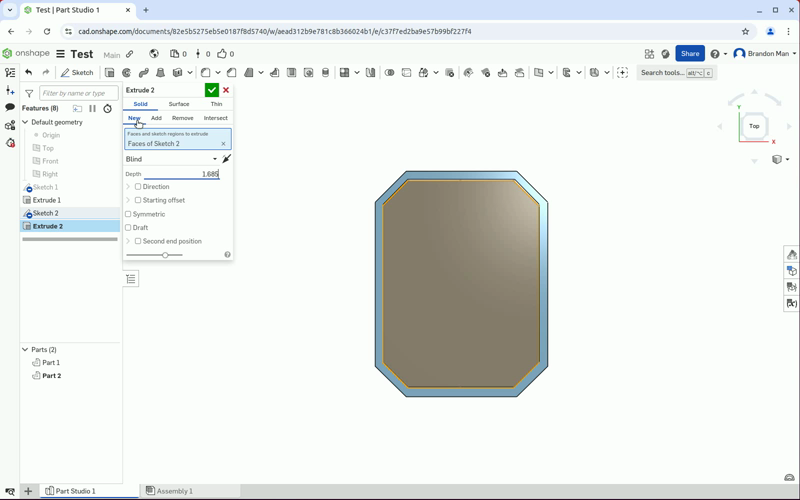
key(enter)
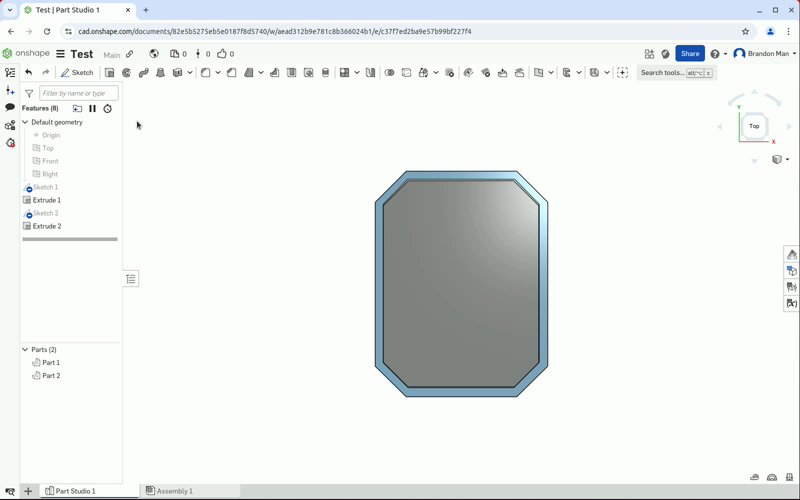
key(shift+h)
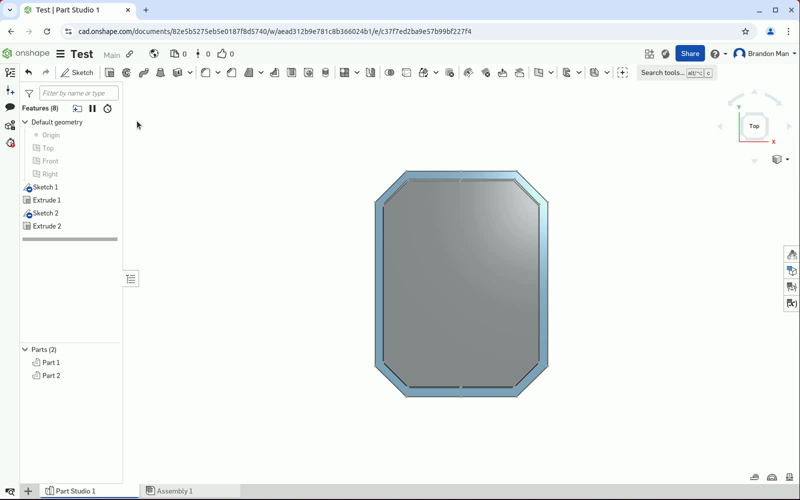
key(shift+h)
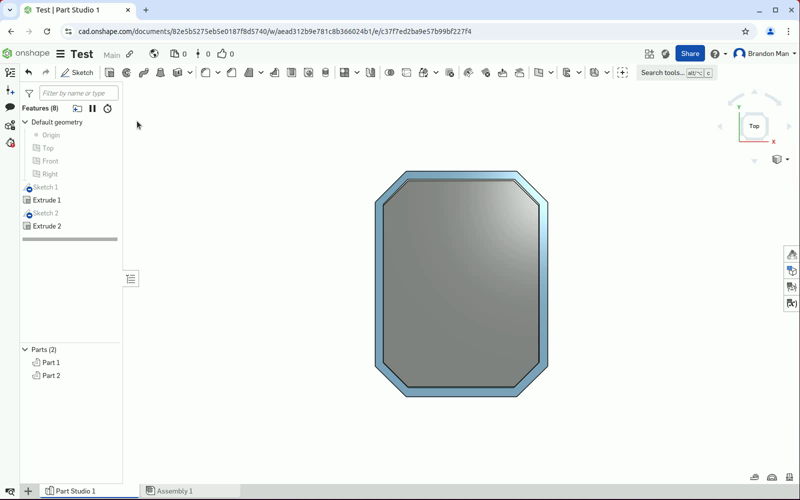
mouse_move(73, 189)
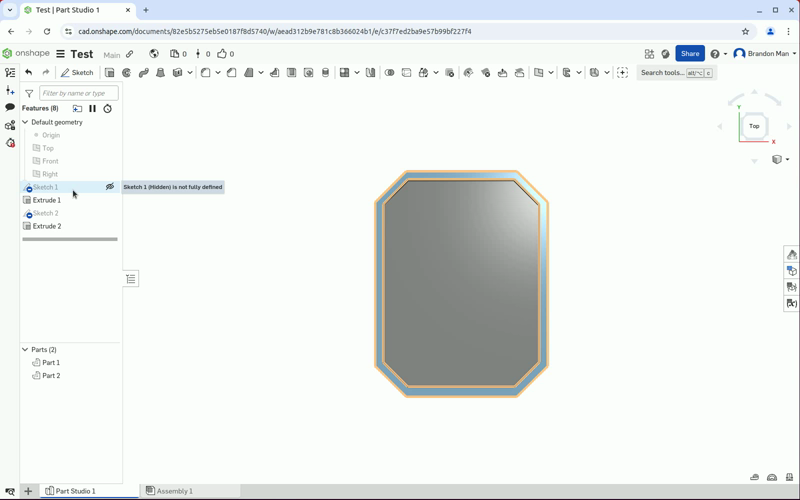
click(73, 189)
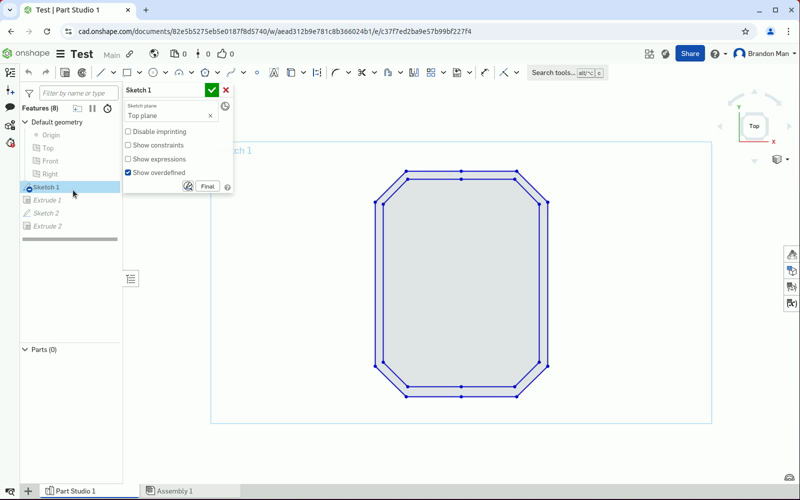
mouse_move(229, 92)
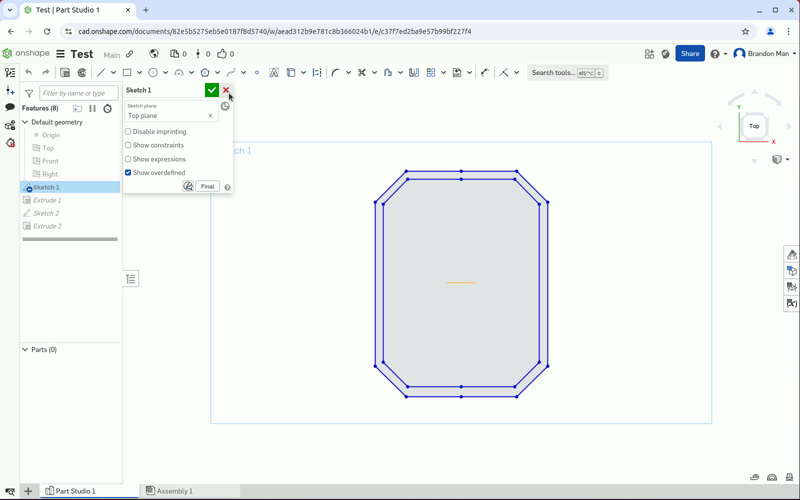
click(229, 92)
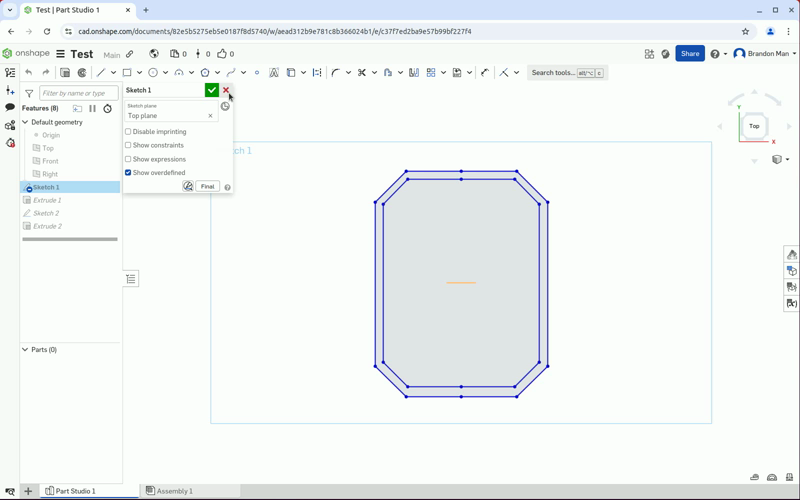
key(shift+s)
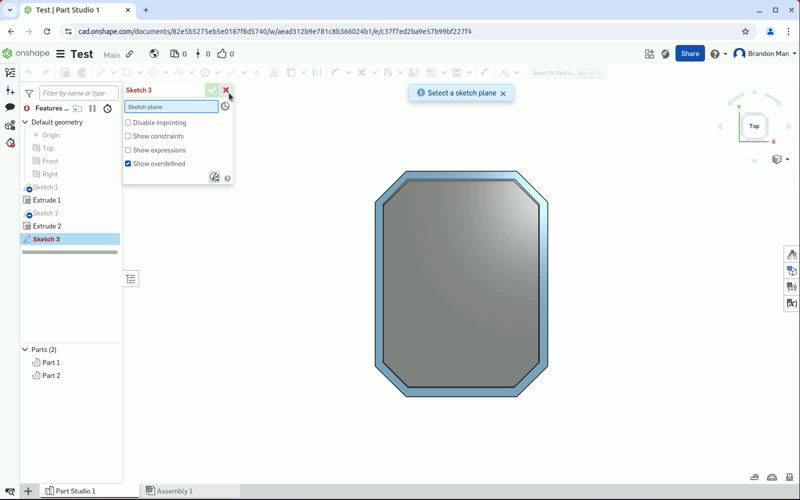
mouse_move(73, 150)
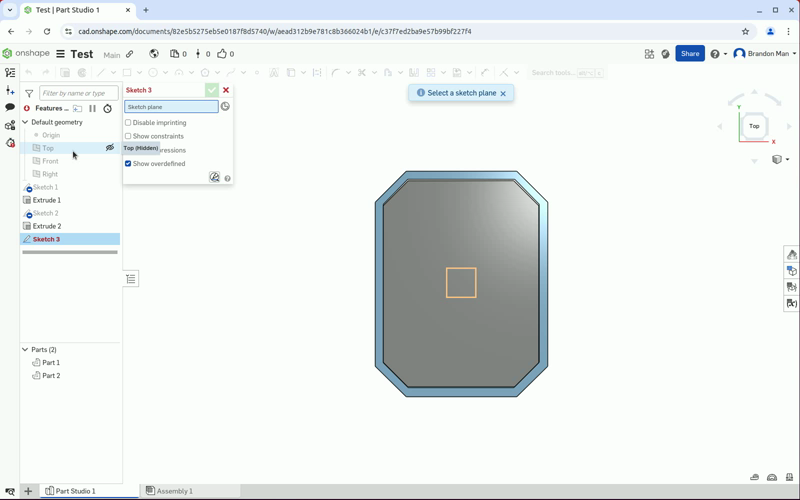
click(73, 150)
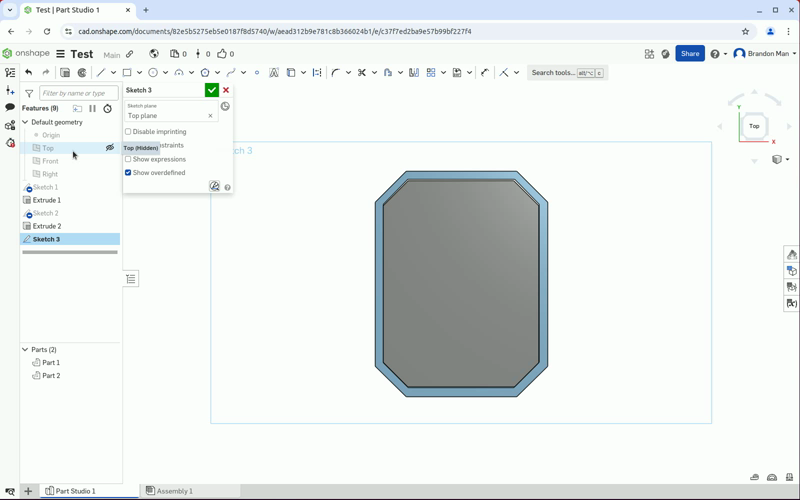
mouse_move(73, 352)
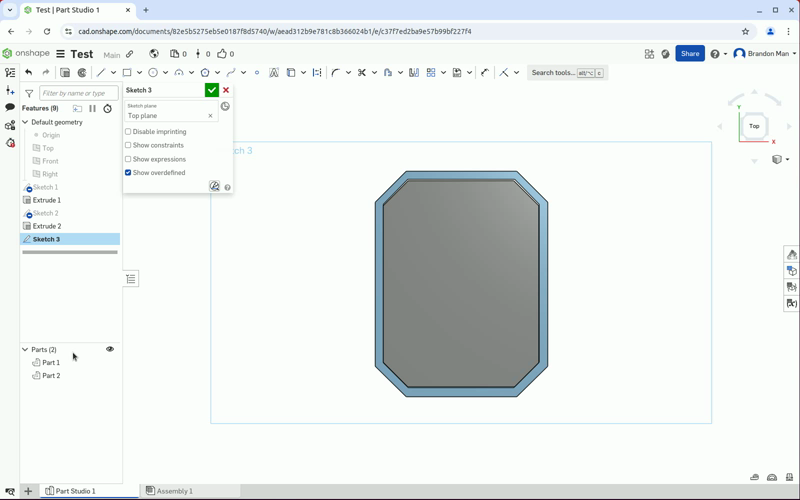
key(y)
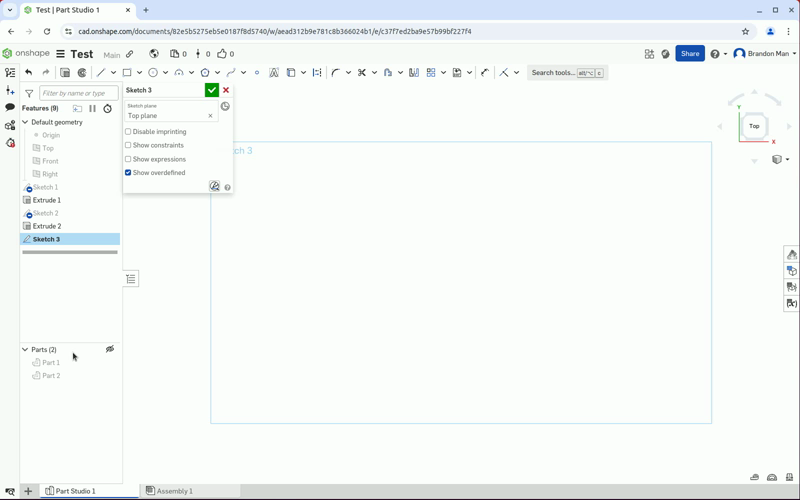
key(l)
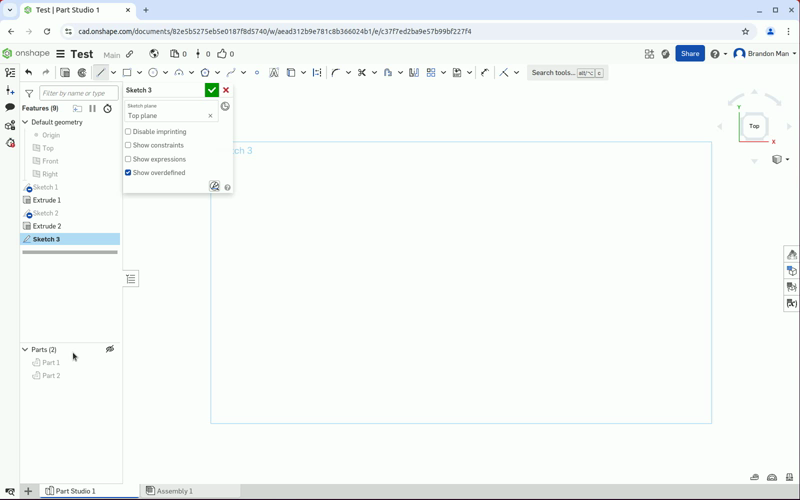
key_down(shift)
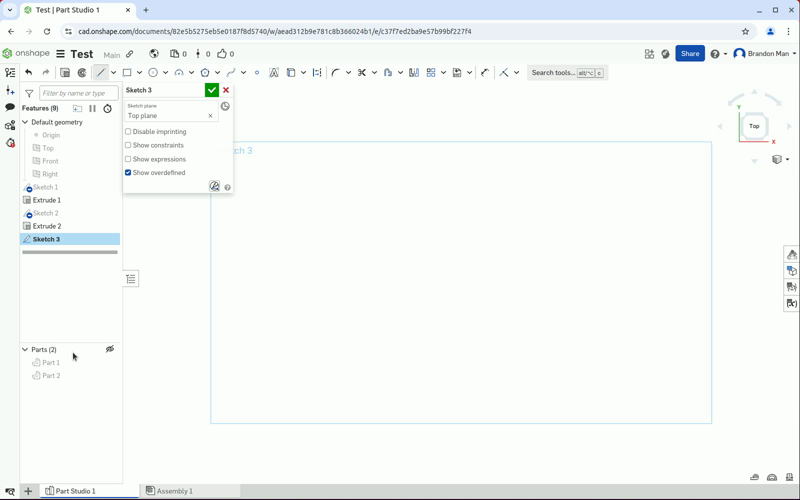
mouse_move(375, 366)
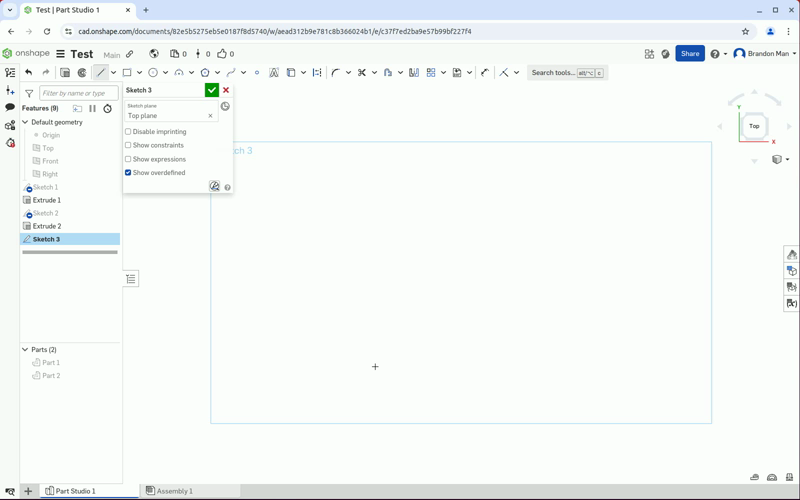
click(375, 366)
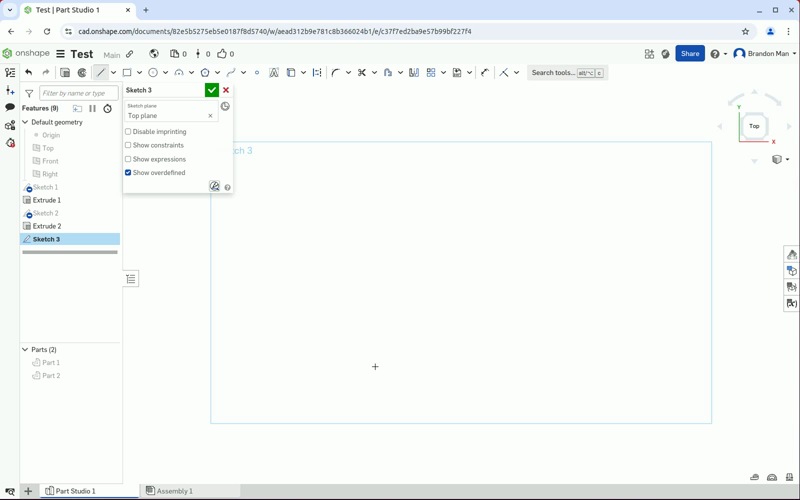
key_up(shift)
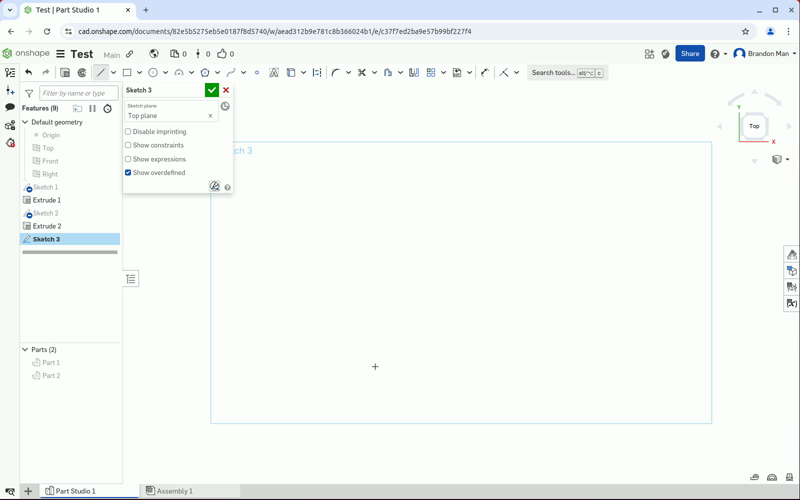
key_down(shift)
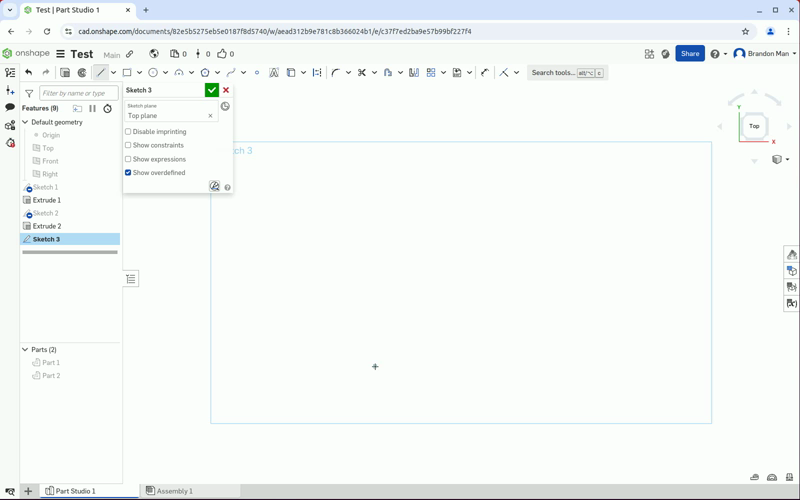
mouse_move(405, 366)
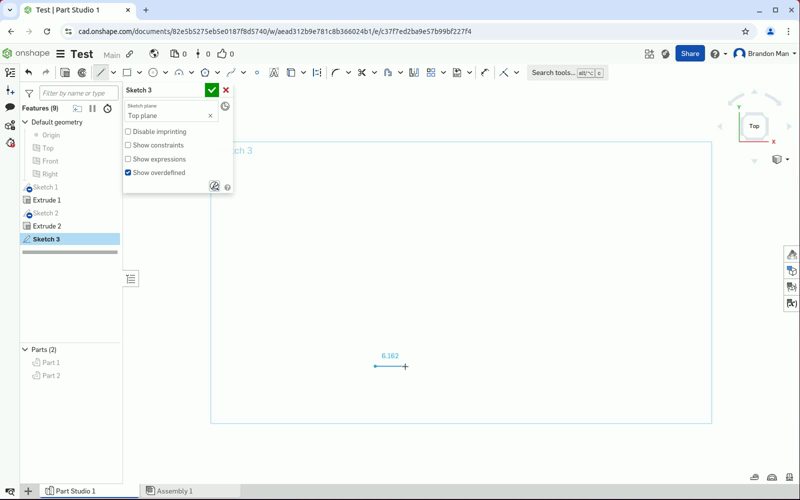
mouse_move(406, 396)
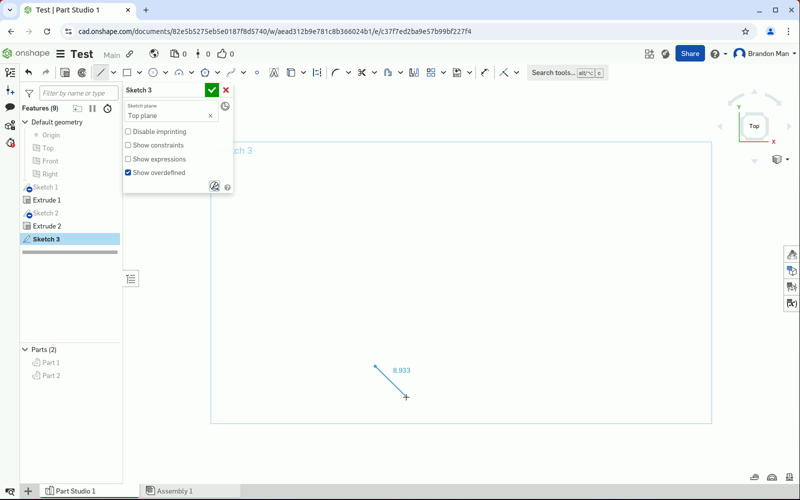
click(406, 396)
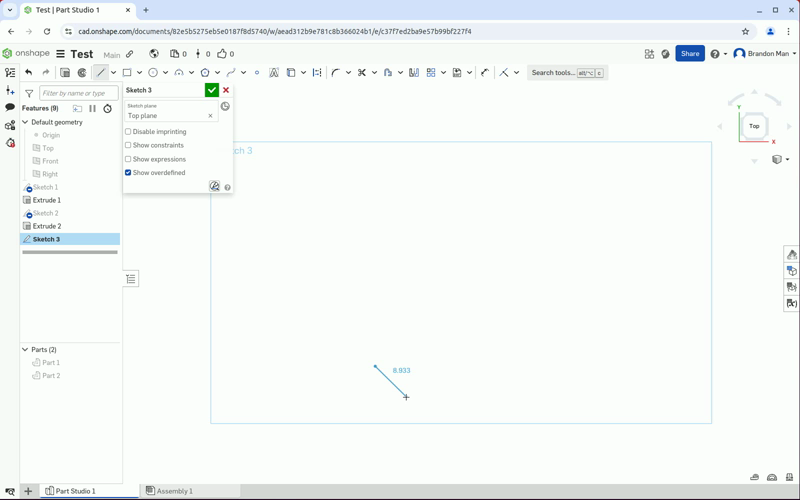
key_up(shift)
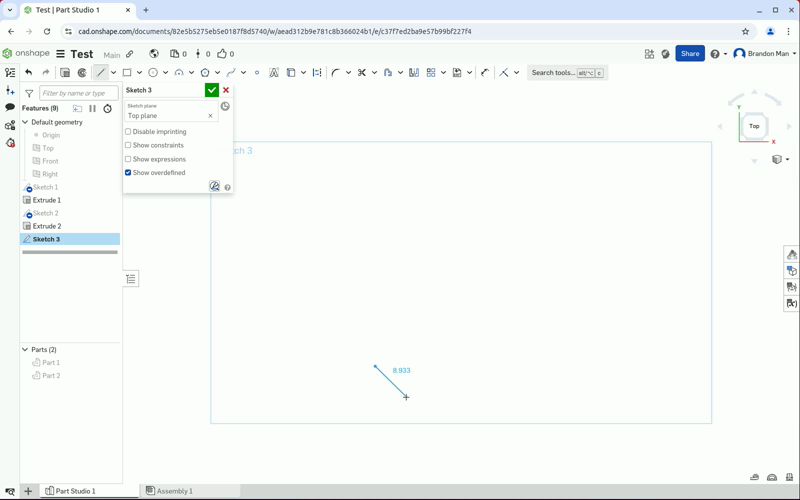
key_down(shift)
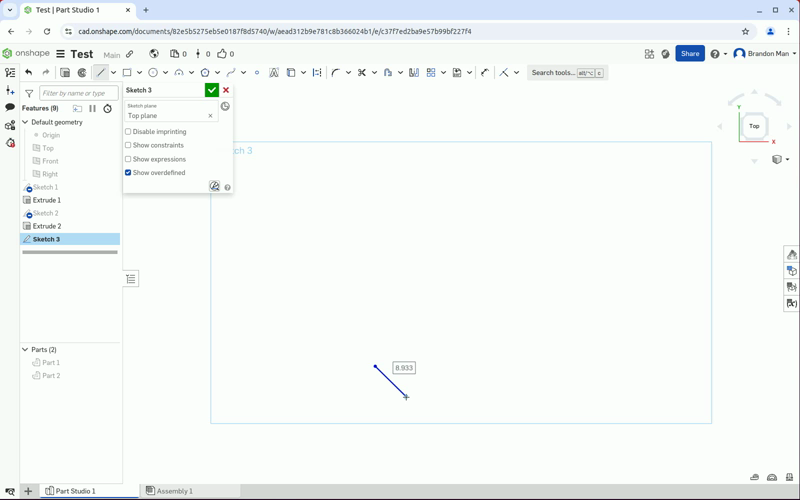
mouse_move(436, 396)
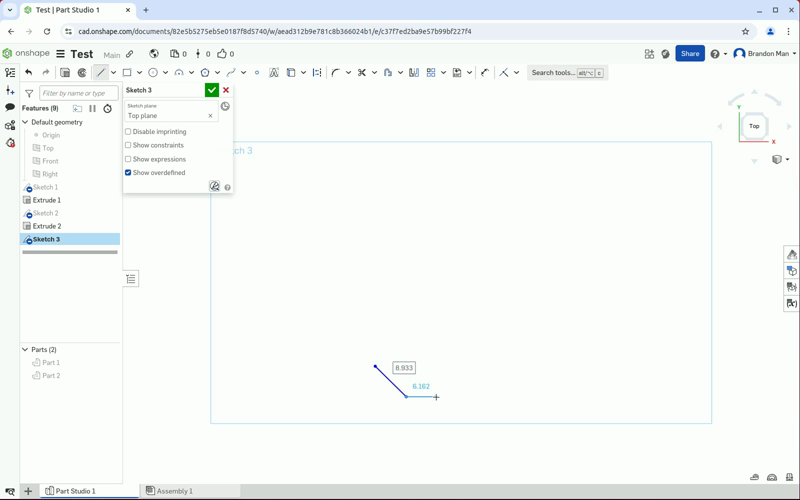
mouse_move(461, 396)
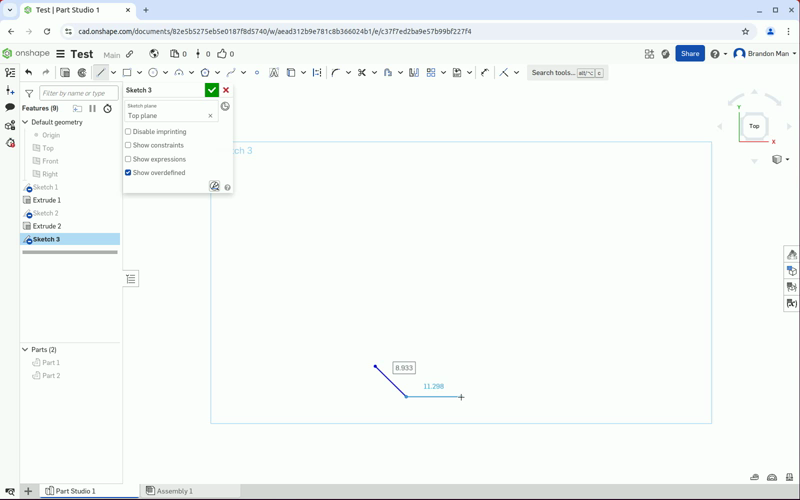
click(461, 396)
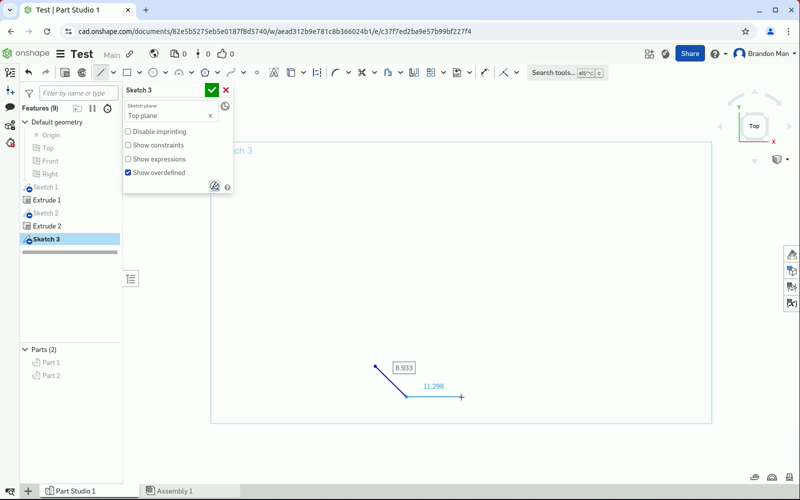
key_up(shift)
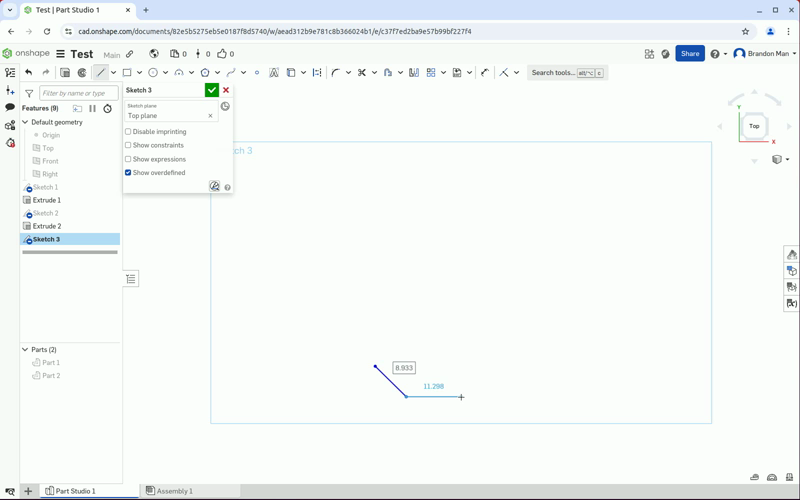
key_down(shift)
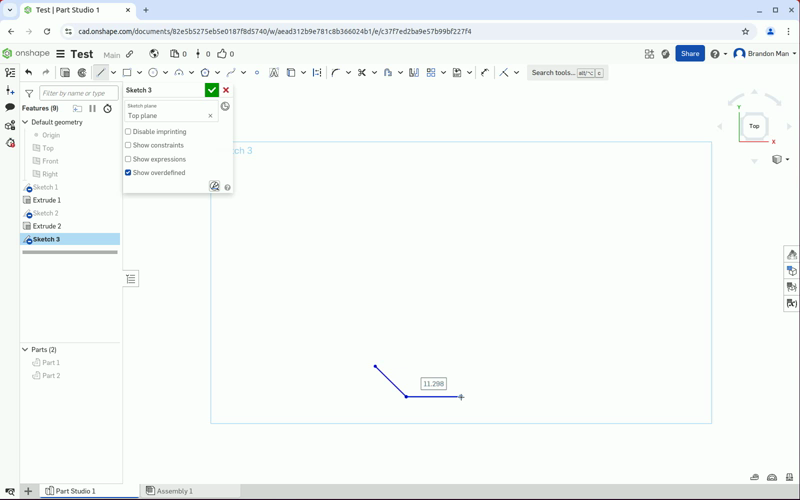
mouse_move(491, 396)
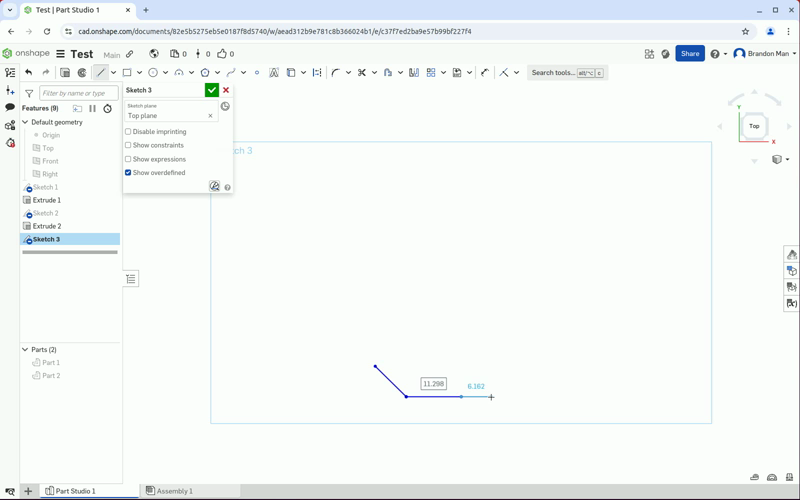
mouse_move(516, 396)
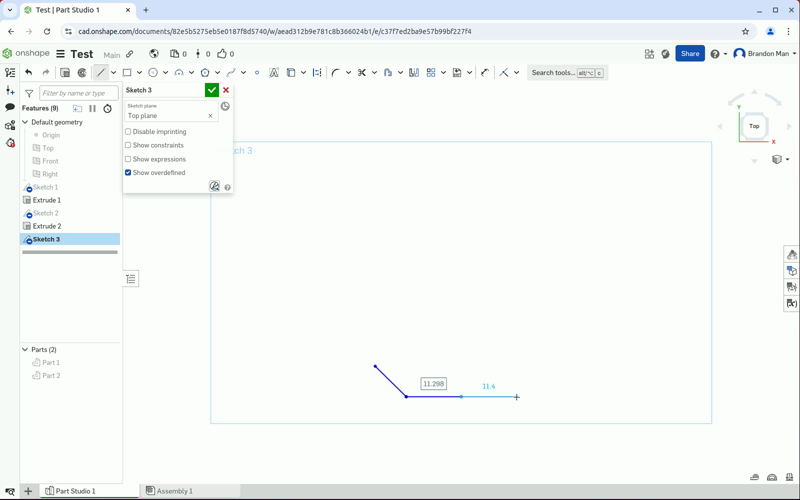
click(516, 396)
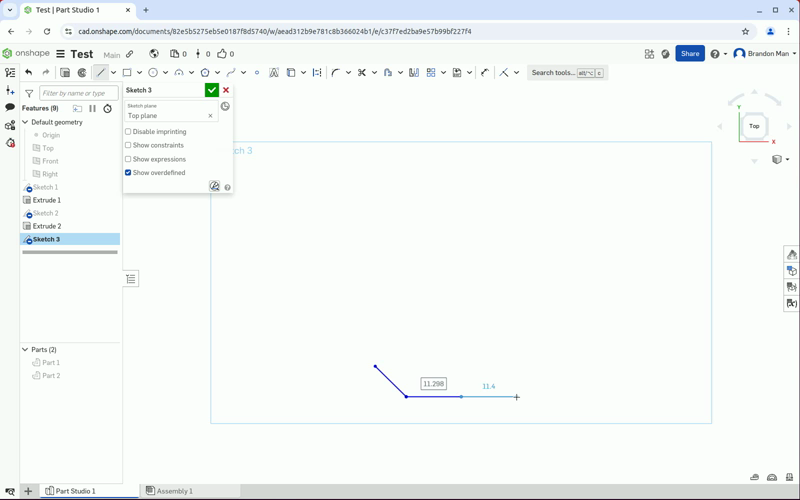
key_up(shift)
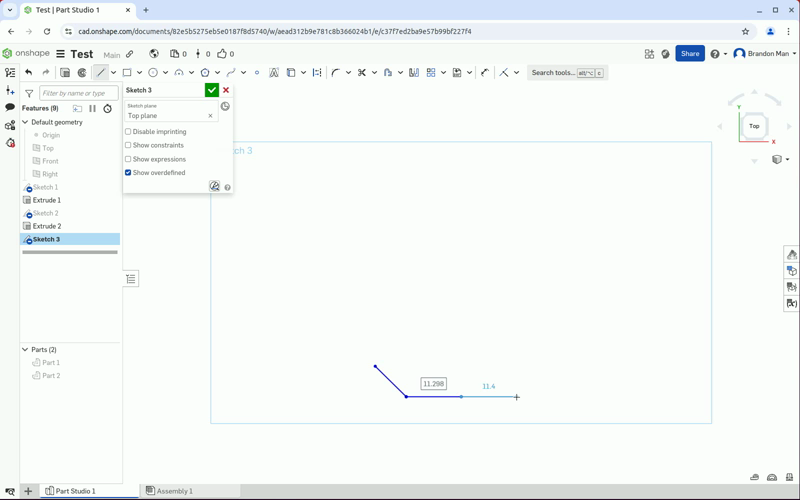
key_down(shift)
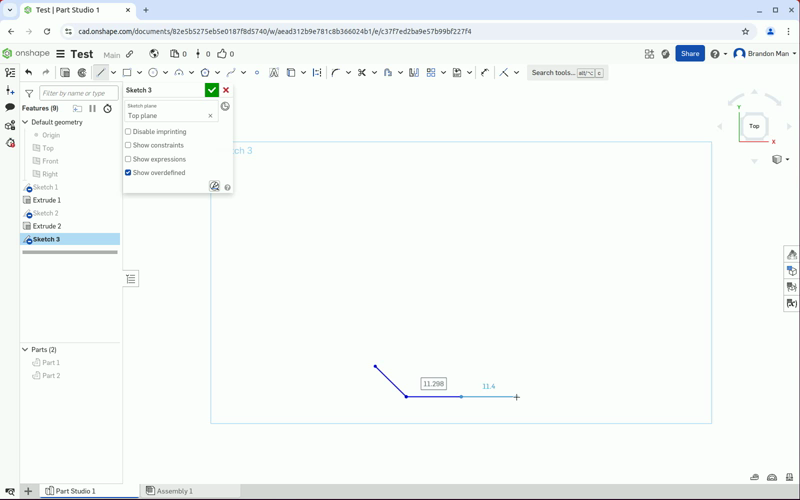
mouse_move(546, 396)
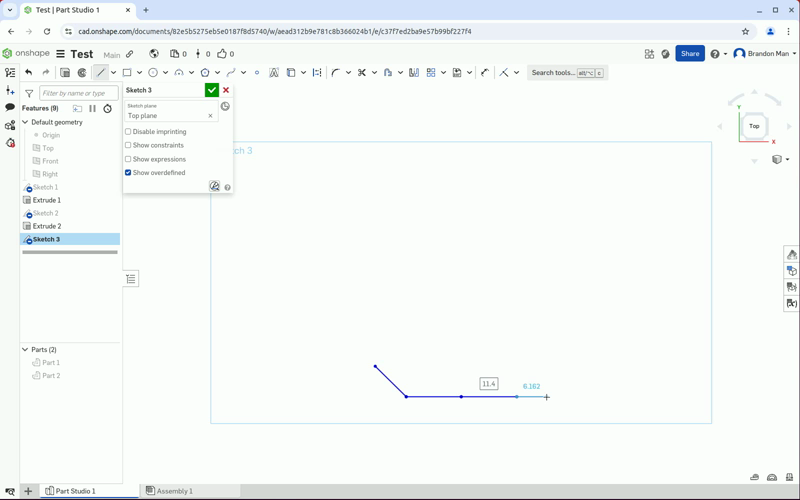
mouse_move(547, 366)
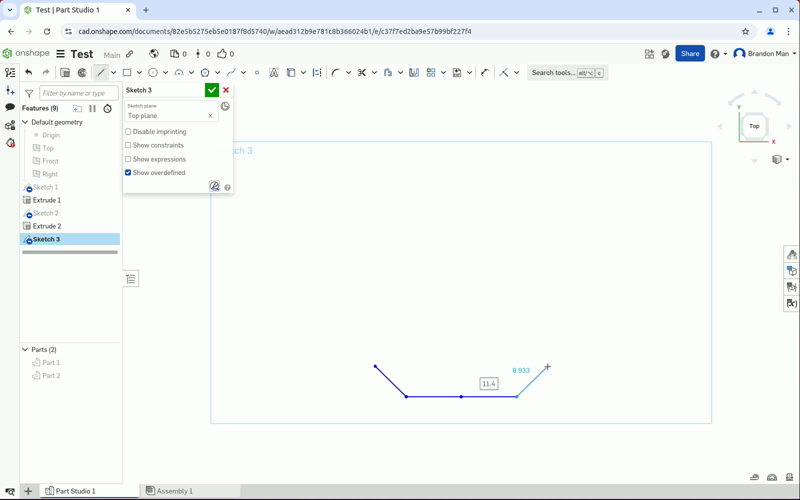
click(547, 366)
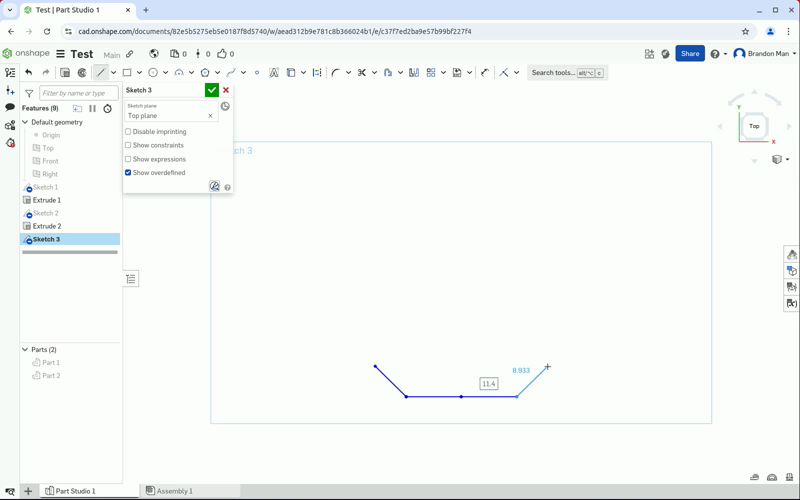
key_up(shift)
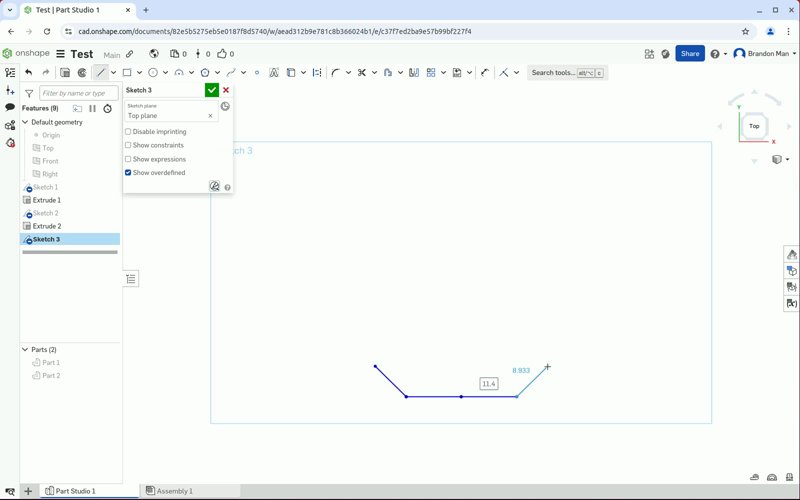
key_down(shift)
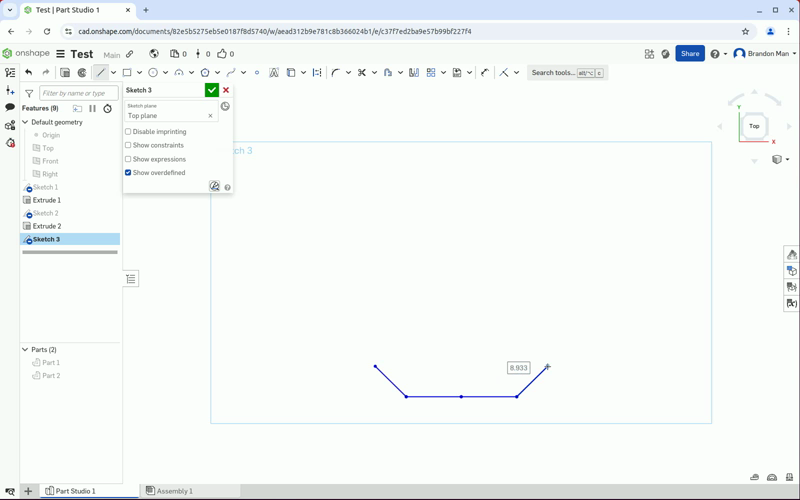
mouse_move(547, 202)
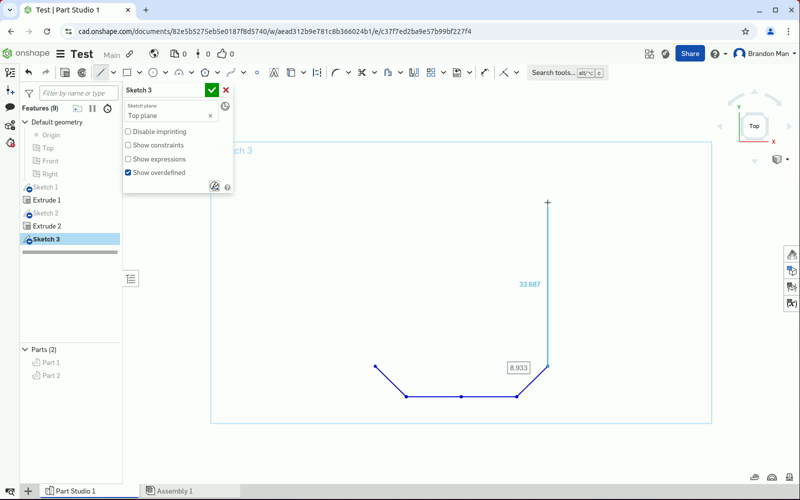
click(547, 202)
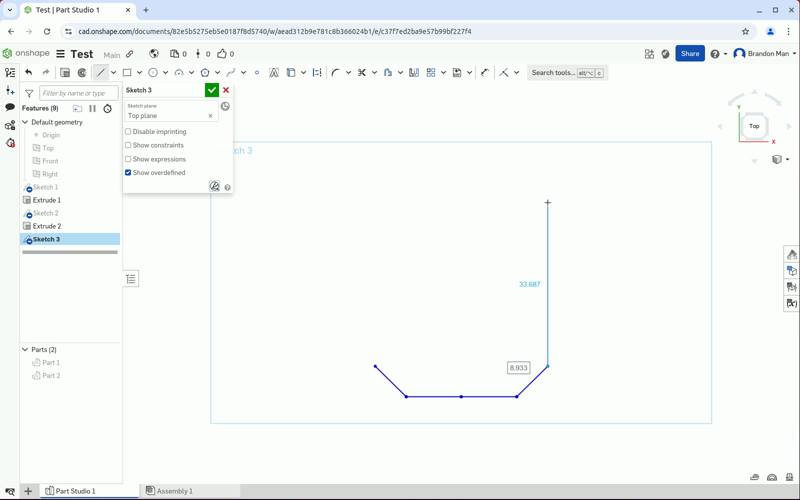
key_up(shift)
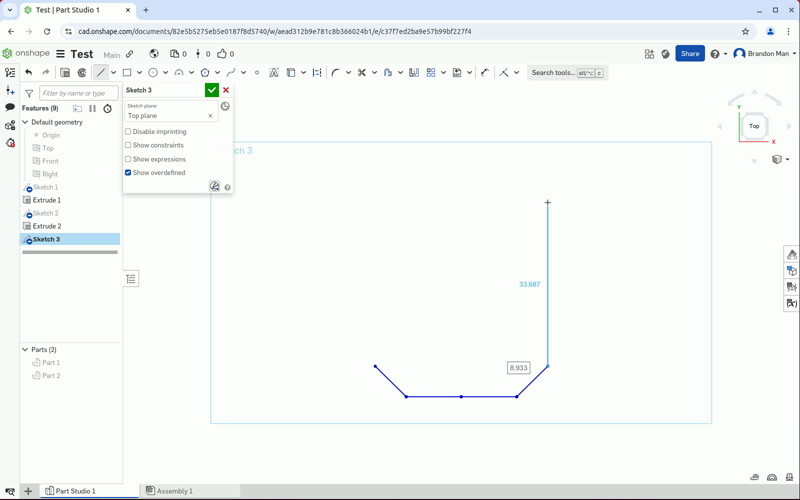
key_down(shift)
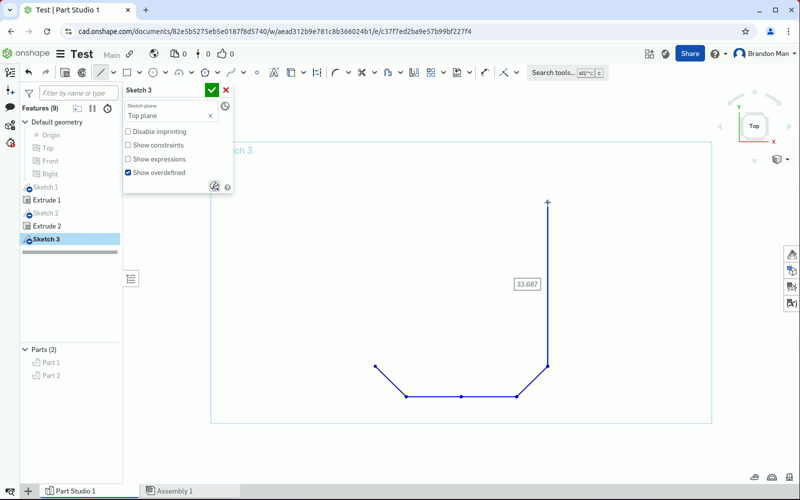
mouse_move(577, 202)
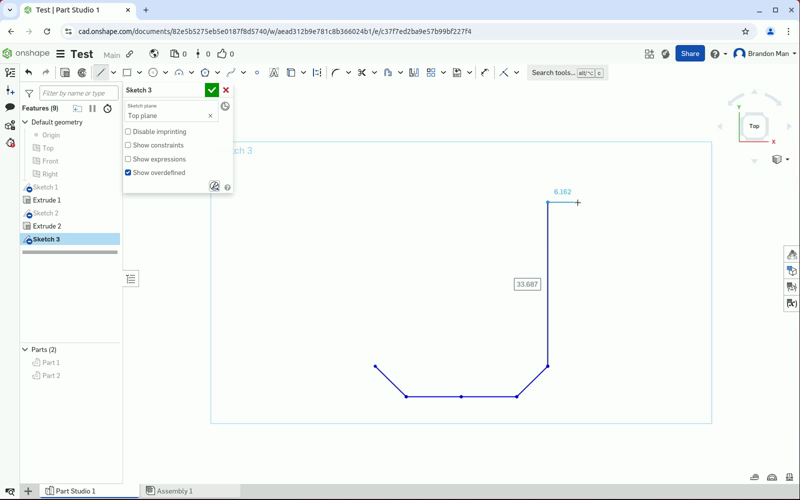
mouse_move(516, 171)
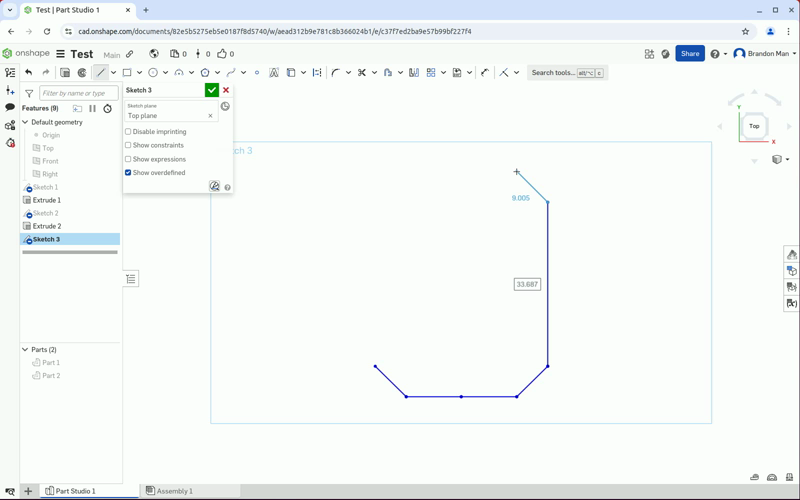
click(516, 171)
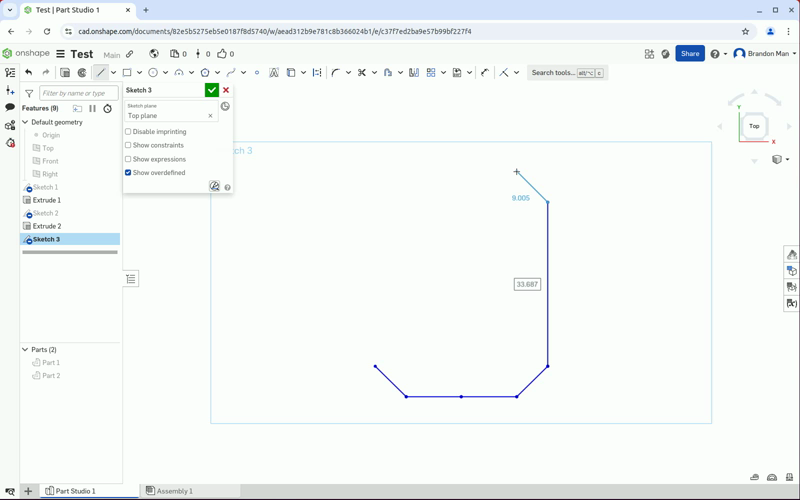
key_up(shift)
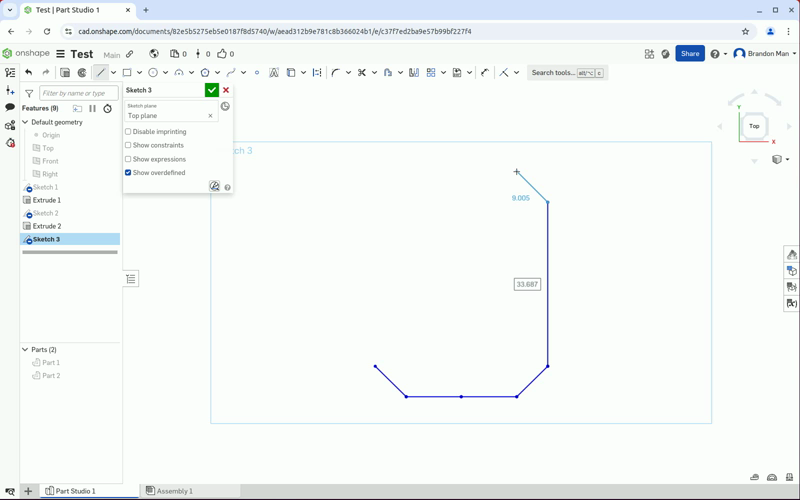
key_down(shift)
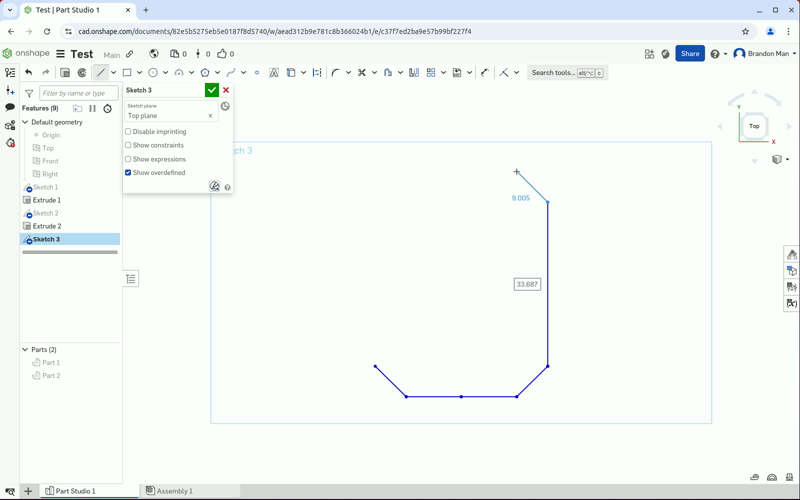
mouse_move(546, 171)
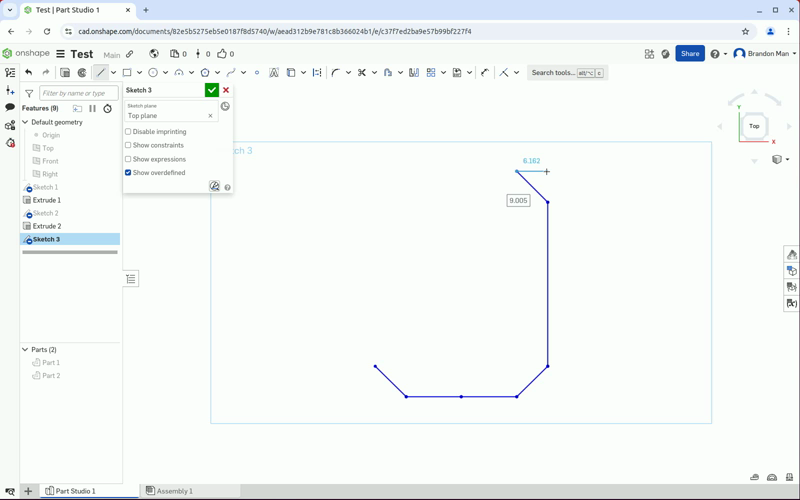
mouse_move(461, 171)
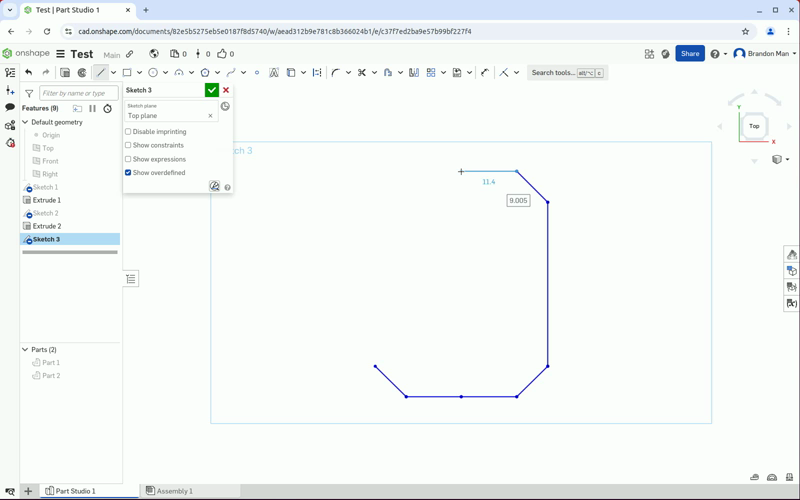
click(461, 171)
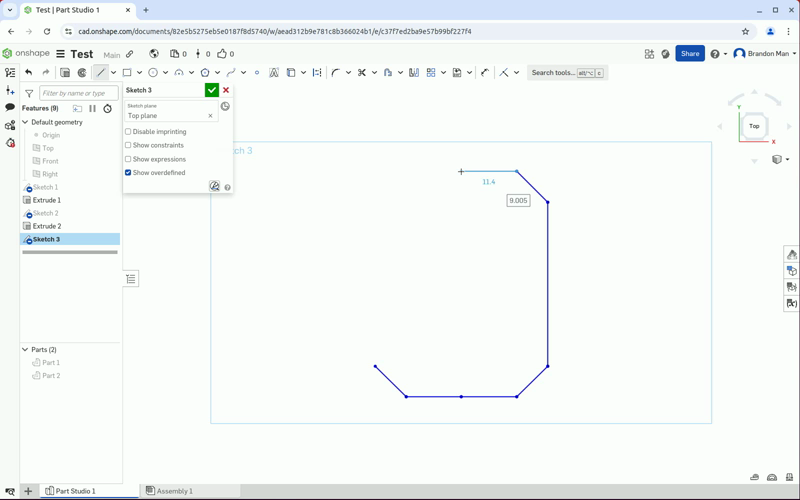
key_up(shift)
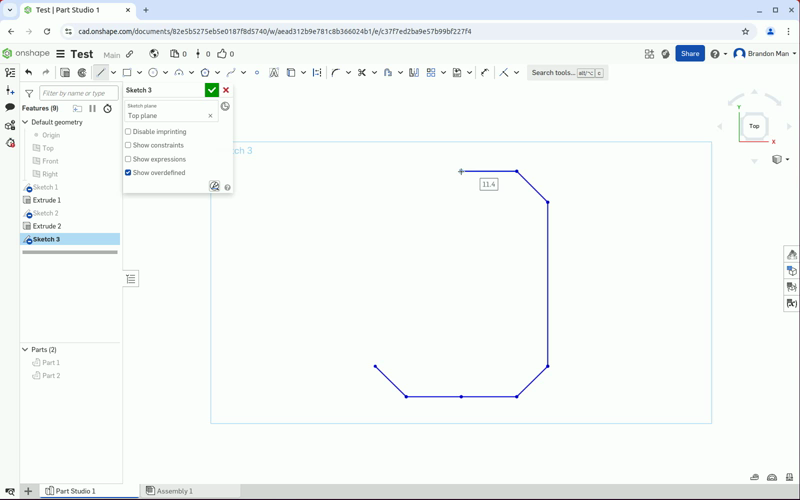
key_down(shift)
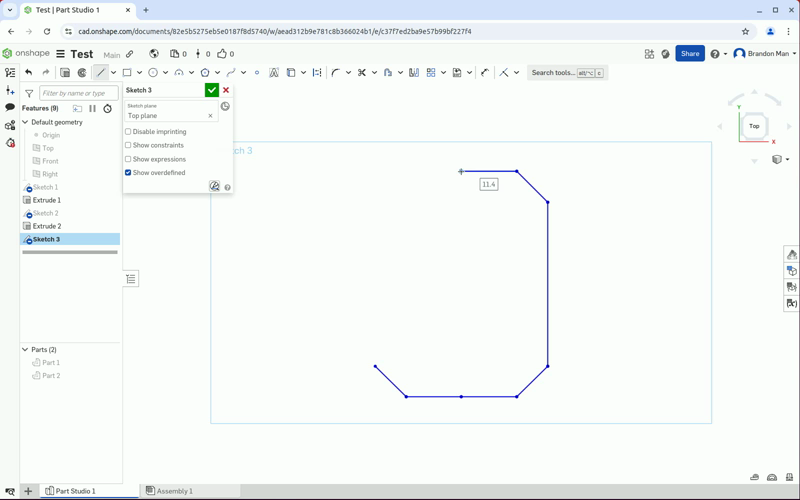
mouse_move(491, 171)
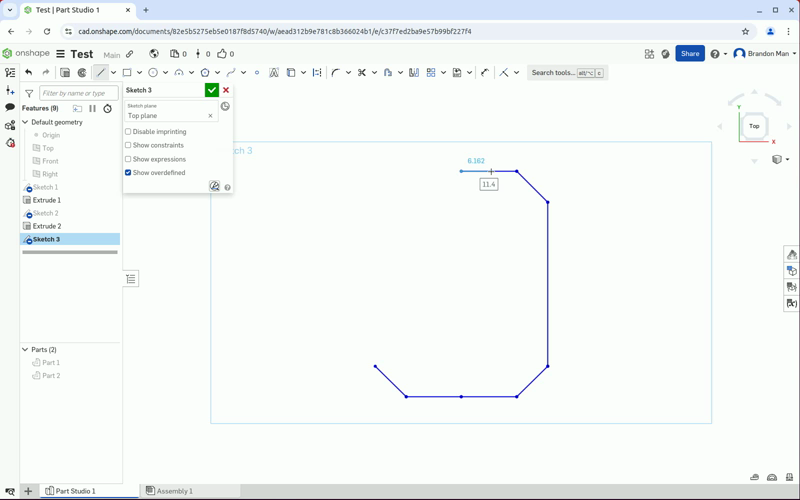
mouse_move(406, 171)
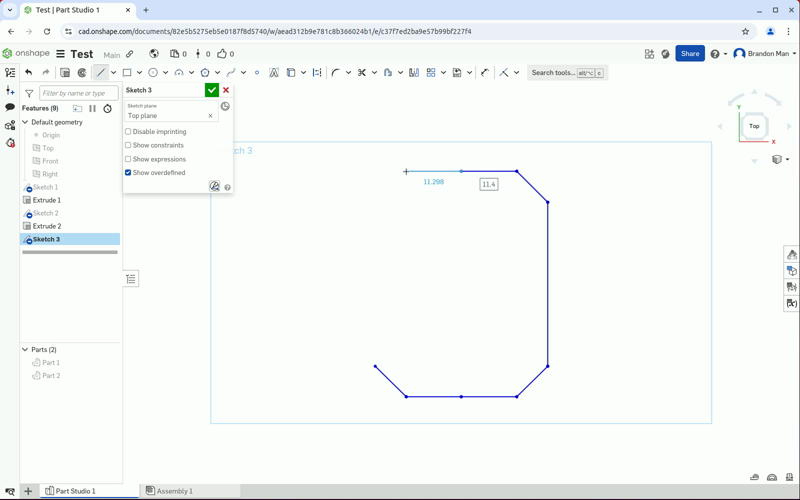
click(406, 171)
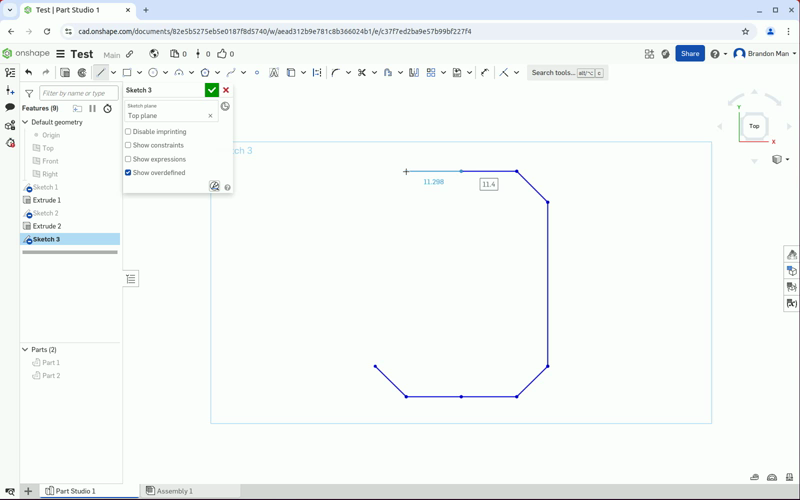
key_up(shift)
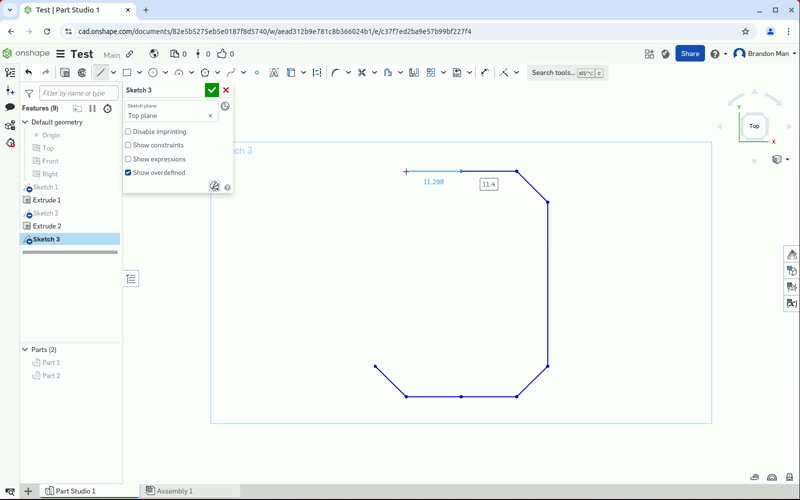
key_down(shift)
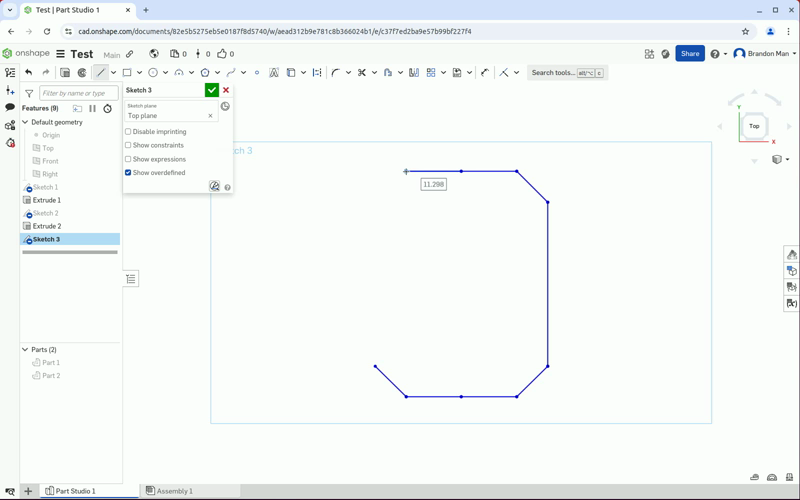
mouse_move(436, 171)
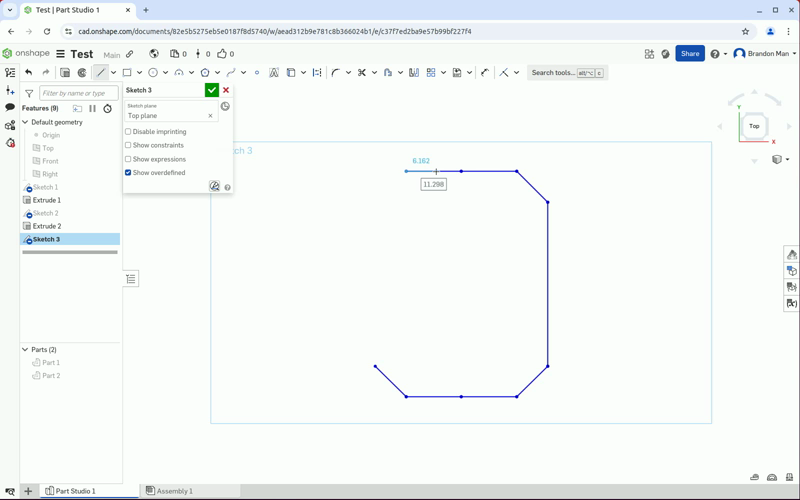
mouse_move(375, 202)
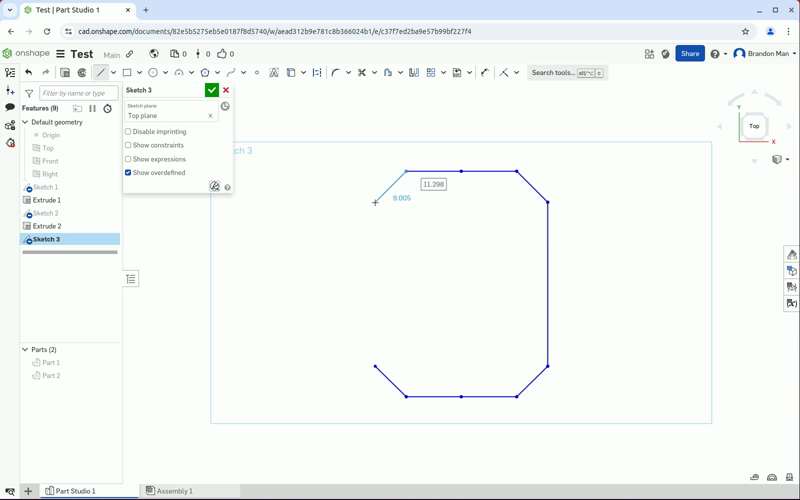
click(375, 202)
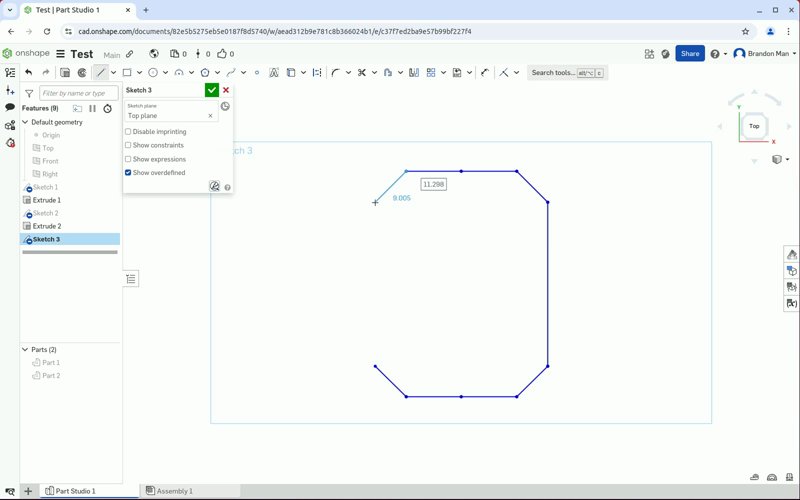
key_up(shift)
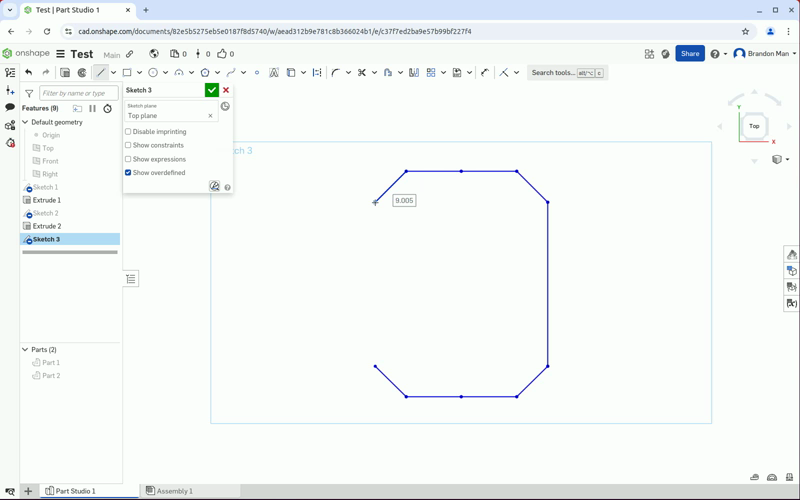
key_down(shift)
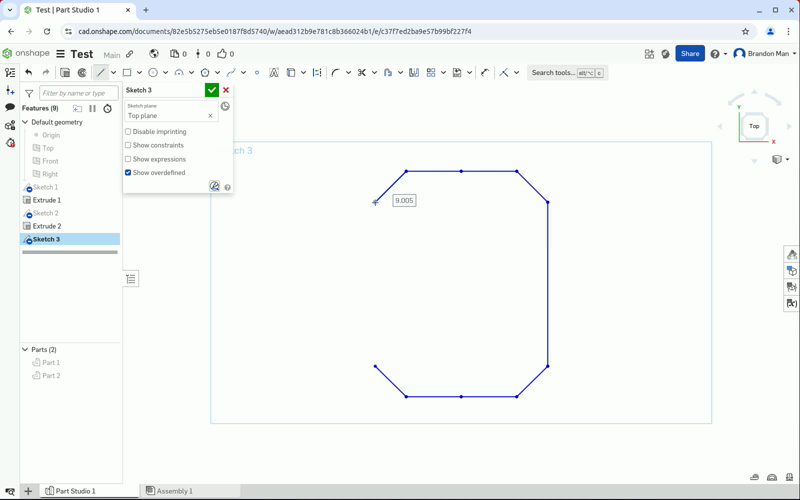
mouse_move(375, 366)
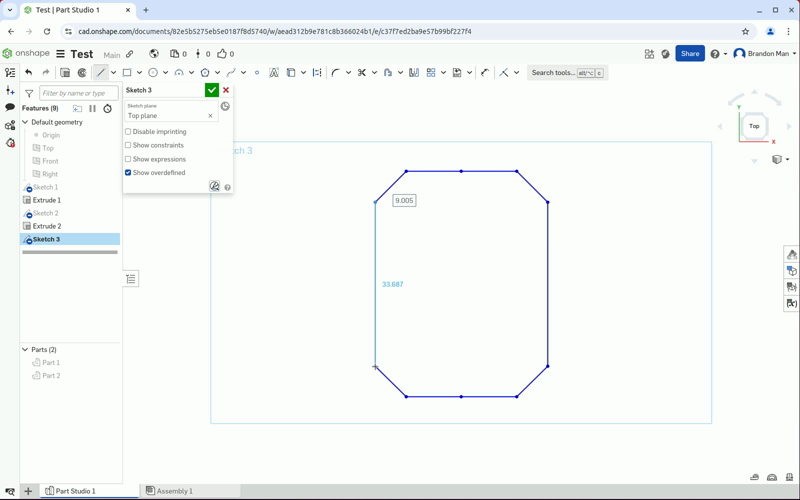
key_up(shift)
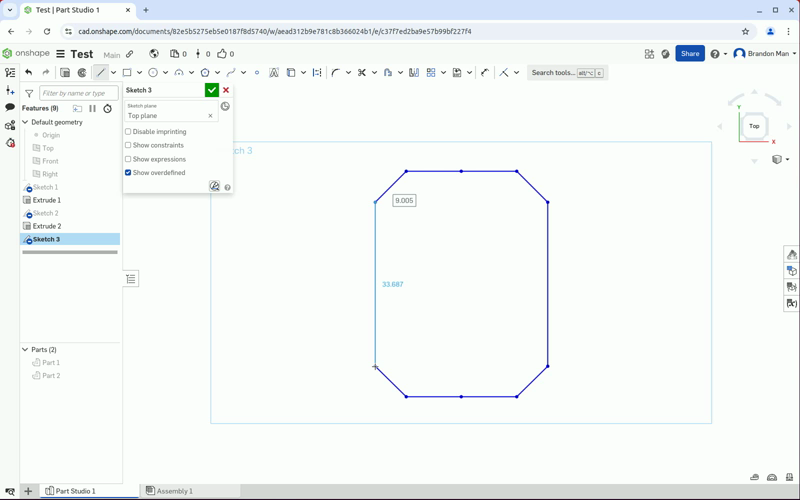
click(375, 366)
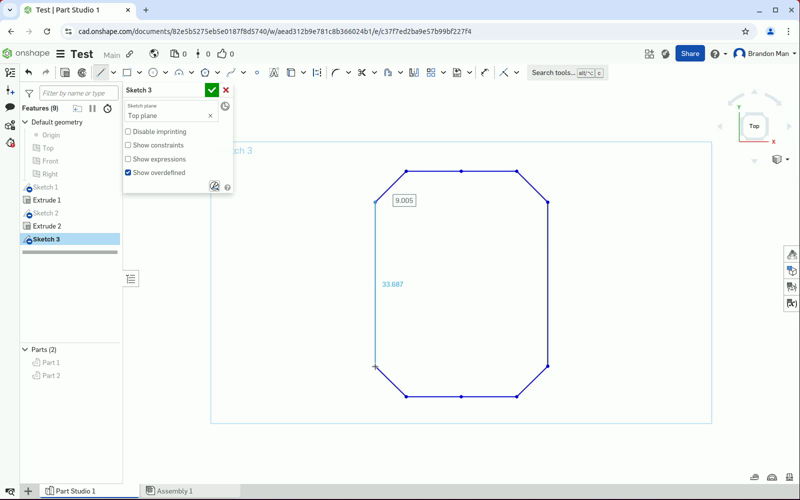
key(esc)
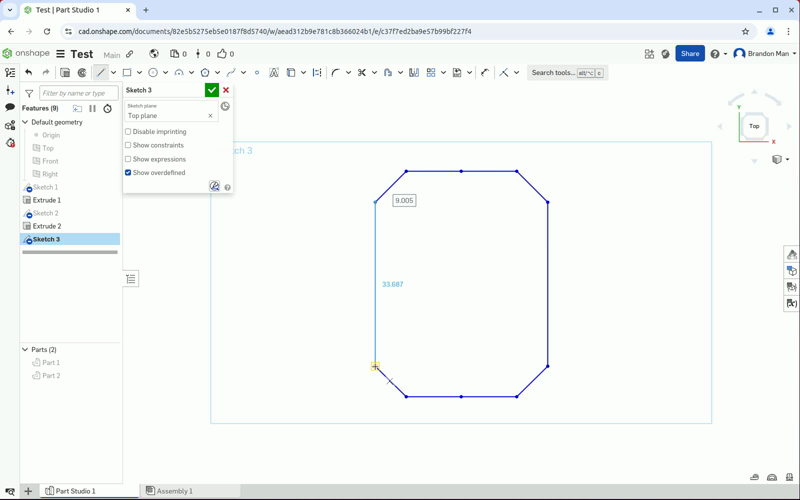
key(l)
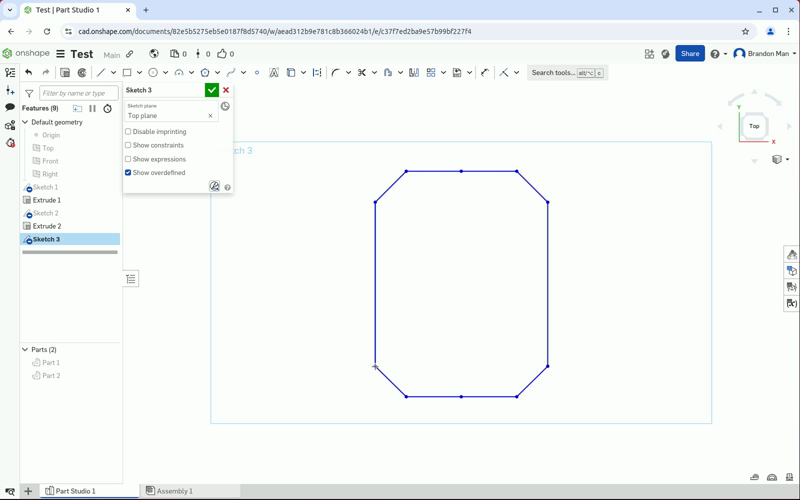
key_down(shift)
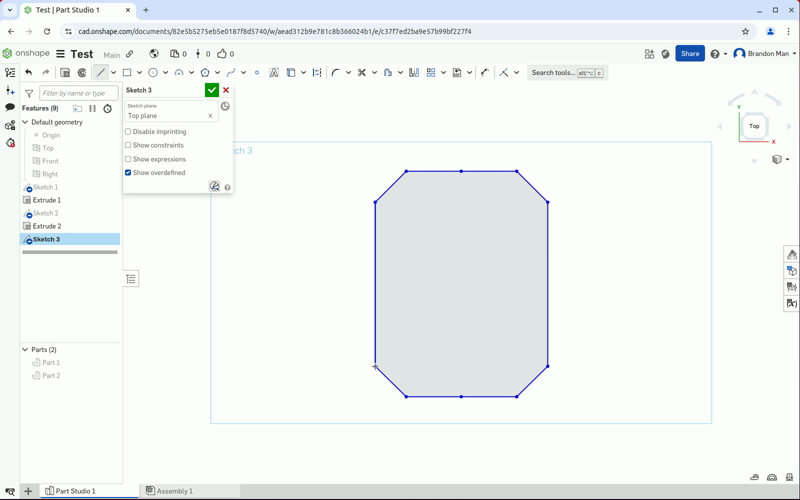
mouse_move(383, 362)
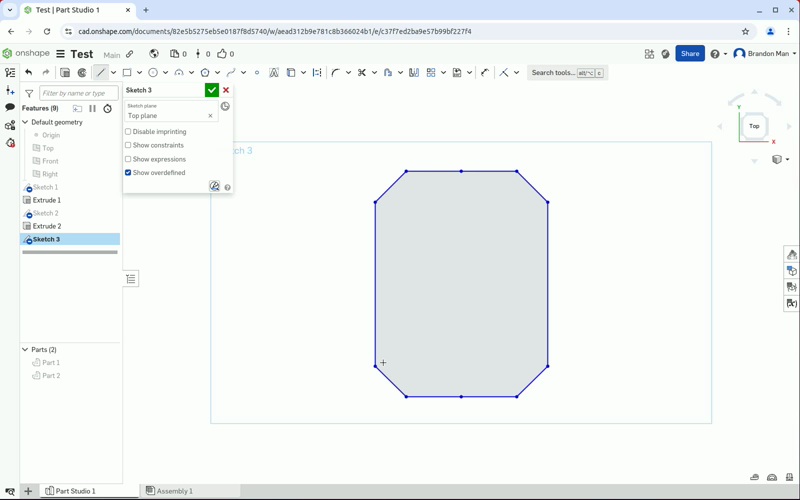
click(383, 362)
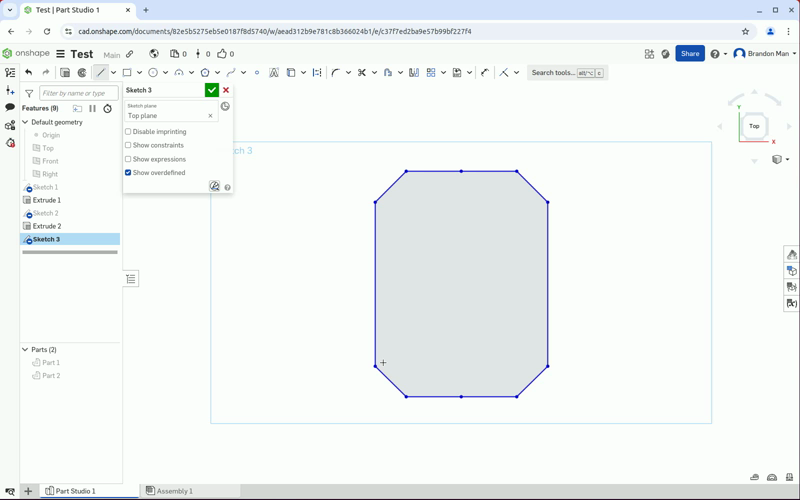
key_up(shift)
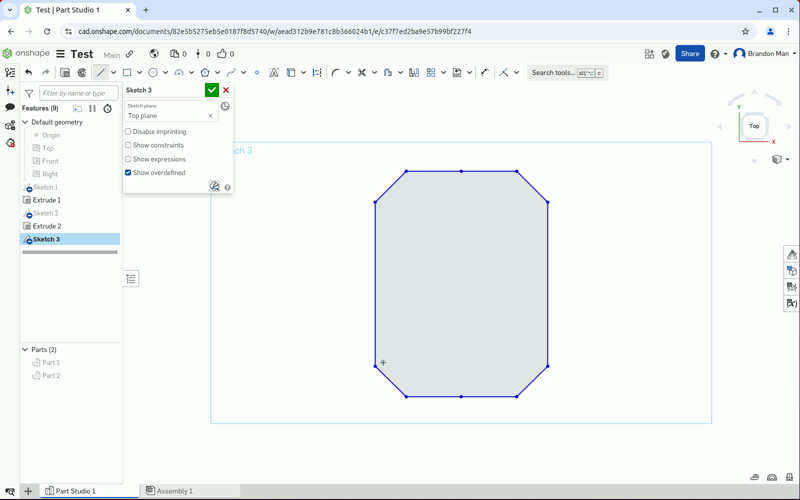
key_down(shift)
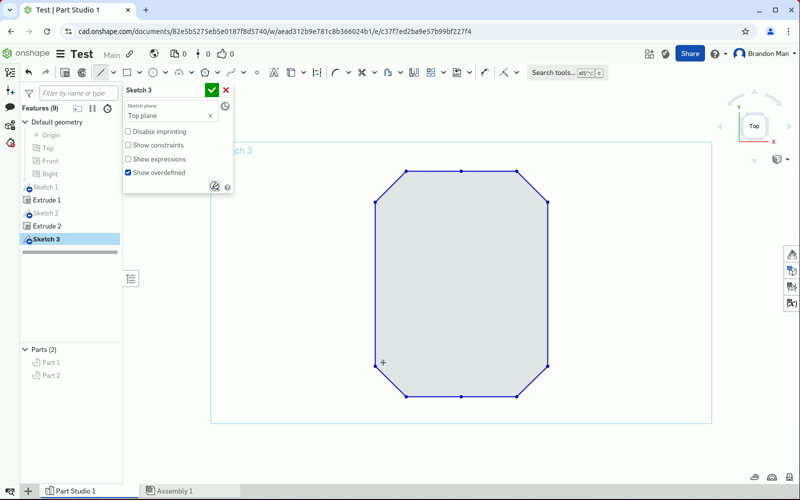
mouse_move(413, 362)
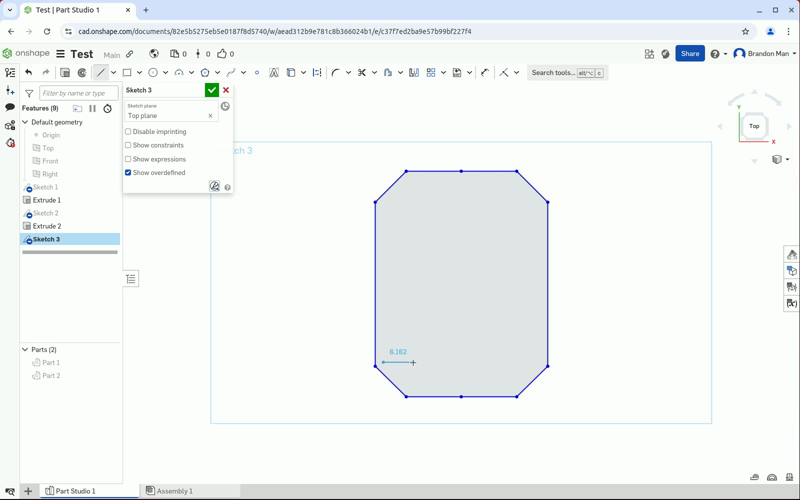
mouse_move(407, 386)
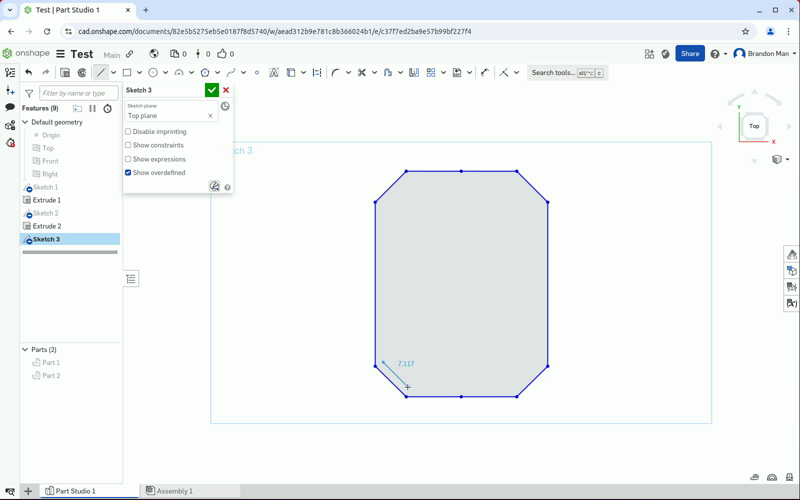
click(407, 386)
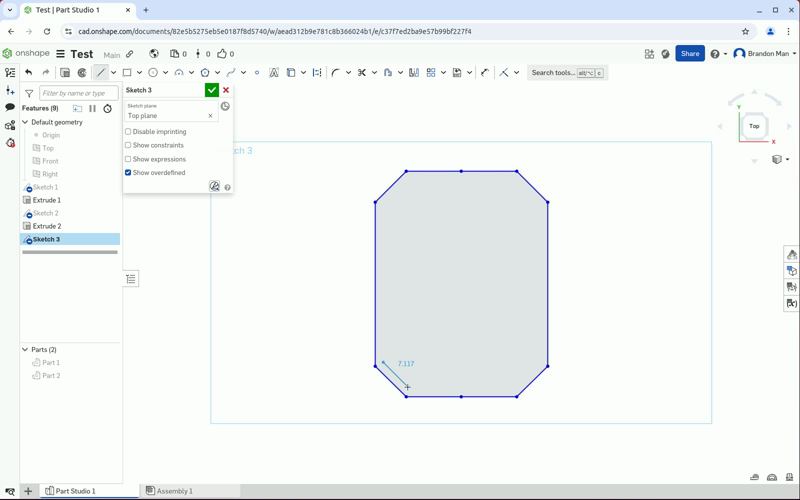
key_up(shift)
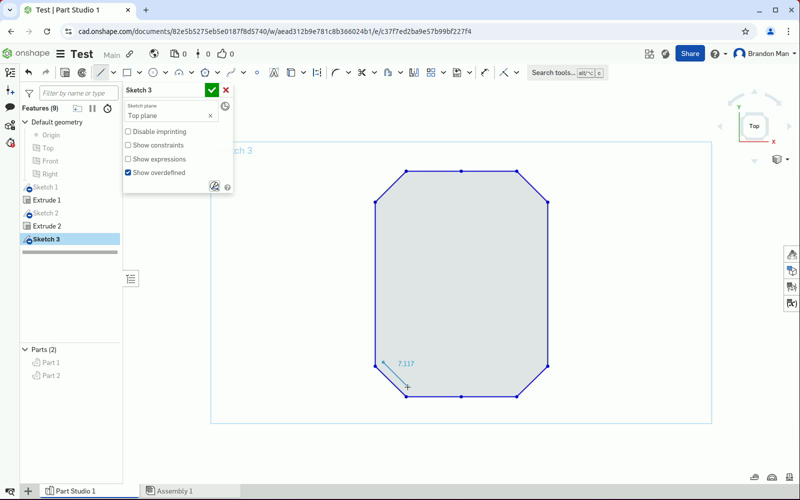
key_down(shift)
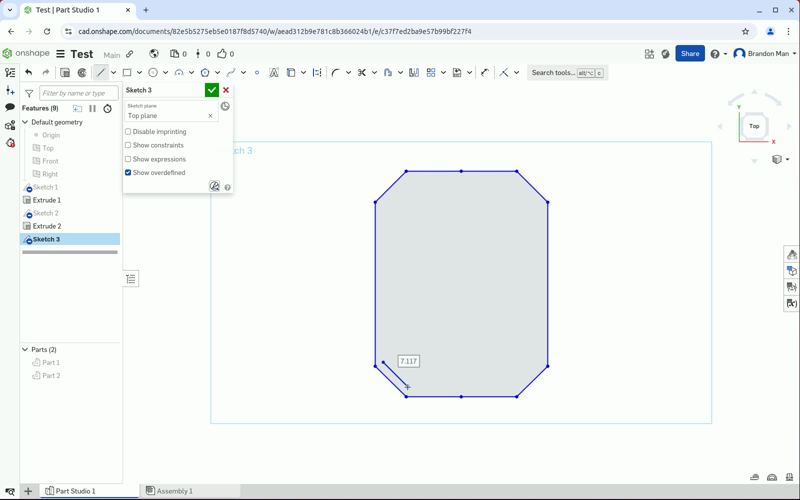
mouse_move(437, 386)
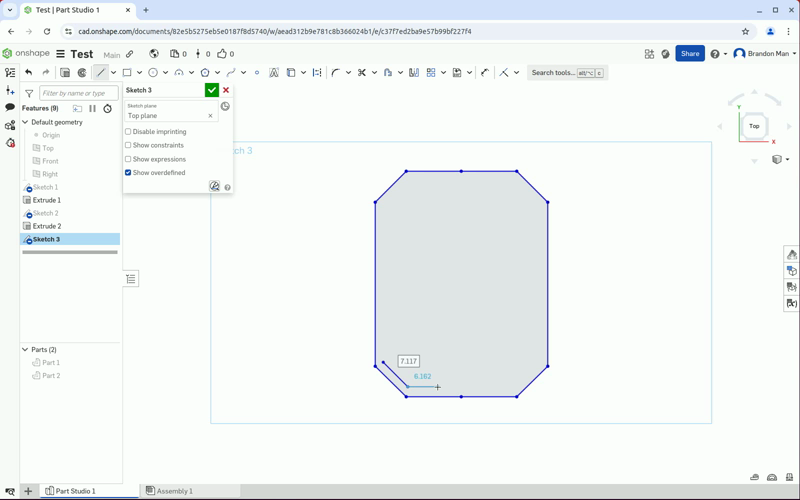
mouse_move(461, 386)
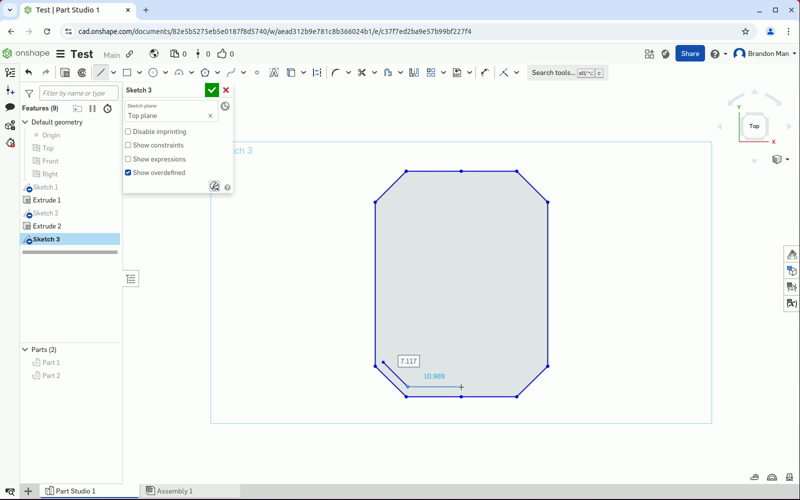
click(461, 386)
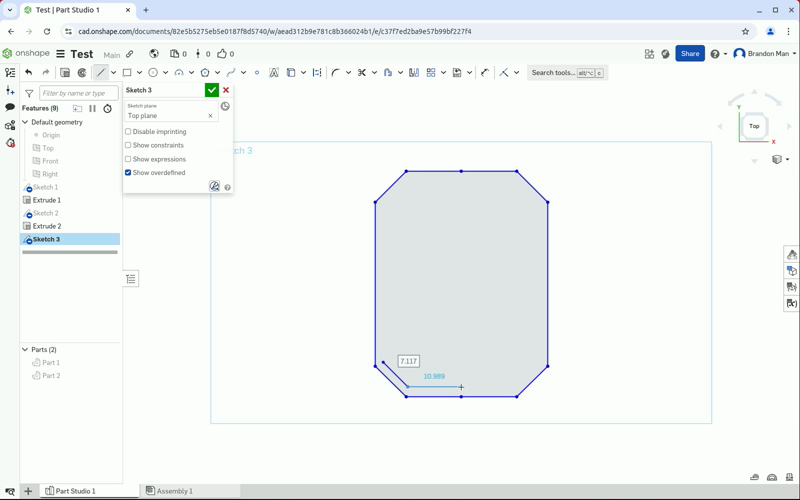
key_up(shift)
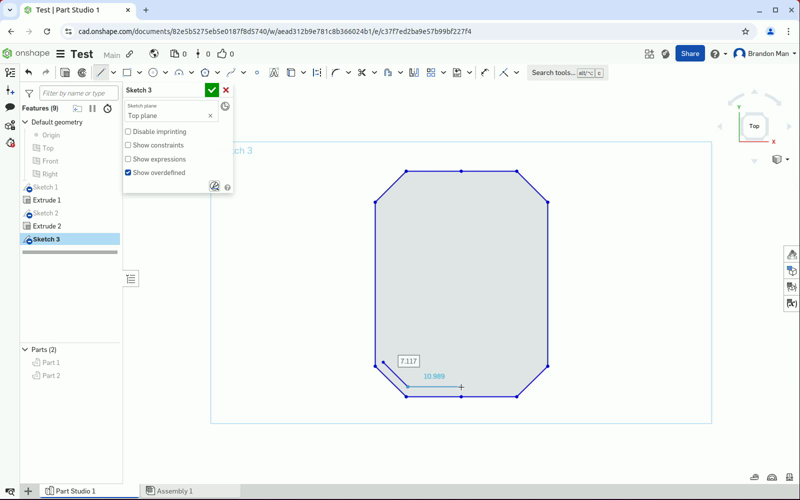
key_down(shift)
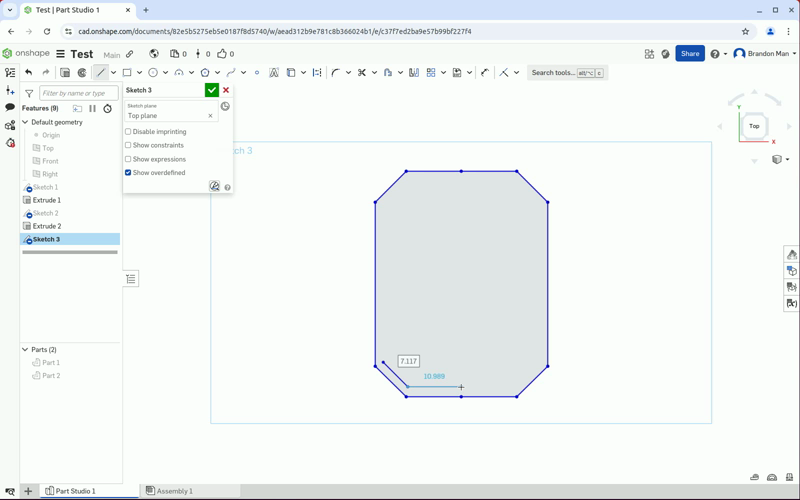
mouse_move(491, 386)
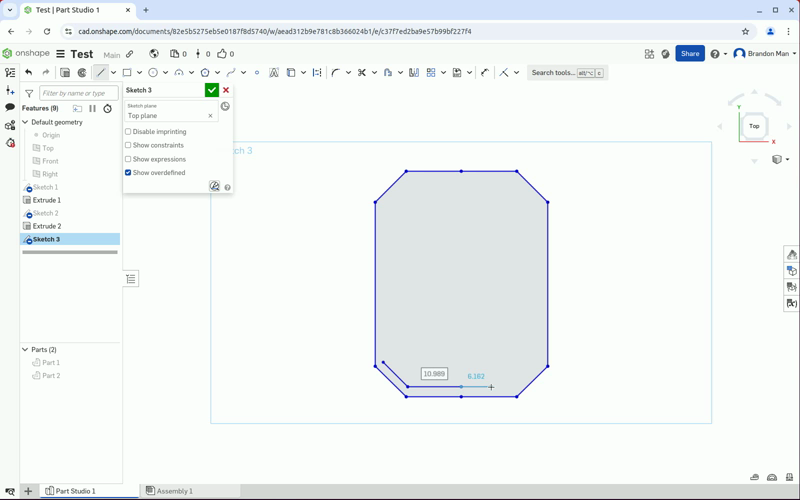
mouse_move(514, 386)
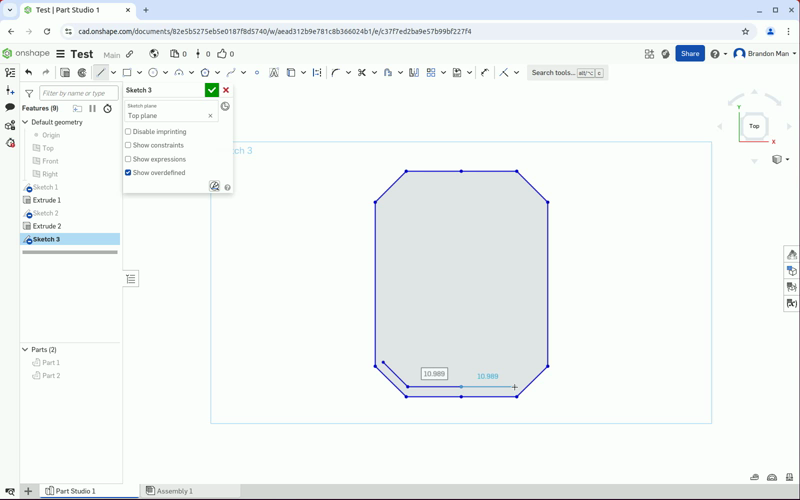
click(514, 386)
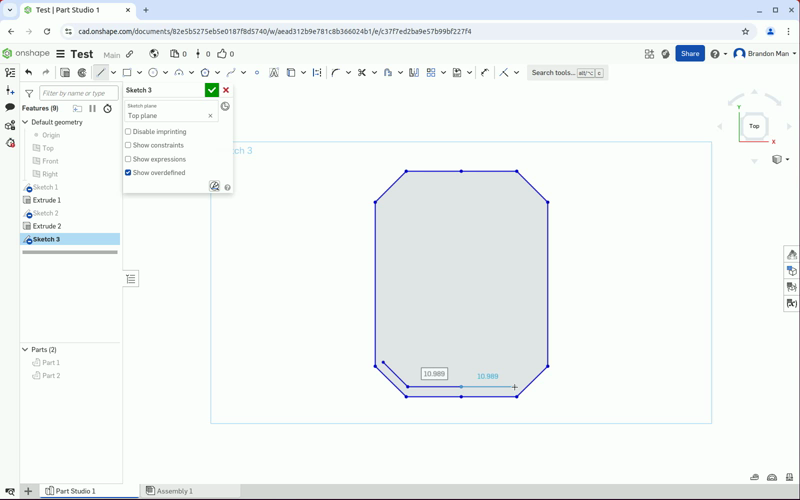
key_up(shift)
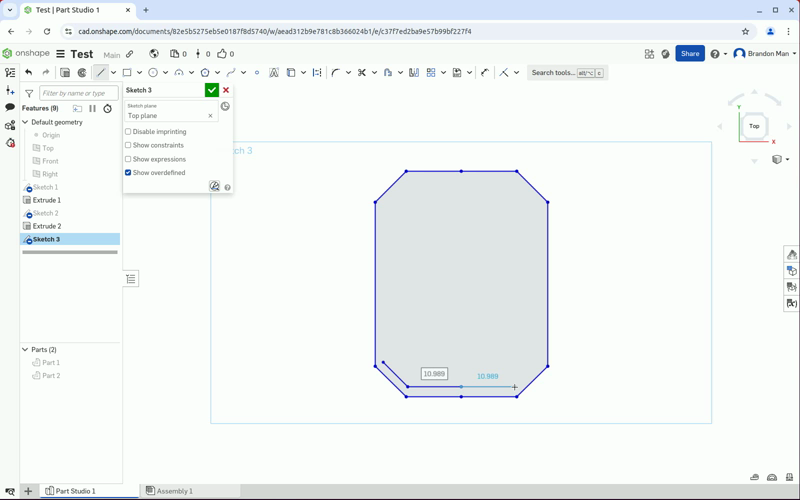
key_down(shift)
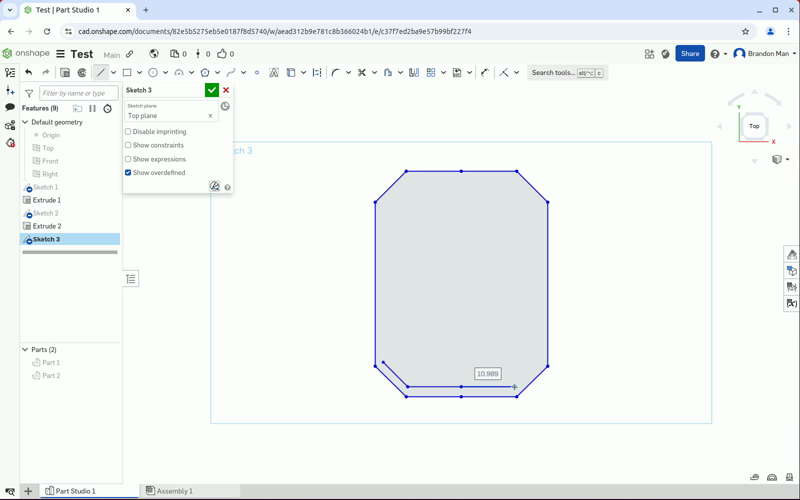
mouse_move(544, 386)
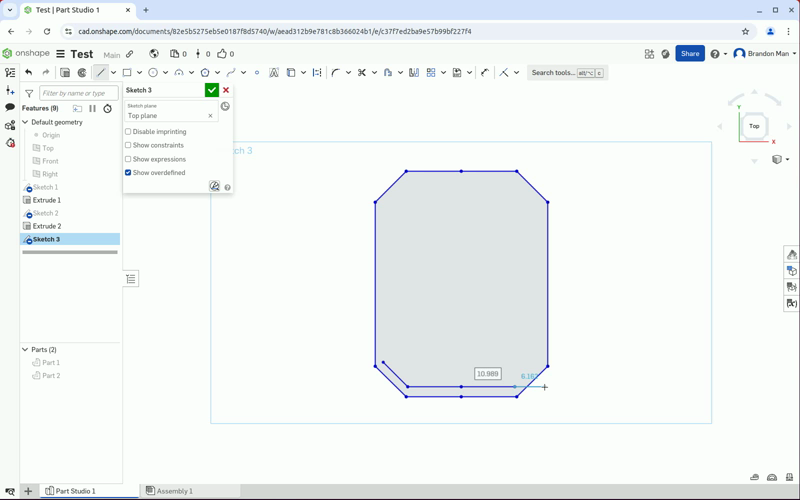
mouse_move(539, 362)
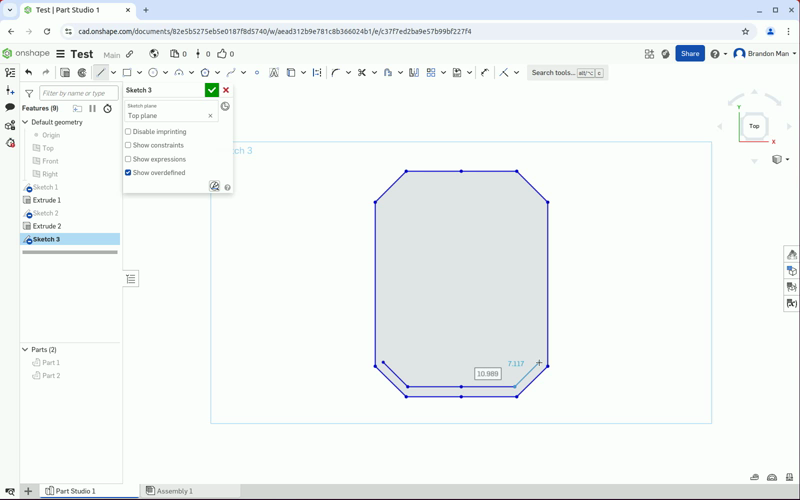
click(539, 362)
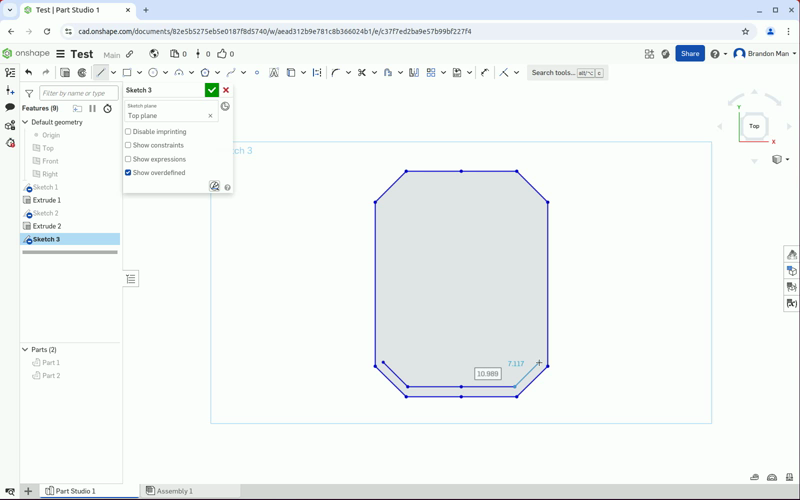
key_up(shift)
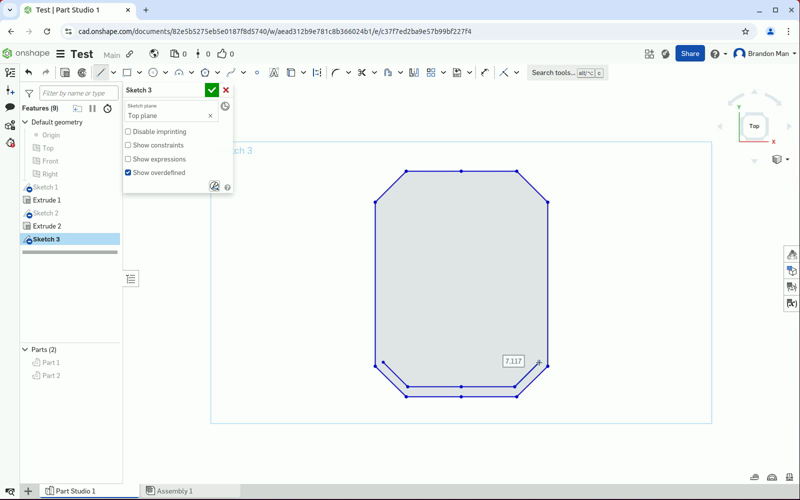
key_down(shift)
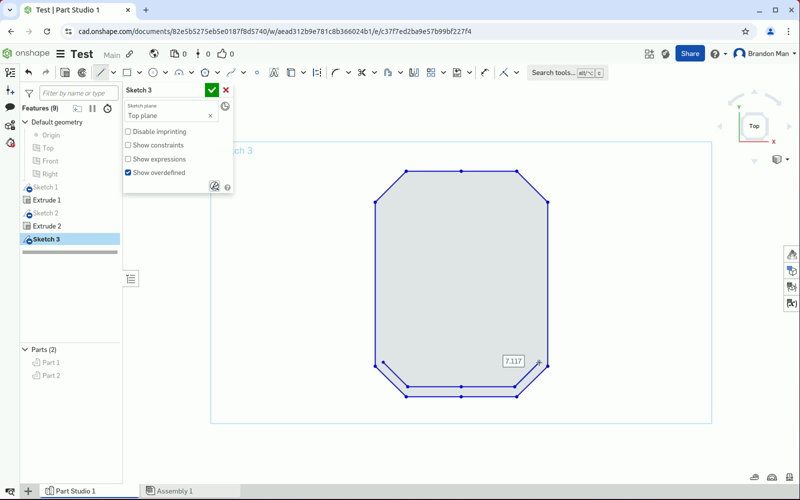
mouse_move(539, 204)
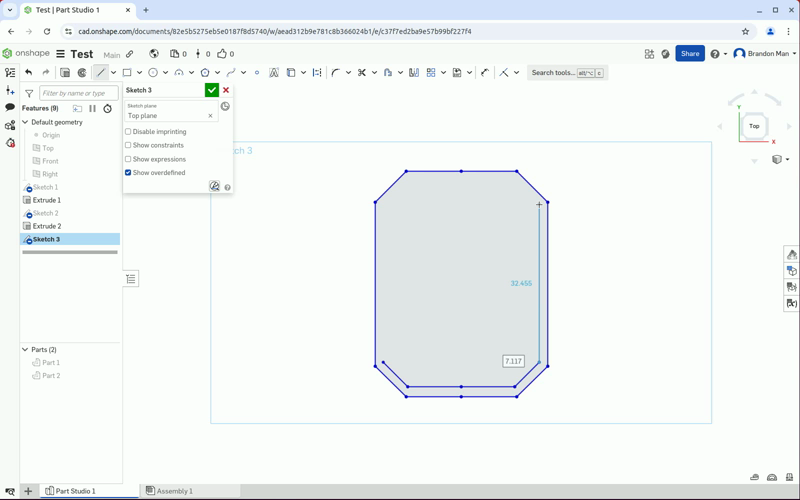
click(539, 204)
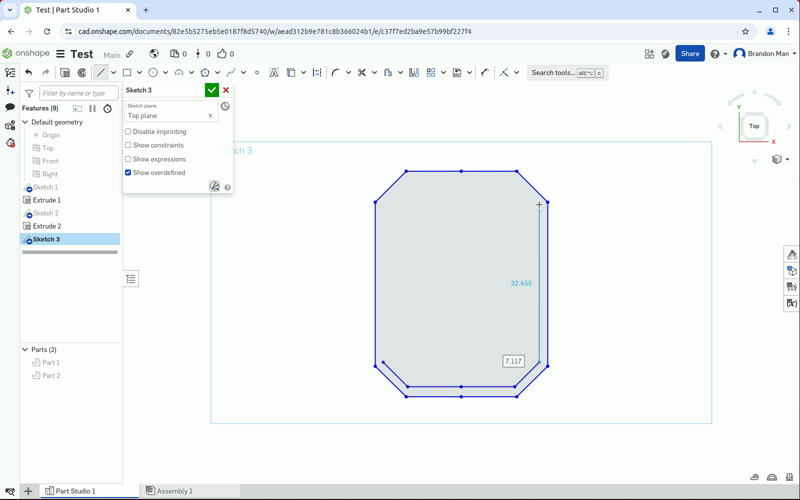
key_up(shift)
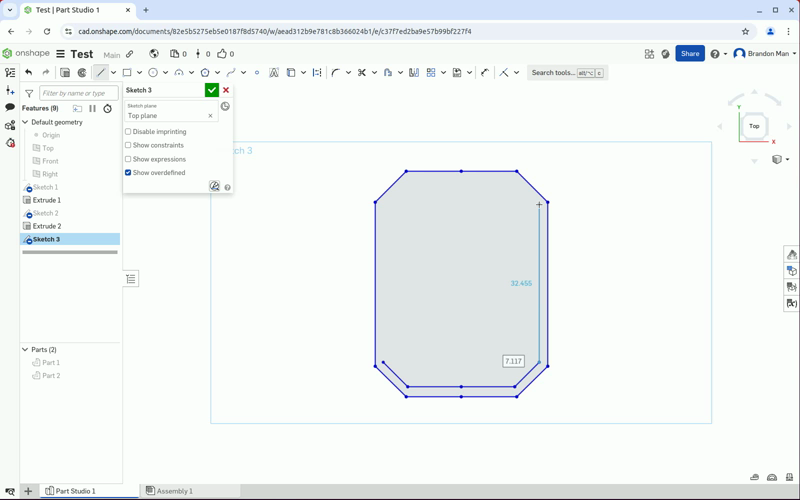
key_down(shift)
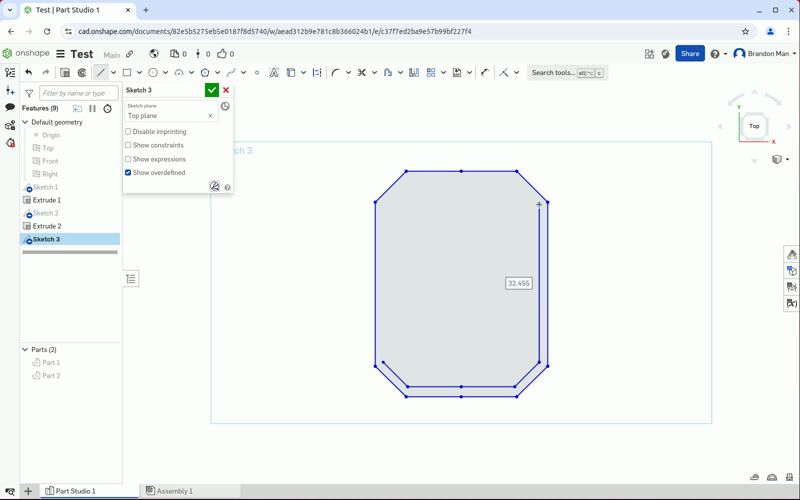
mouse_move(569, 204)
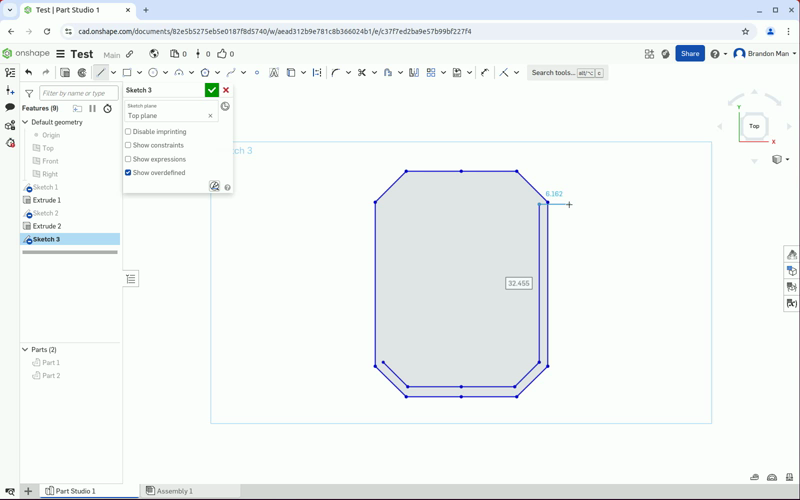
mouse_move(514, 179)
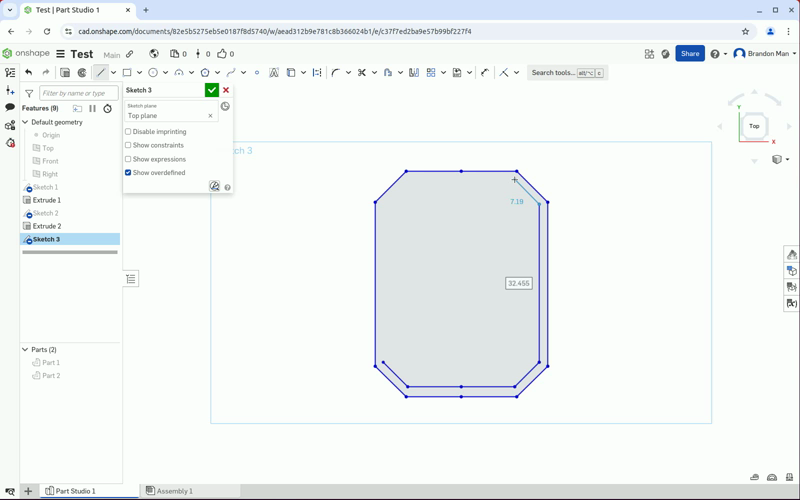
click(514, 179)
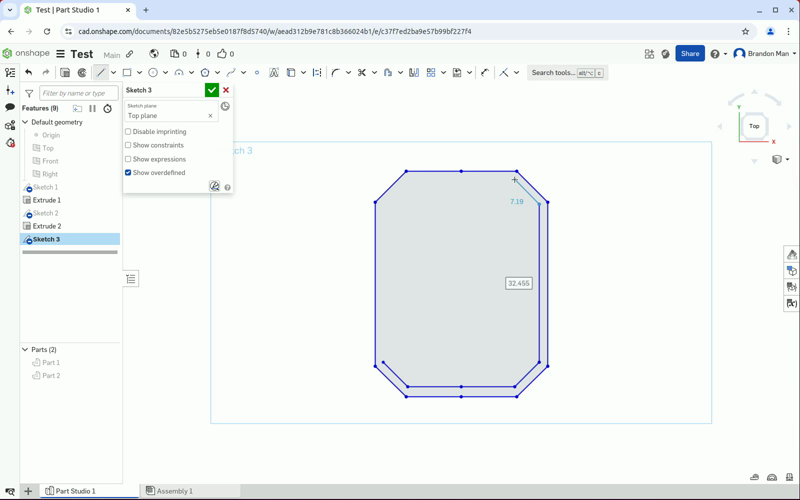
key_up(shift)
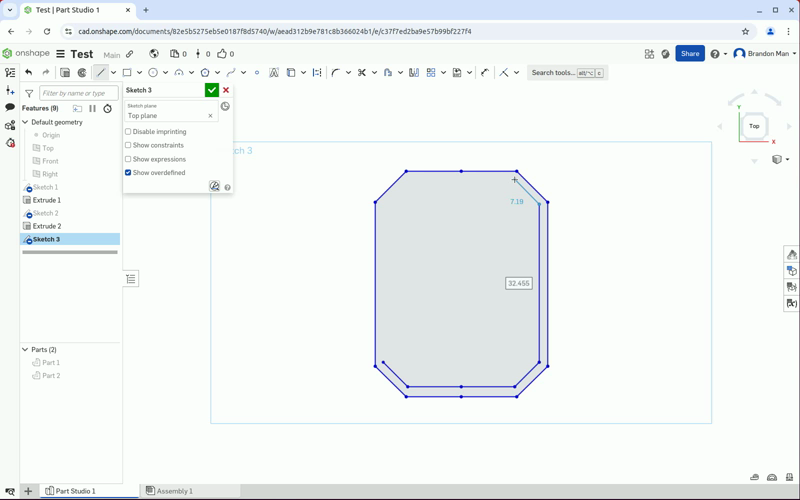
key_down(shift)
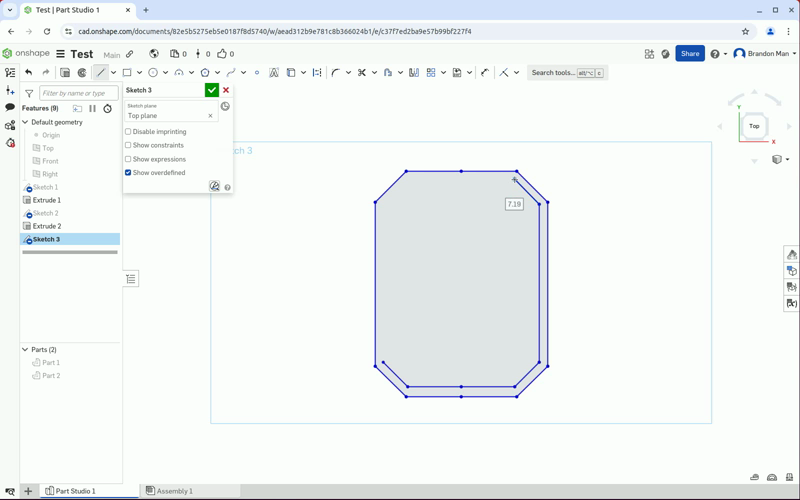
mouse_move(544, 179)
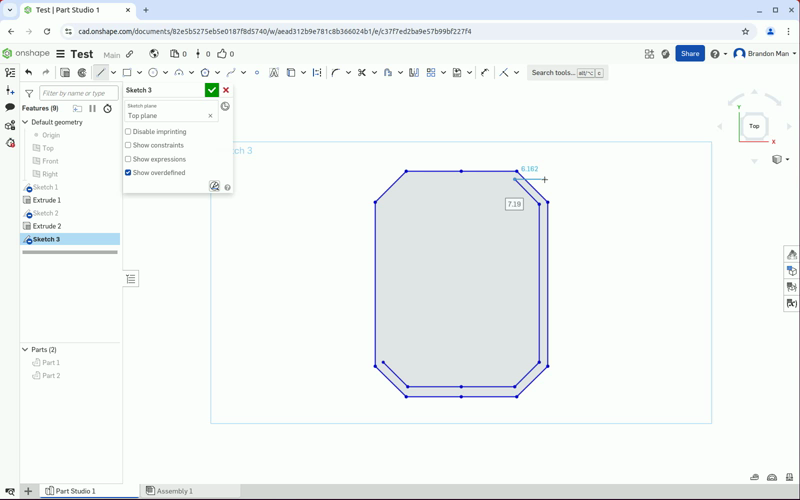
mouse_move(461, 179)
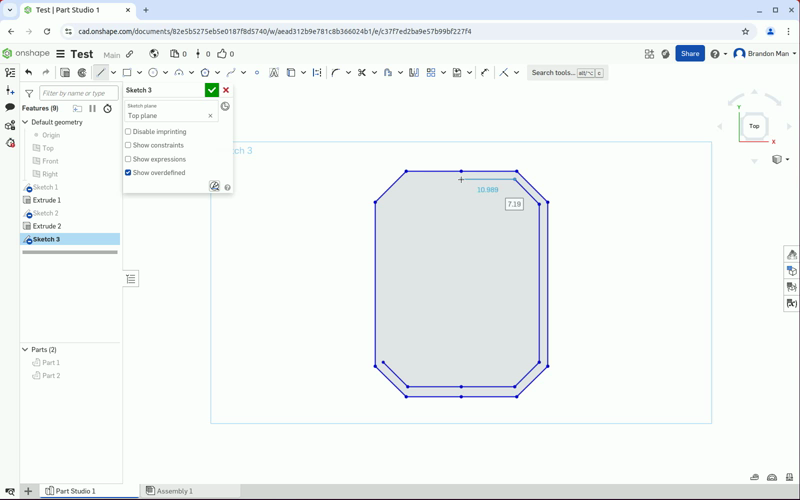
click(461, 179)
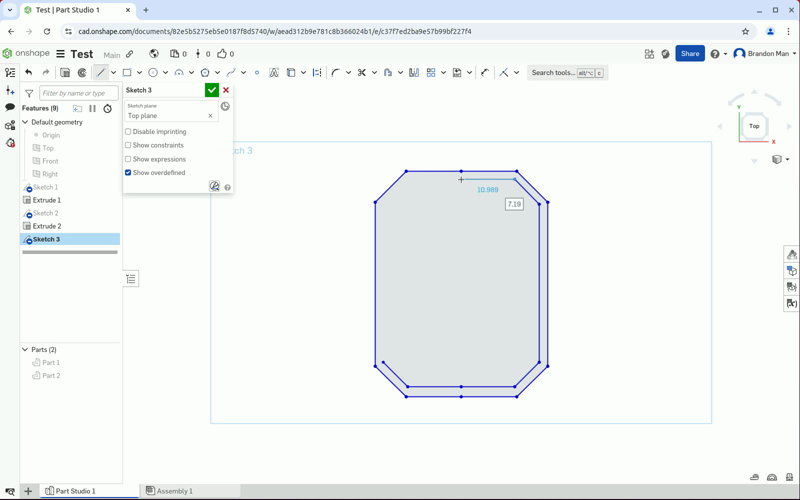
key_up(shift)
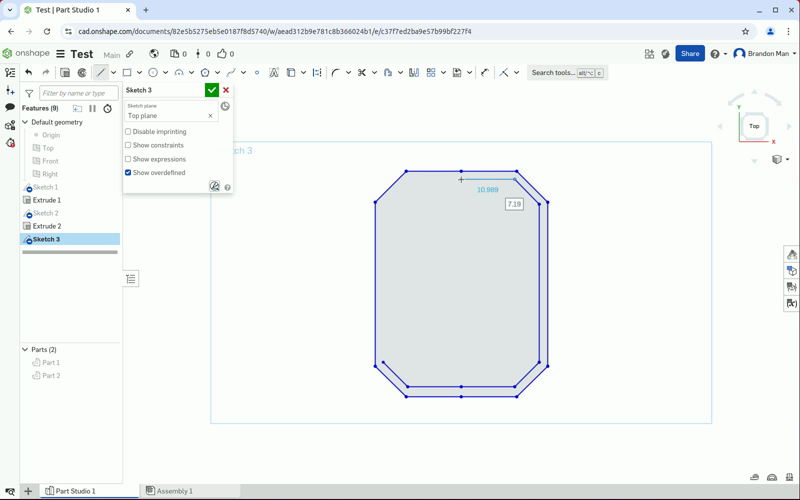
key_down(shift)
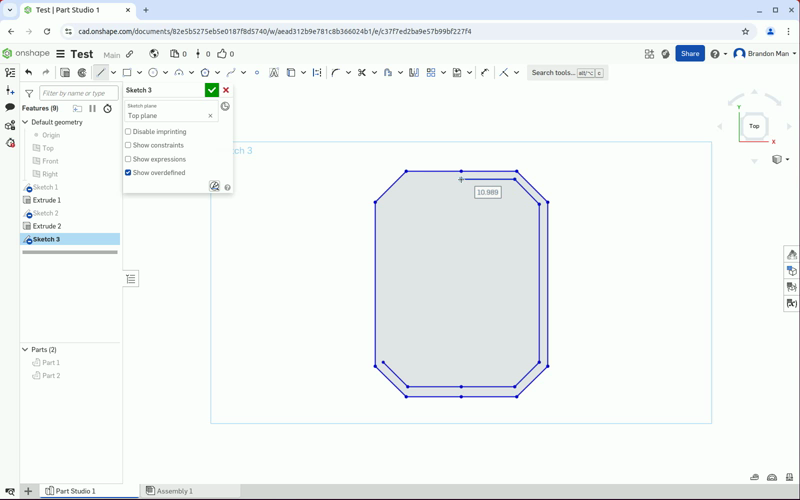
mouse_move(491, 179)
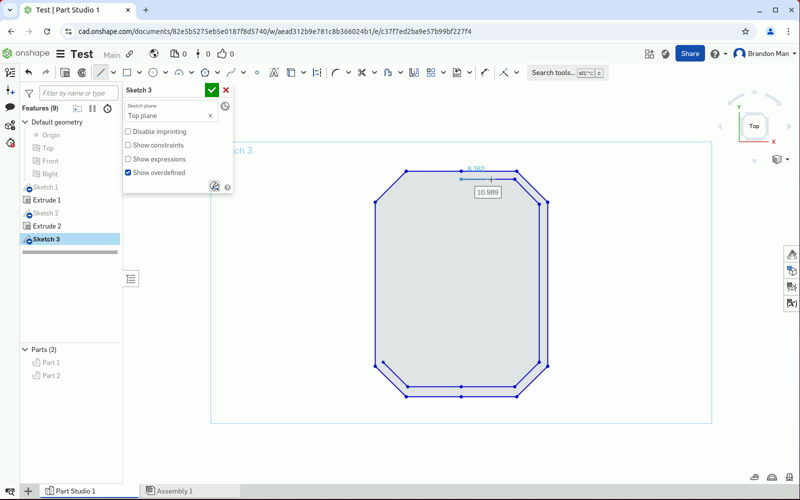
mouse_move(407, 179)
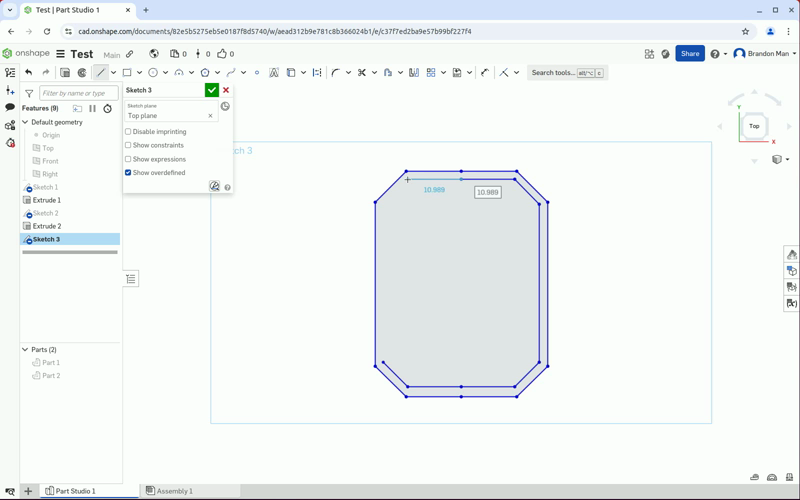
click(407, 179)
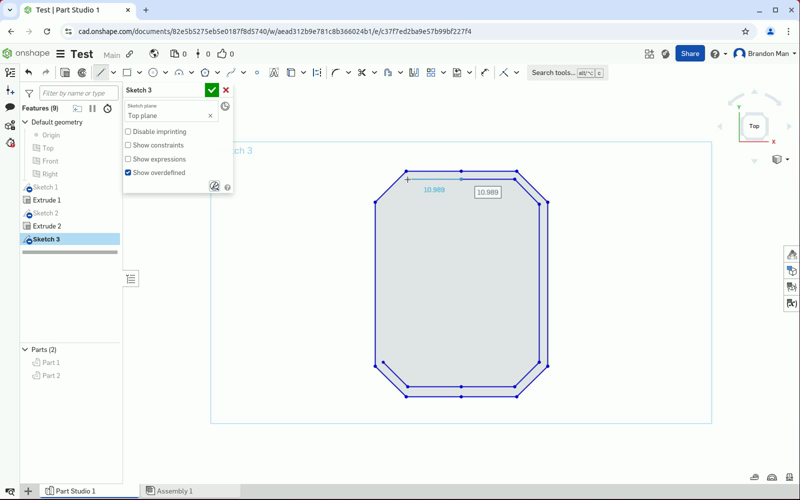
key_up(shift)
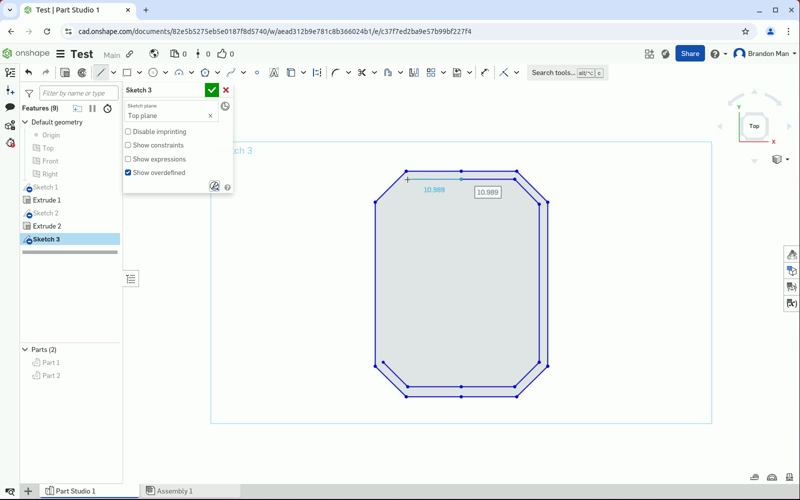
key_down(shift)
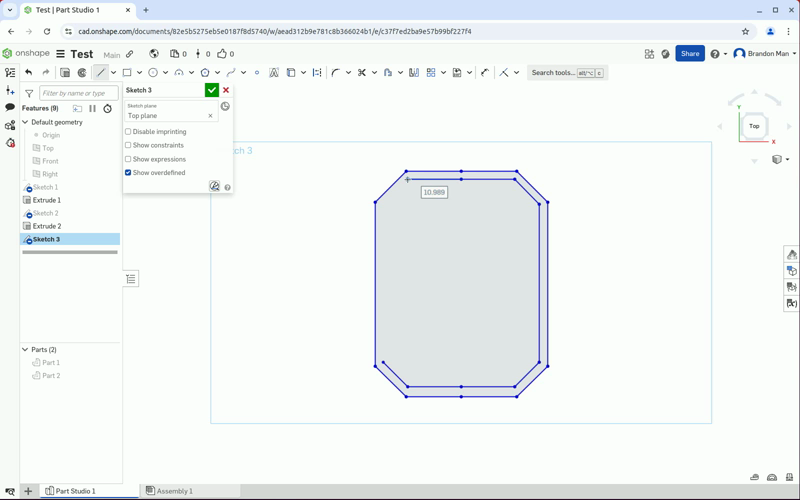
mouse_move(437, 179)
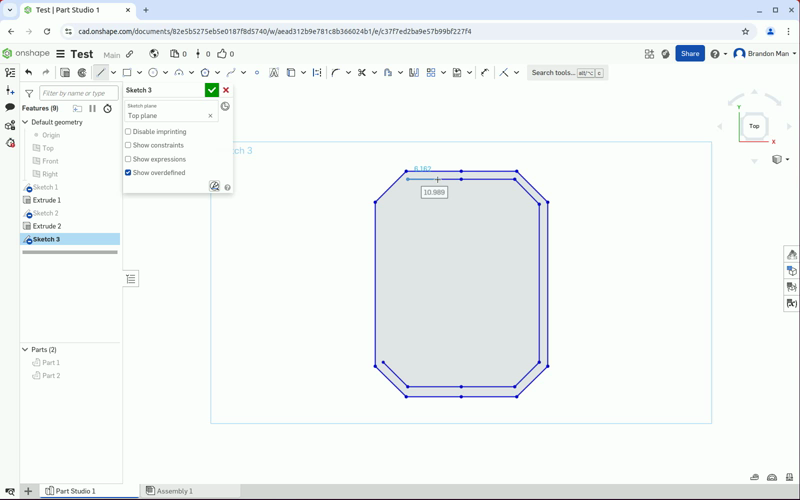
mouse_move(383, 204)
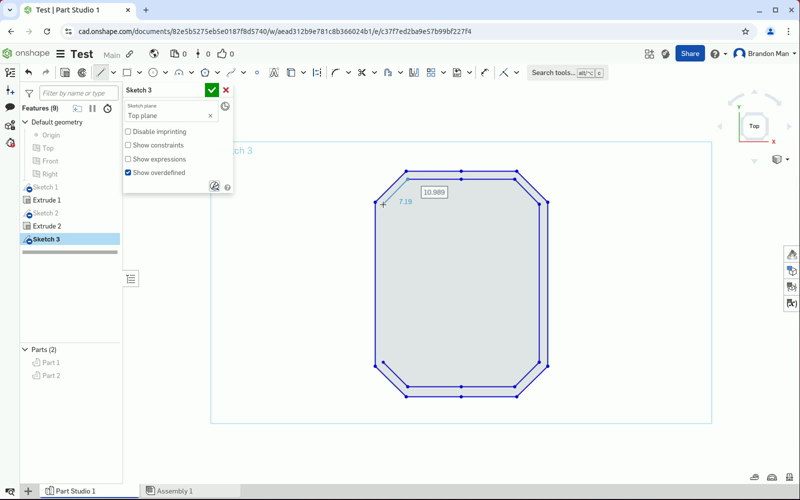
click(383, 204)
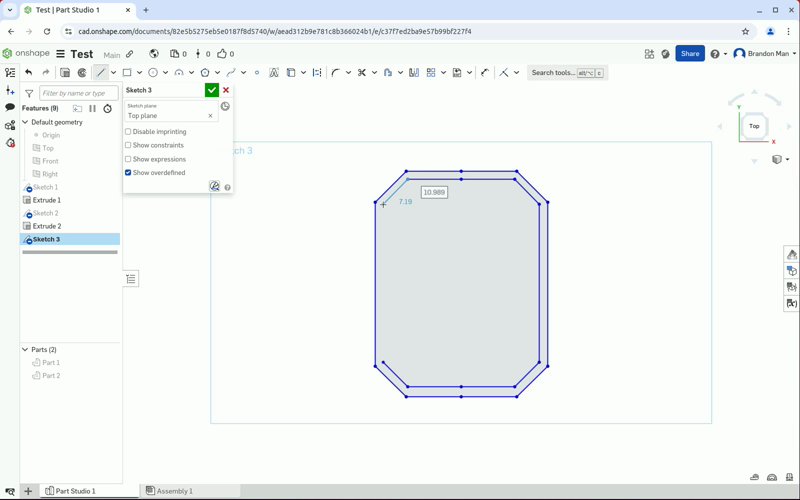
key_up(shift)
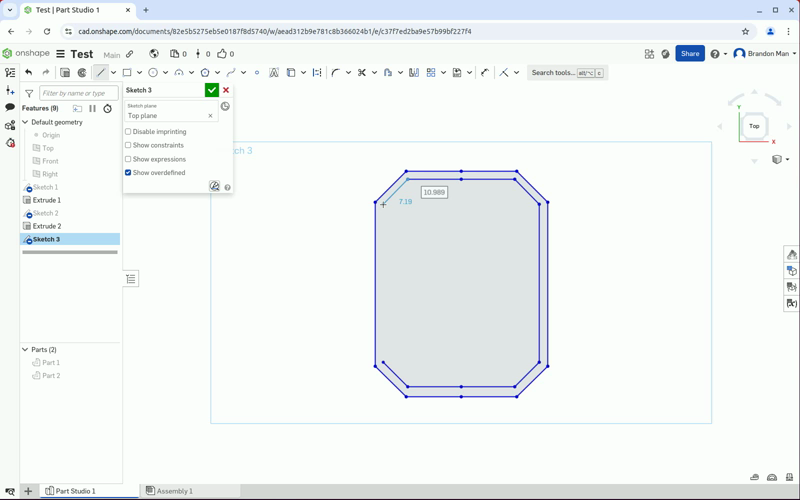
key_down(shift)
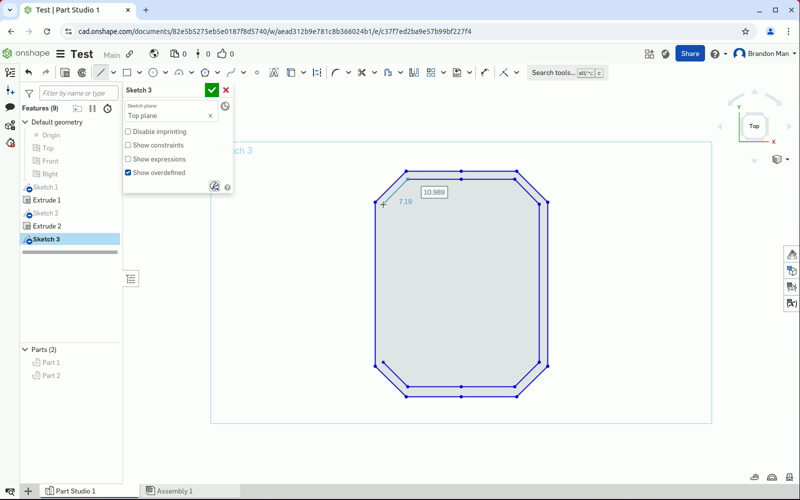
mouse_move(383, 362)
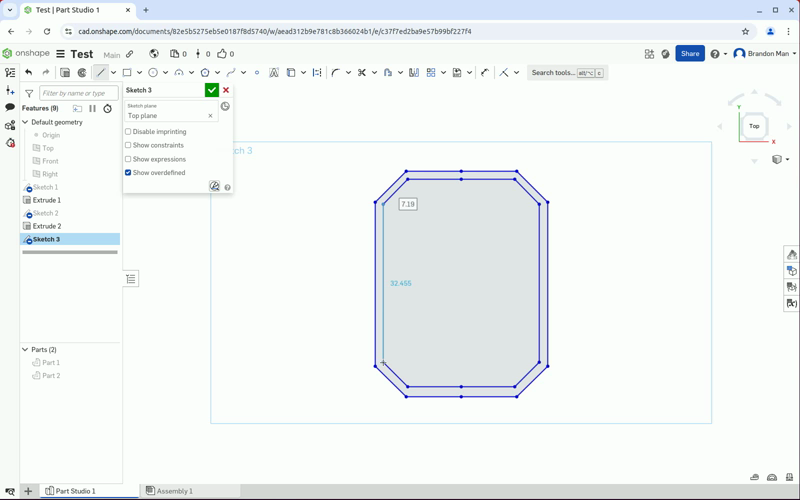
key_up(shift)
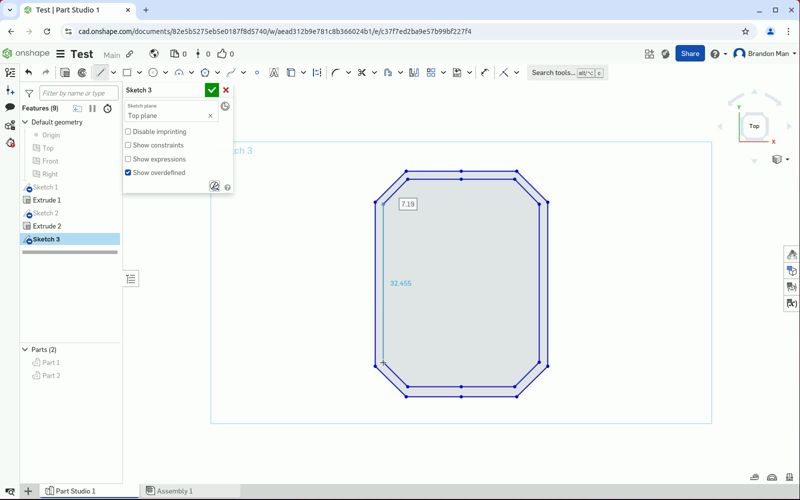
click(383, 362)
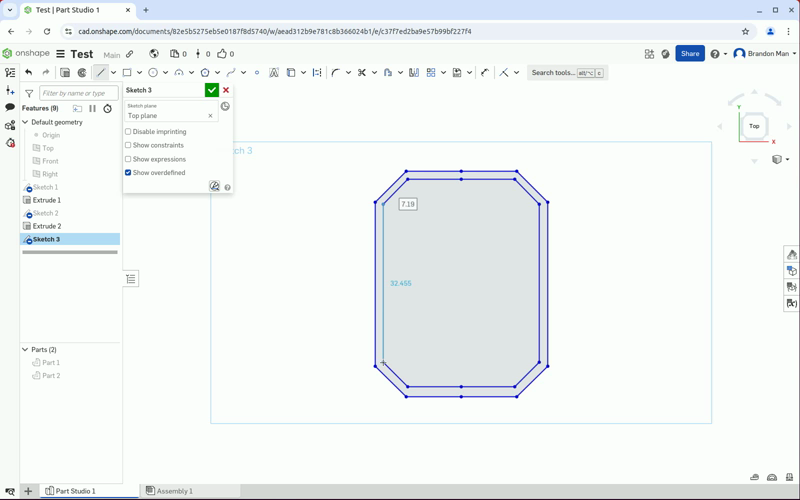
key(esc)
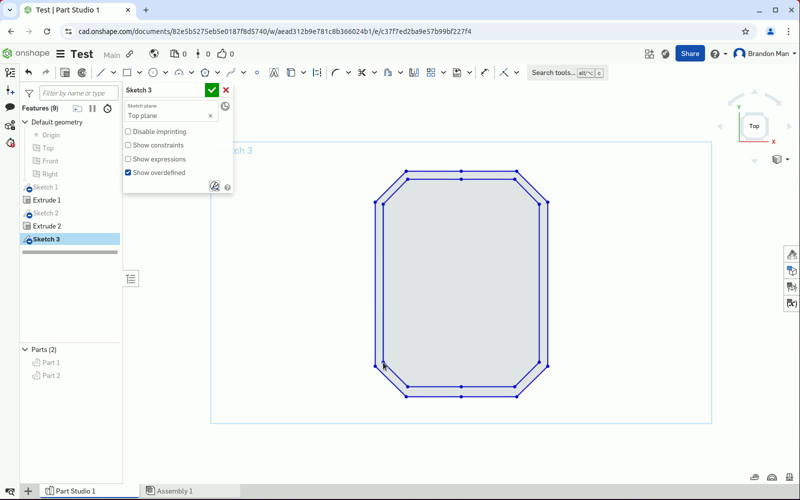
mouse_move(471, 390)
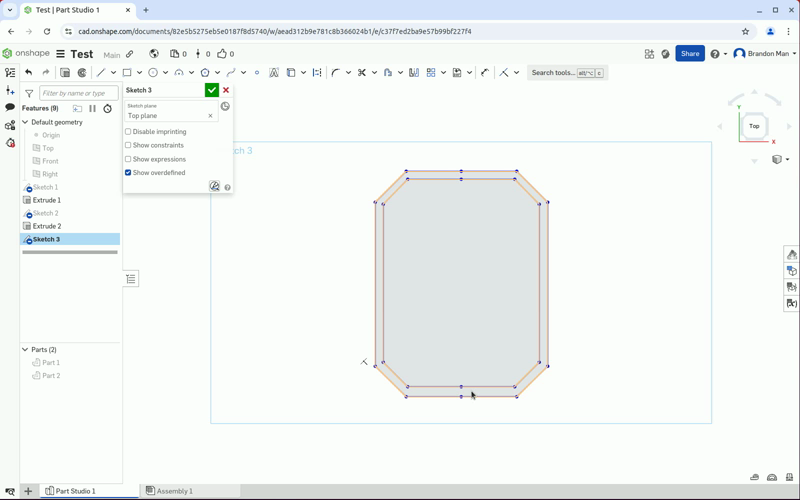
click(471, 390)
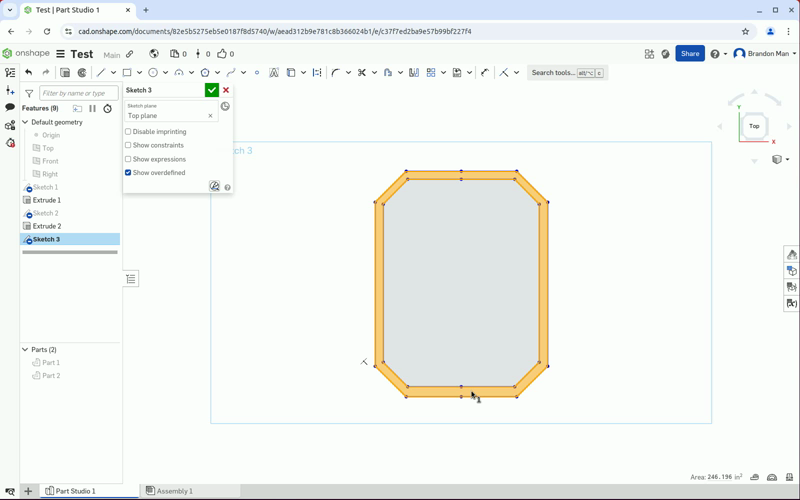
mouse_move(73, 352)
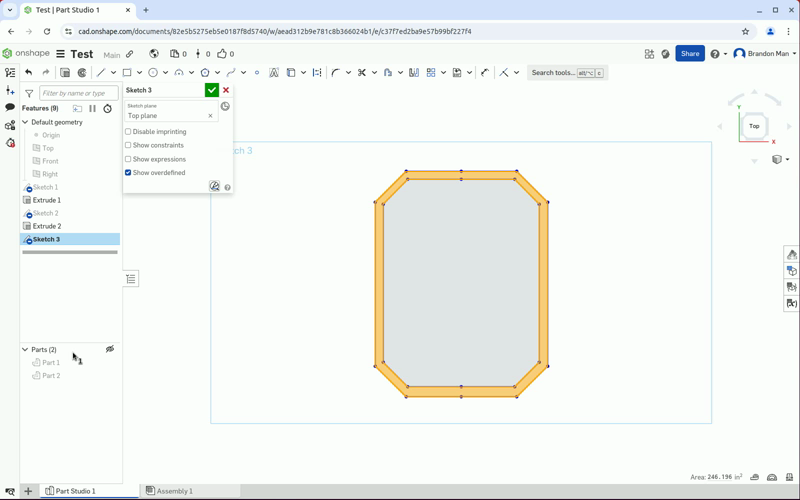
key(shift+y)
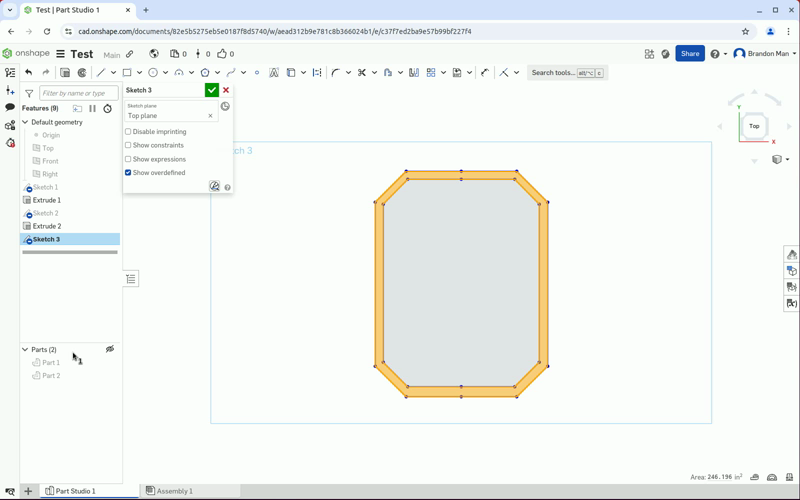
key(shift+e)
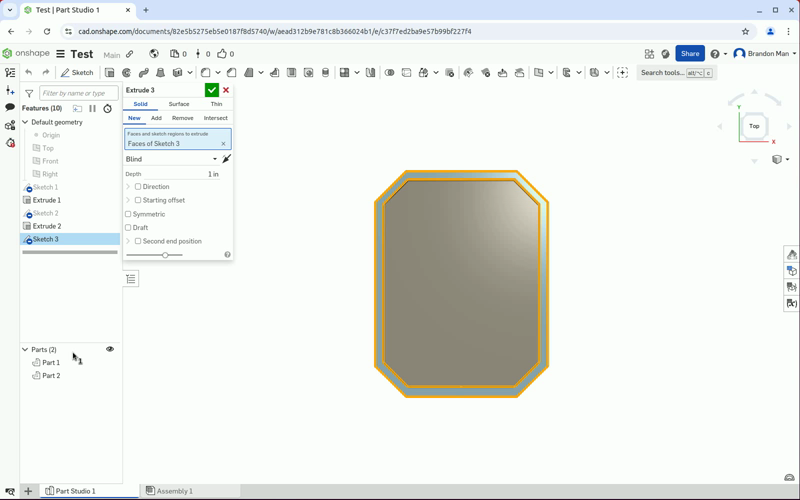
mouse_move(143, 106)
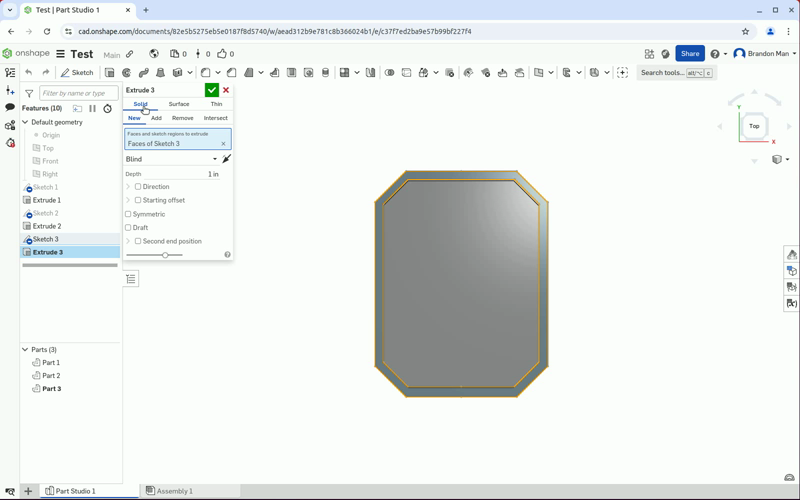
click(143, 106)
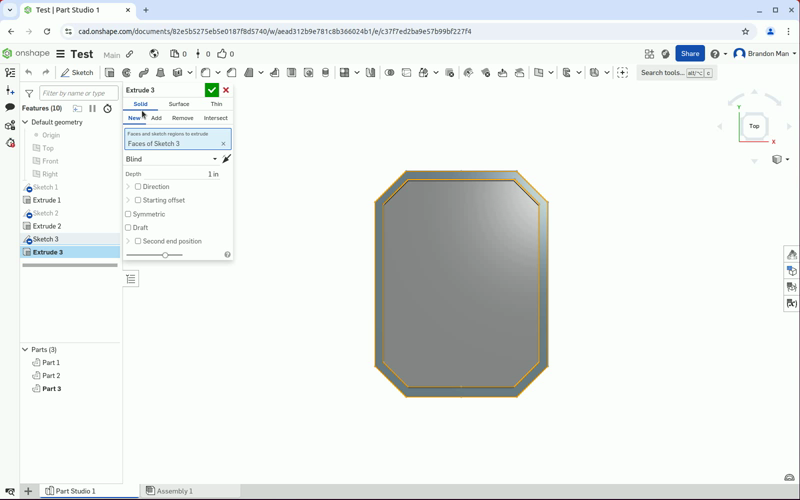
mouse_move(137, 120)
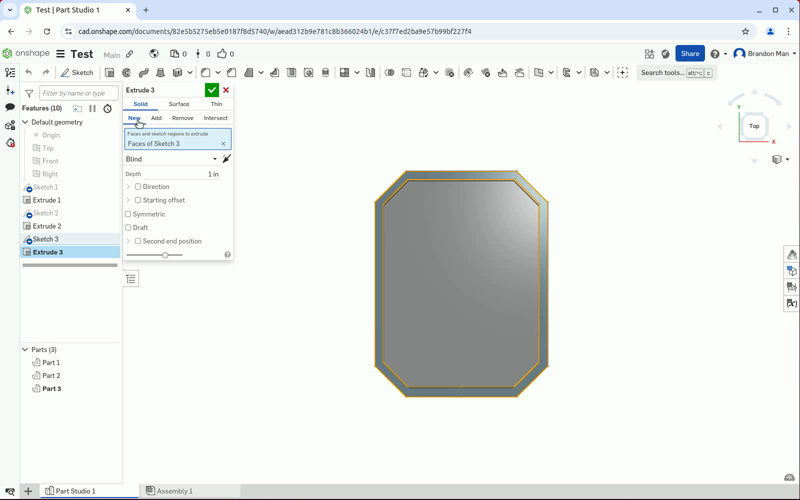
click(137, 120)
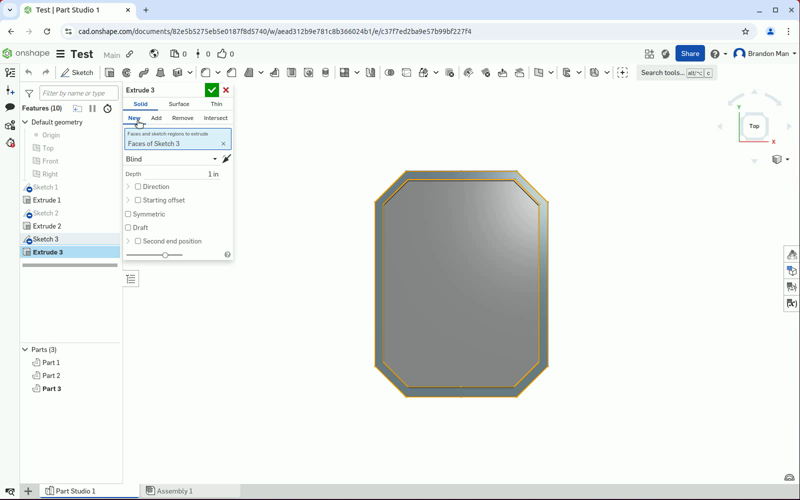
key(tab, 4)
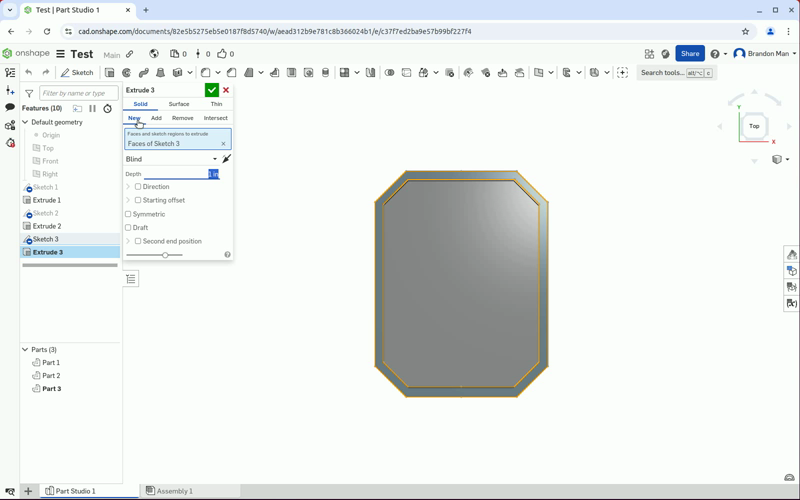
text(14.443)
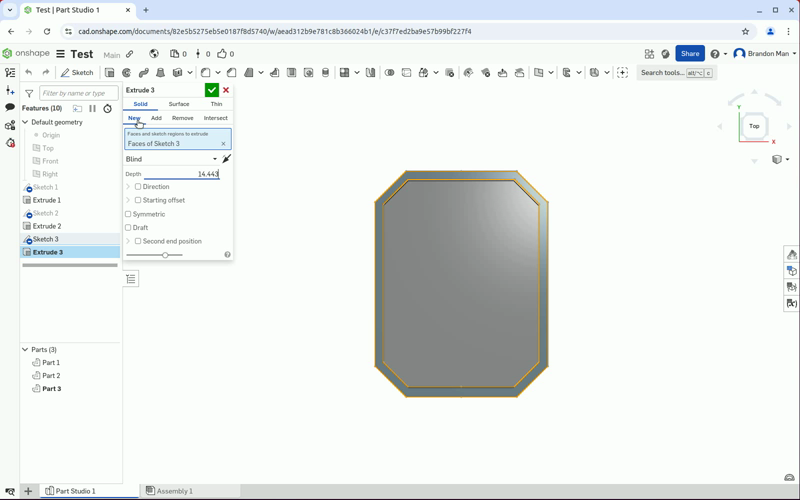
key(enter)
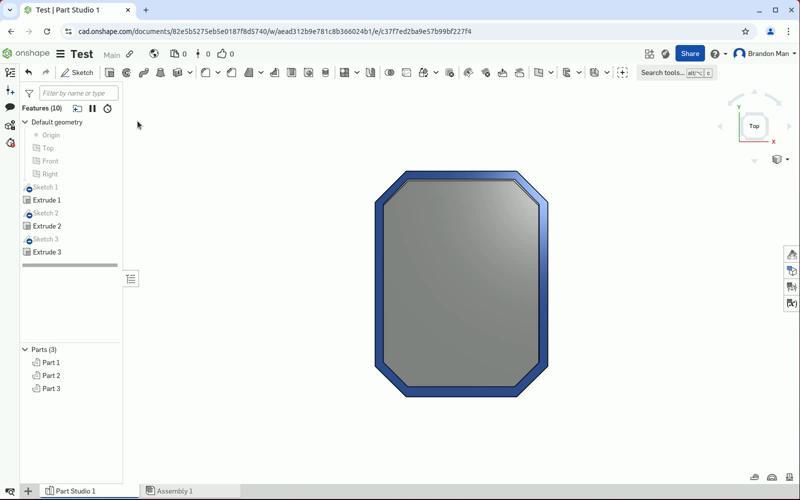
key(shift+h)
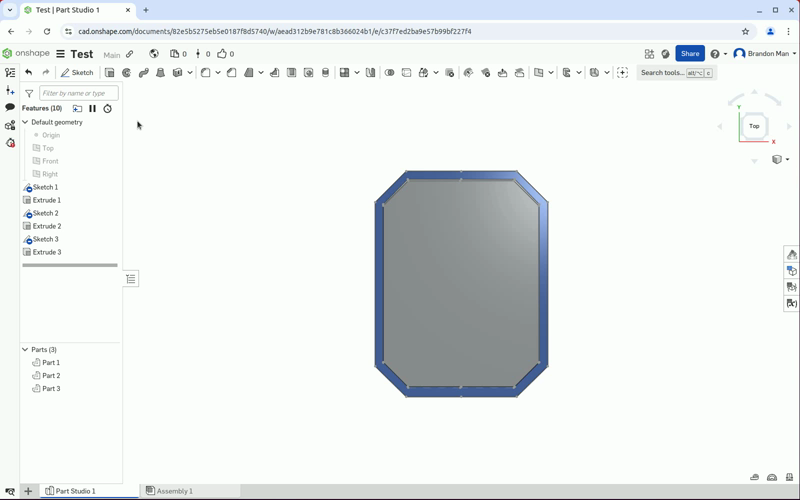
key(shift+h)
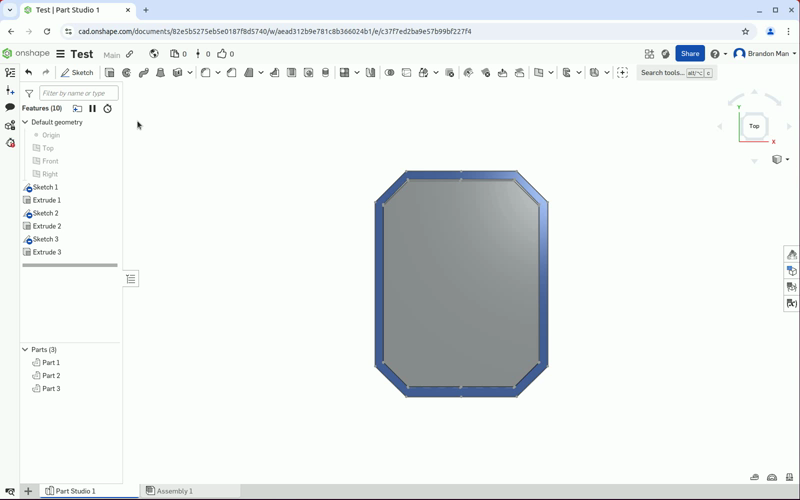
key(shift+7)
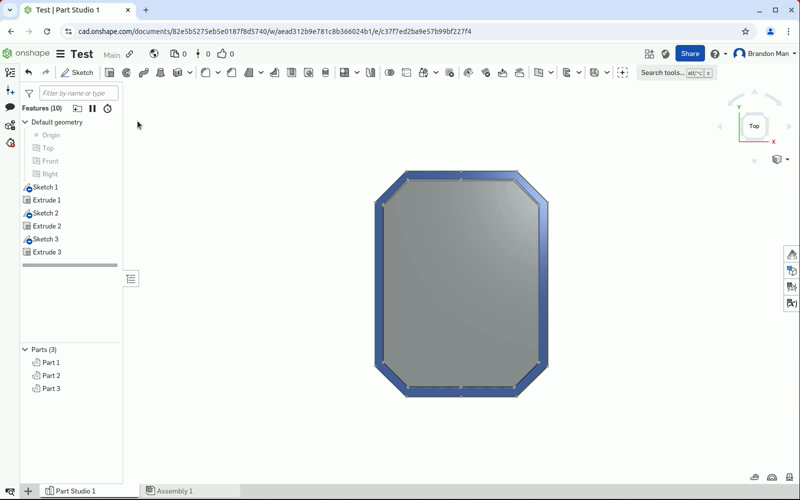
key(up, 3)
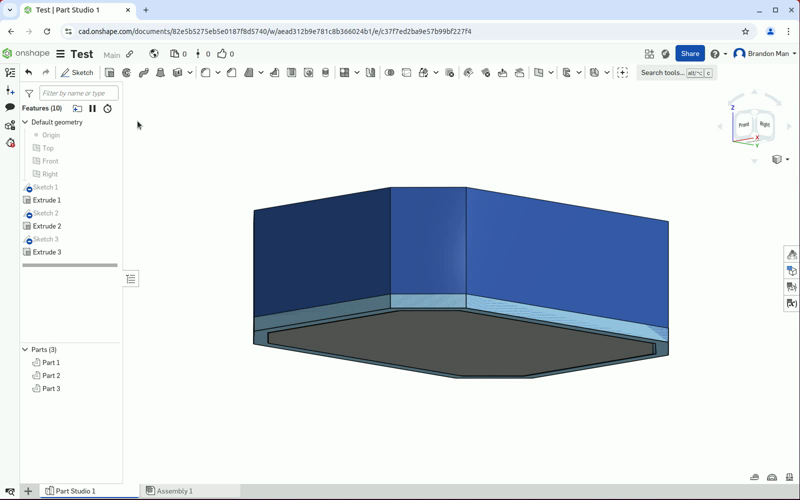
key(left, 3)
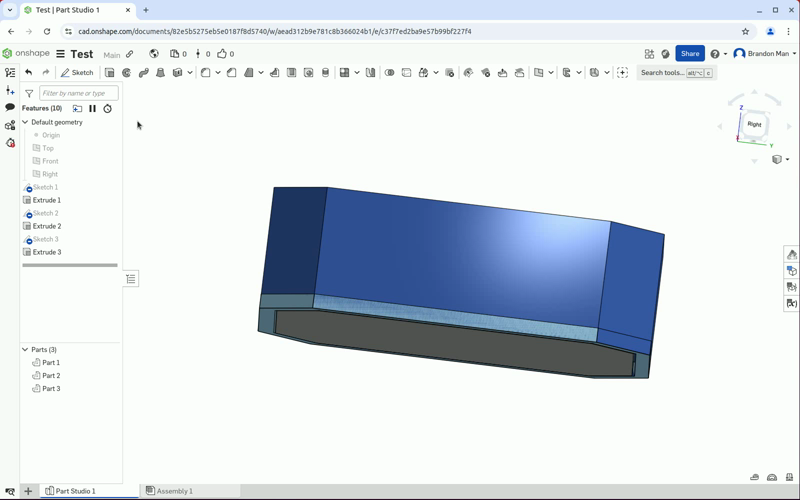
key(right, 3)
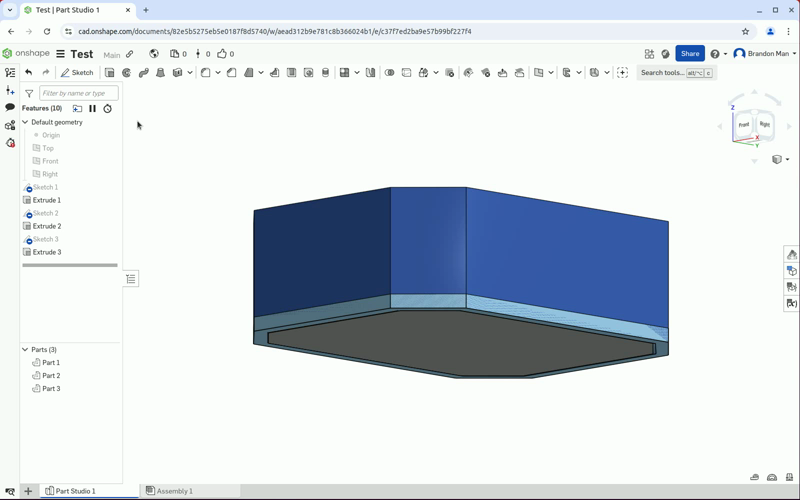
key(down, 3)
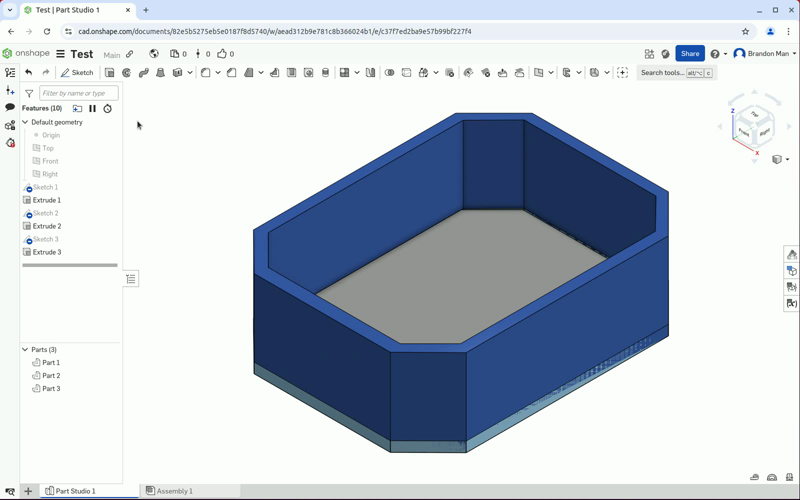
mouse_move(73, 189)
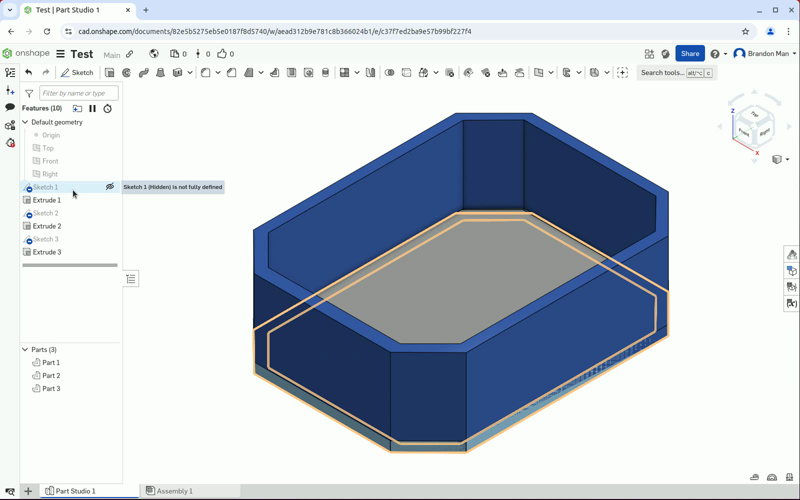
click(73, 189)